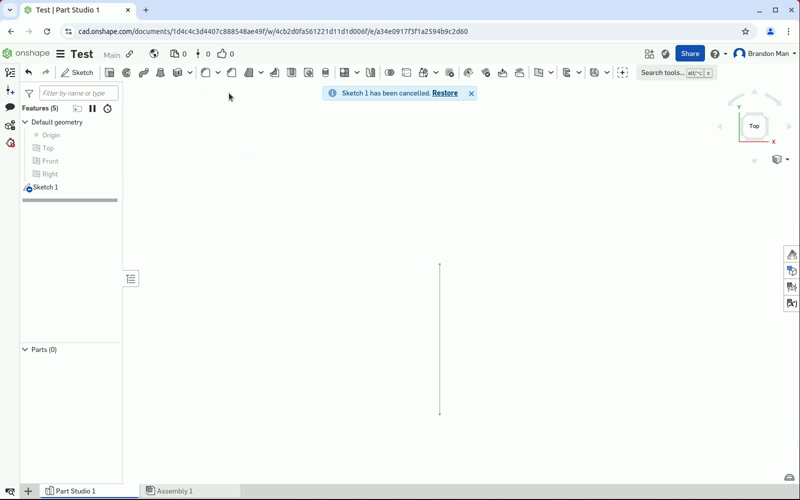
key(shift+h)
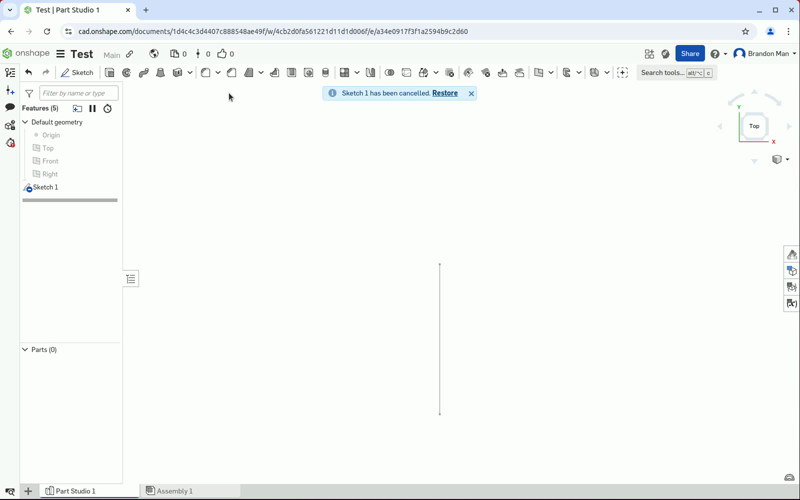
key(shift+s)
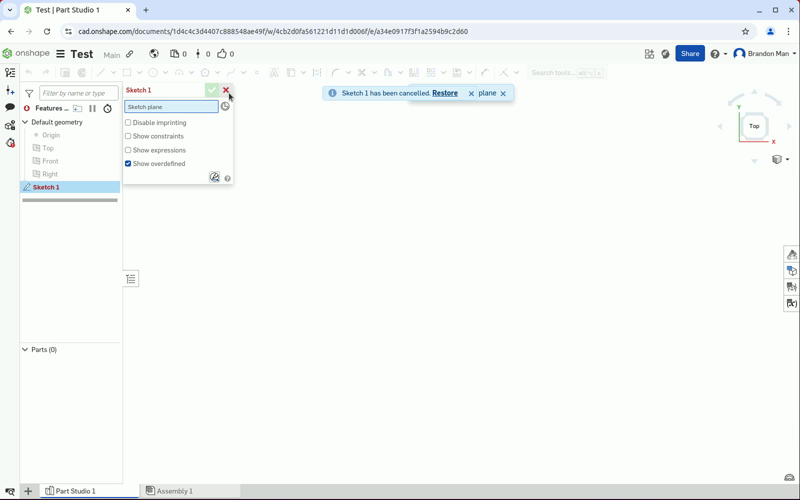
mouse_move(73, 150)
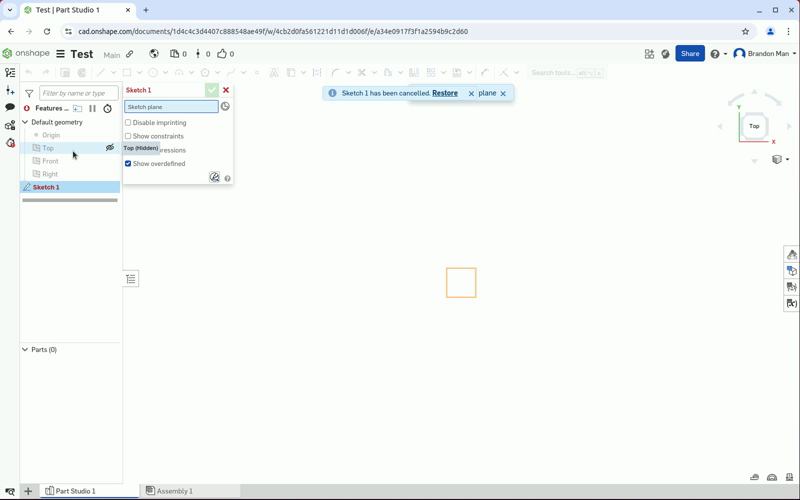
click(73, 150)
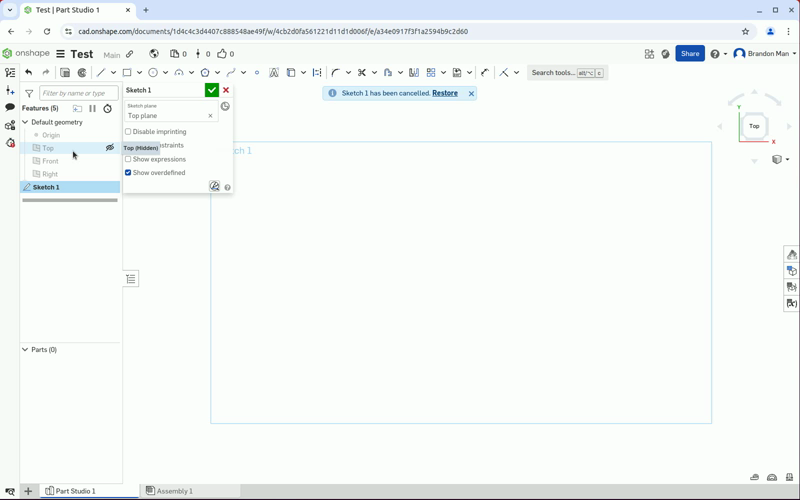
mouse_move(73, 352)
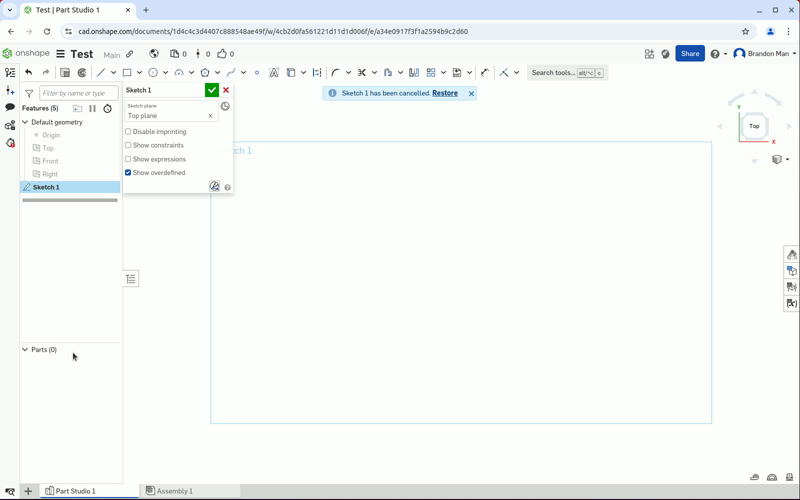
key(y)
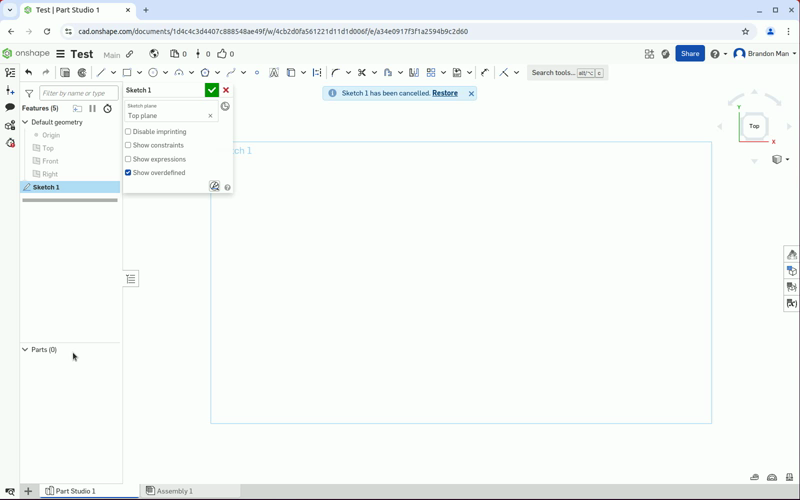
key(l)
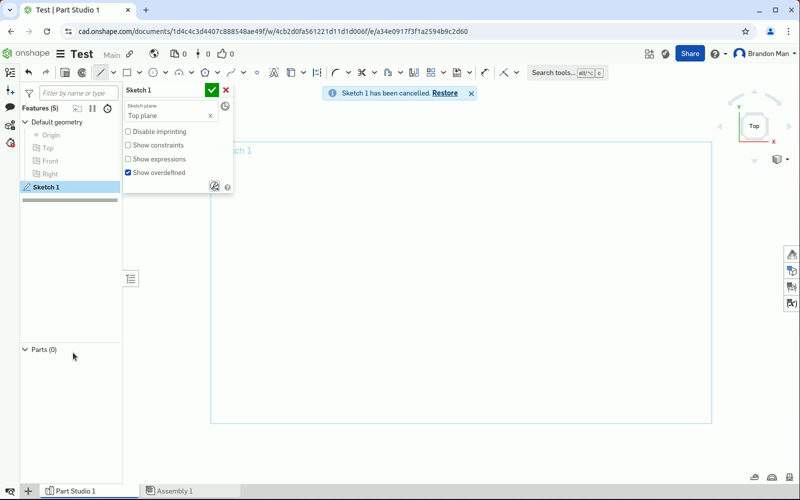
key_down(shift)
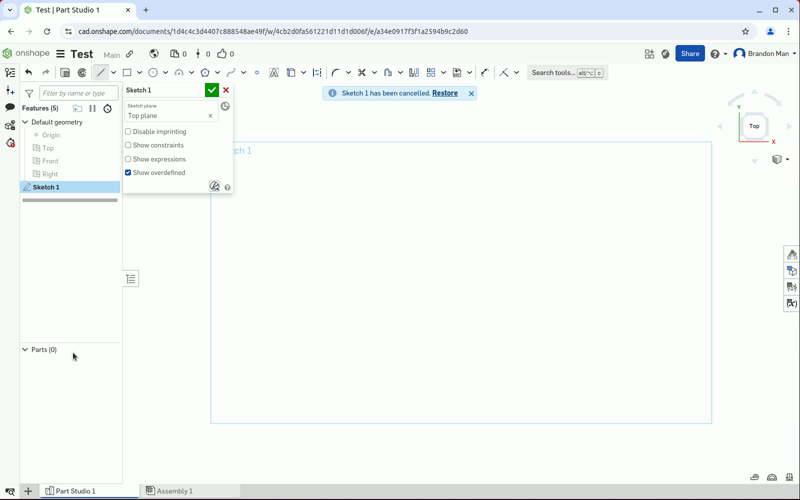
mouse_move(368, 327)
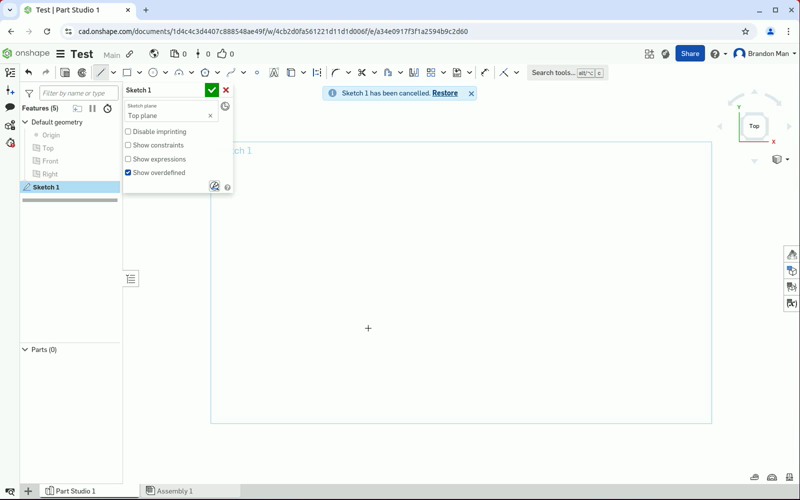
click(368, 327)
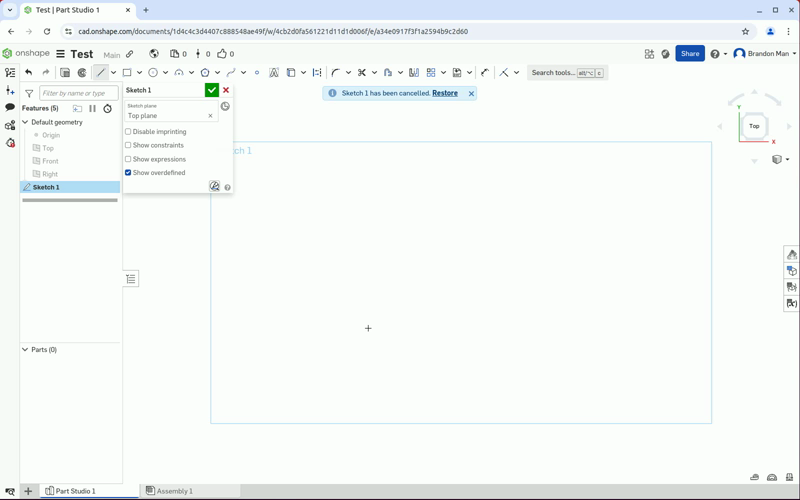
key_up(shift)
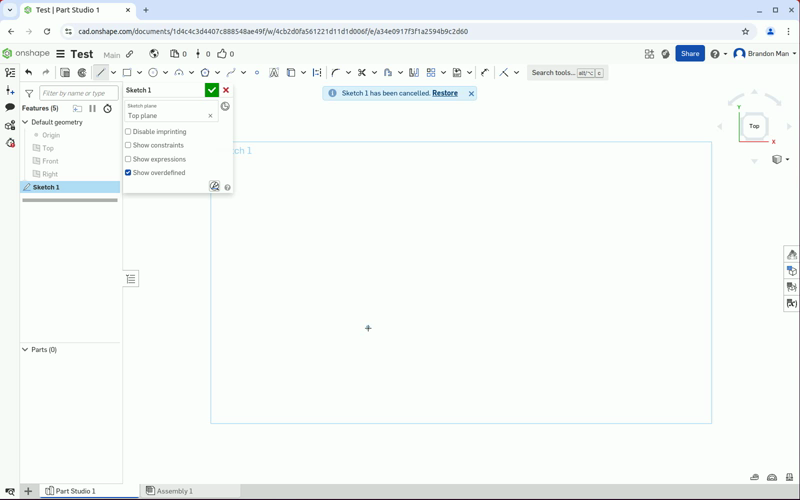
key_down(shift)
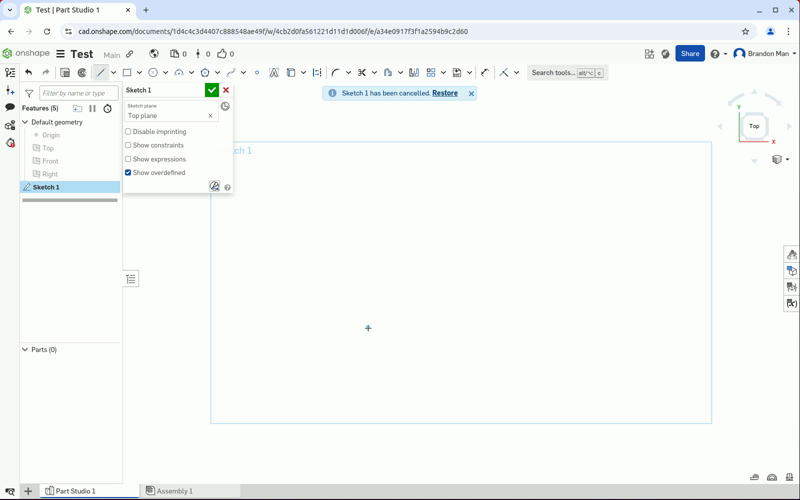
mouse_move(535, 327)
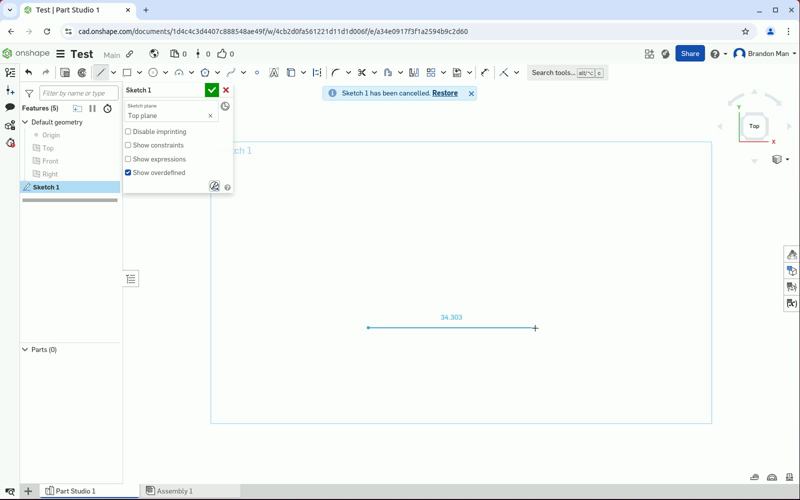
click(535, 327)
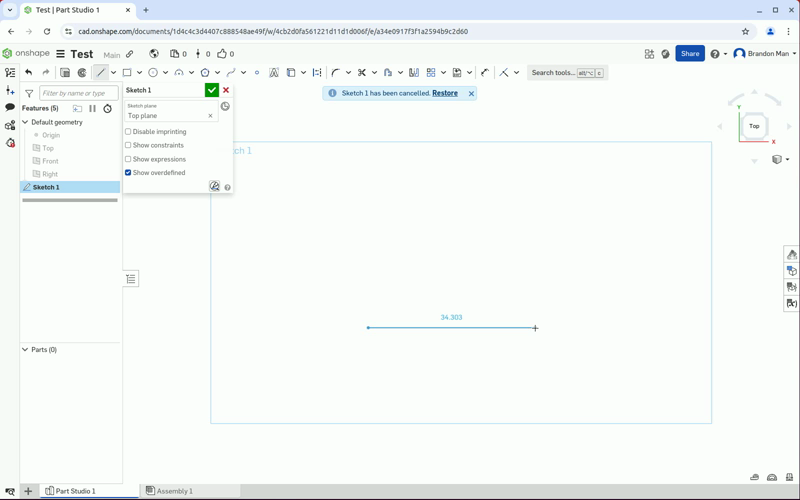
key_up(shift)
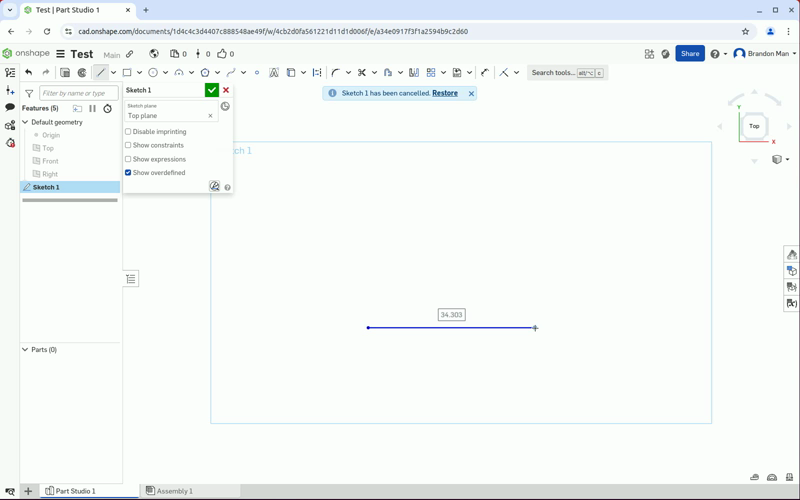
key_down(shift)
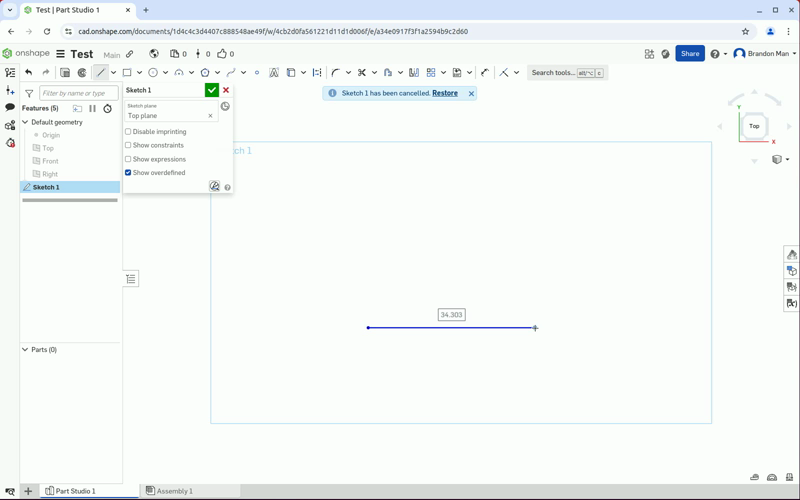
mouse_move(535, 246)
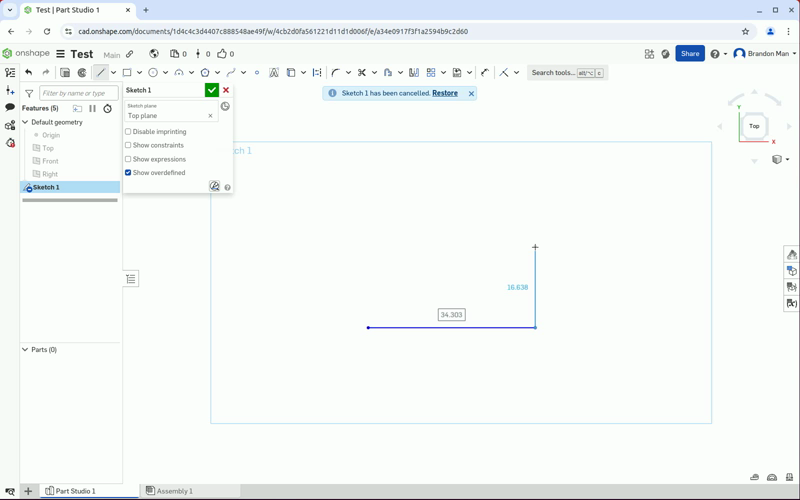
click(535, 246)
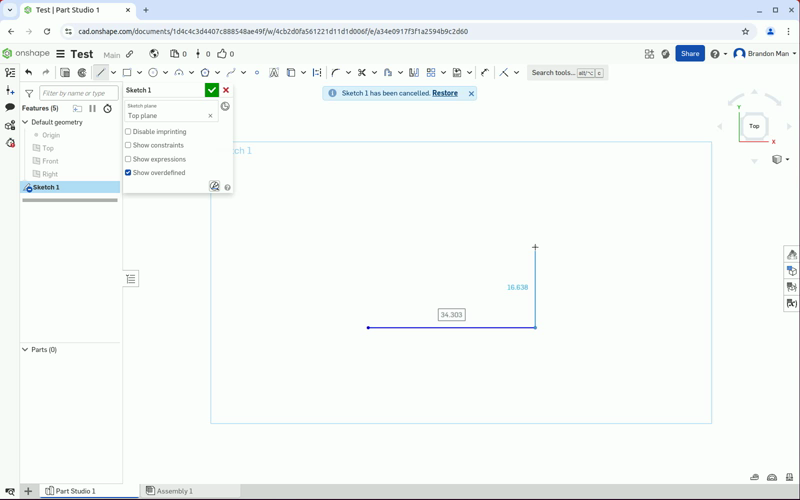
key_up(shift)
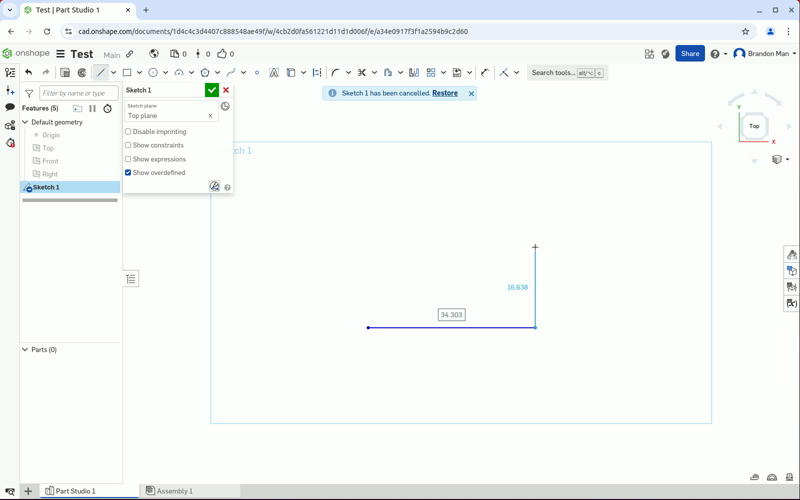
key_down(shift)
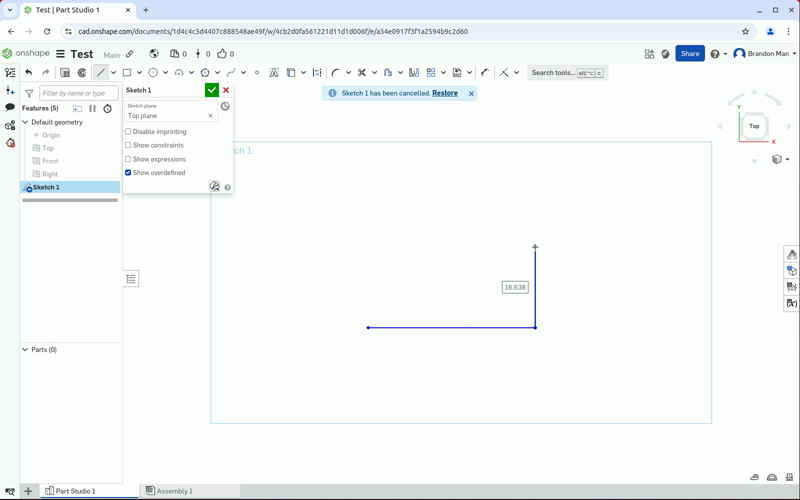
mouse_move(368, 246)
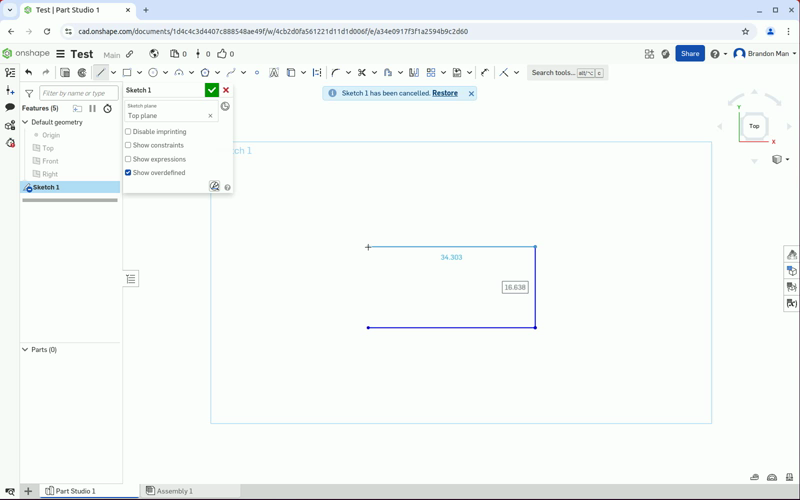
click(368, 246)
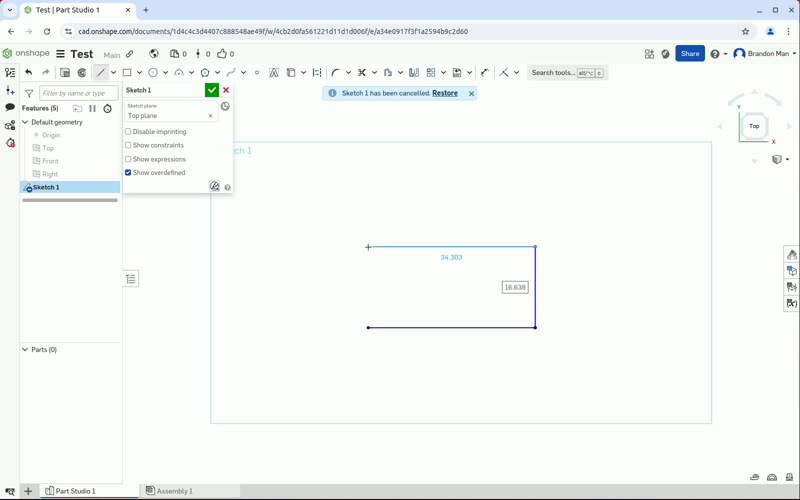
key_up(shift)
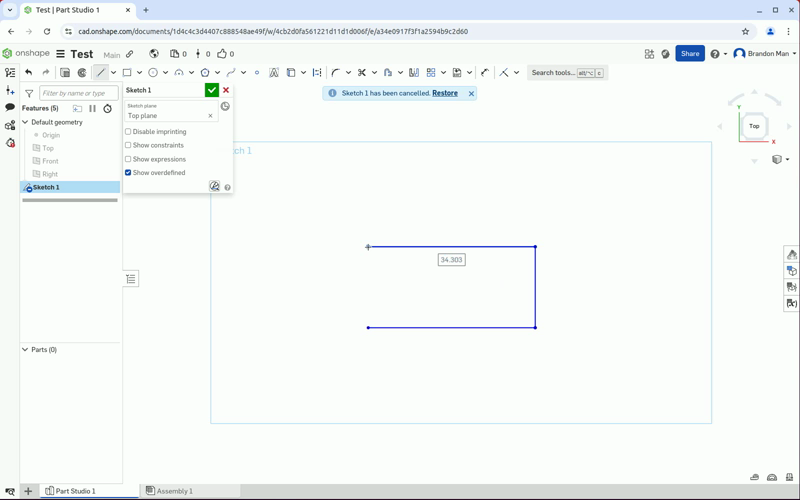
key_down(shift)
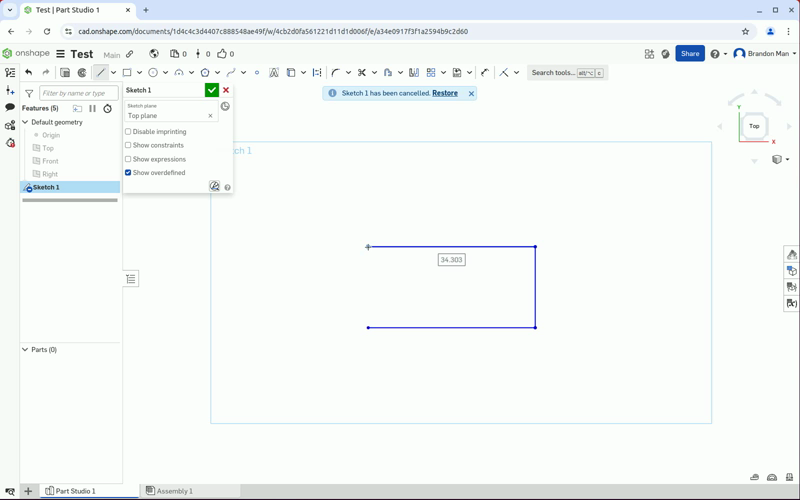
mouse_move(368, 327)
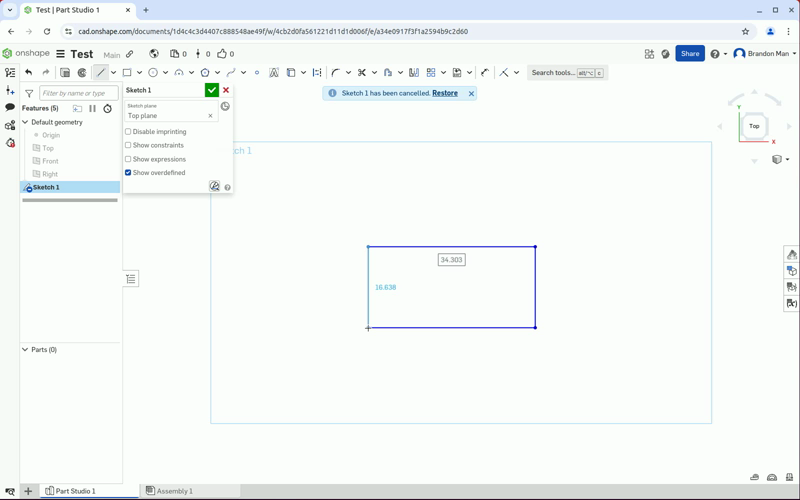
key_up(shift)
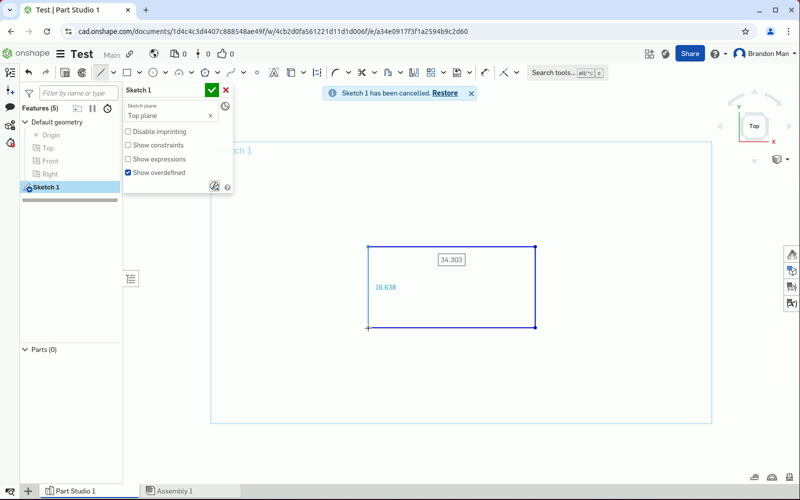
click(368, 327)
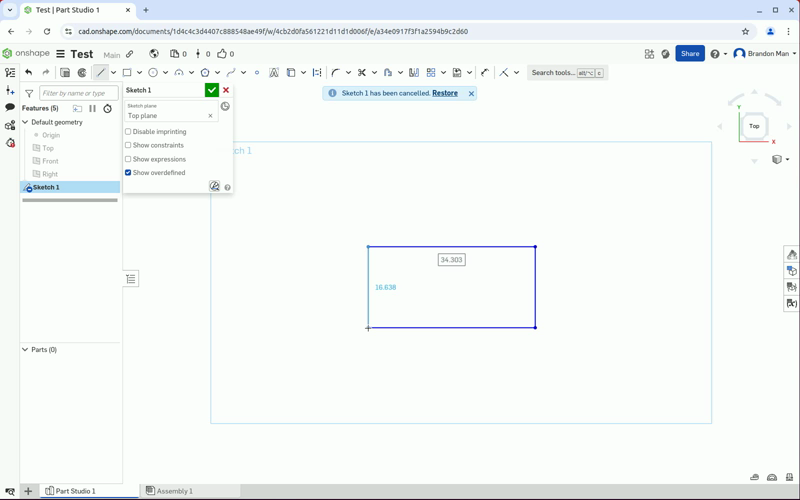
key(esc)
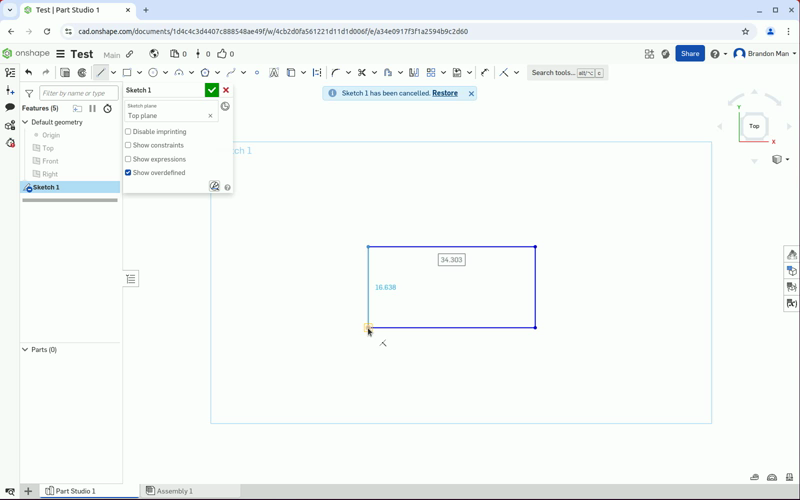
mouse_move(508, 291)
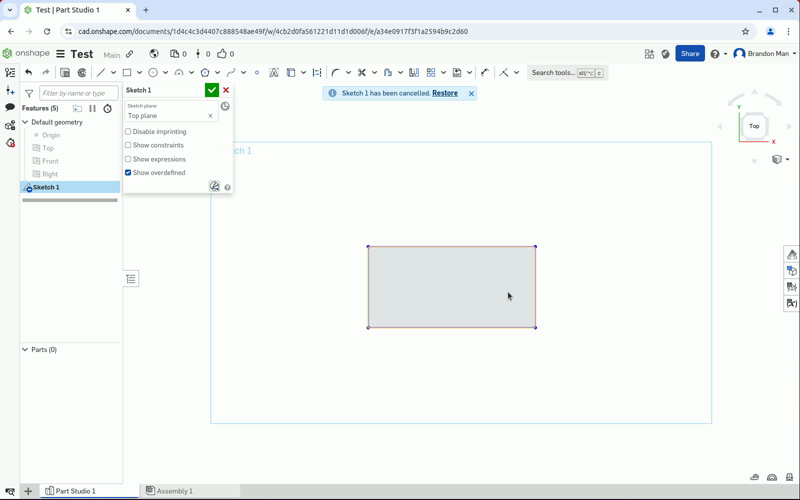
click(508, 291)
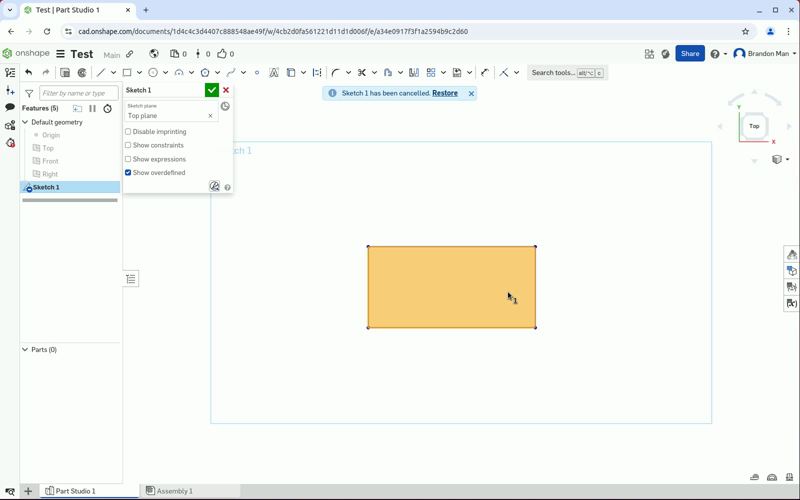
mouse_move(73, 352)
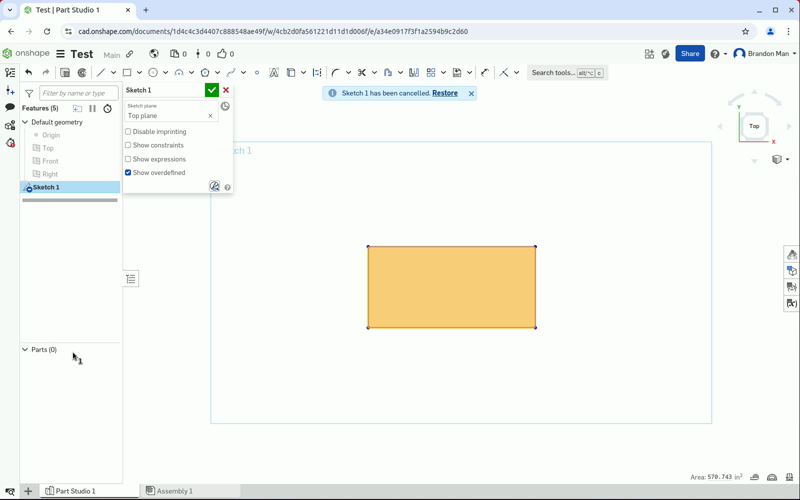
key(shift+y)
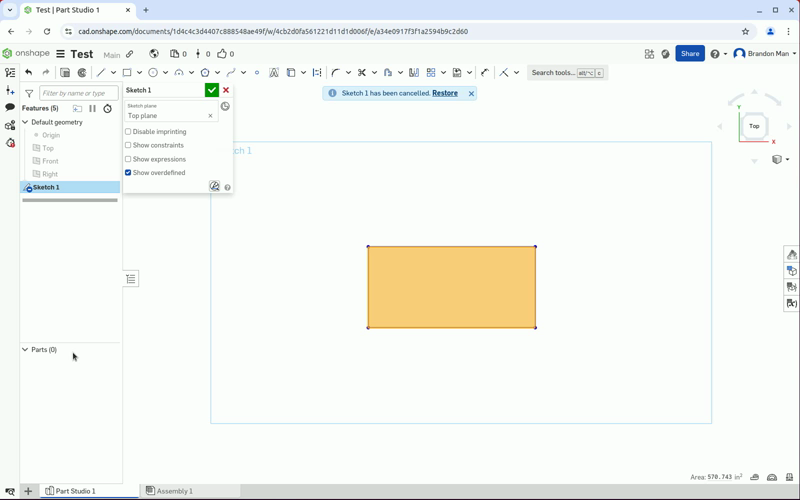
key(shift+e)
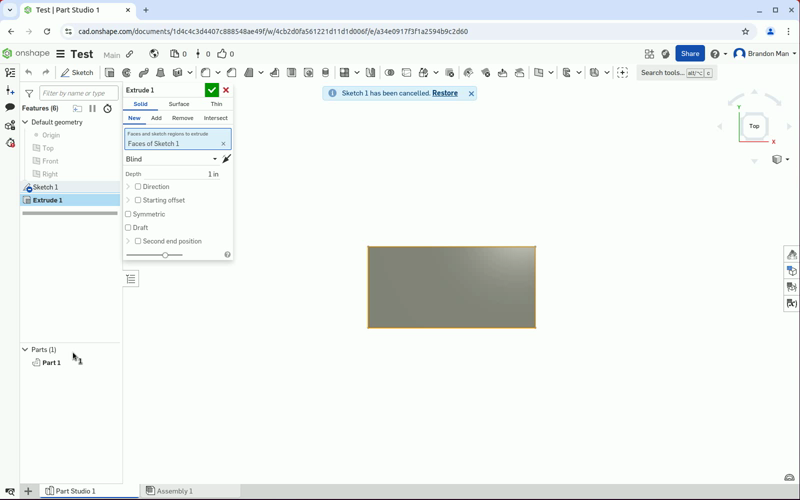
mouse_move(143, 106)
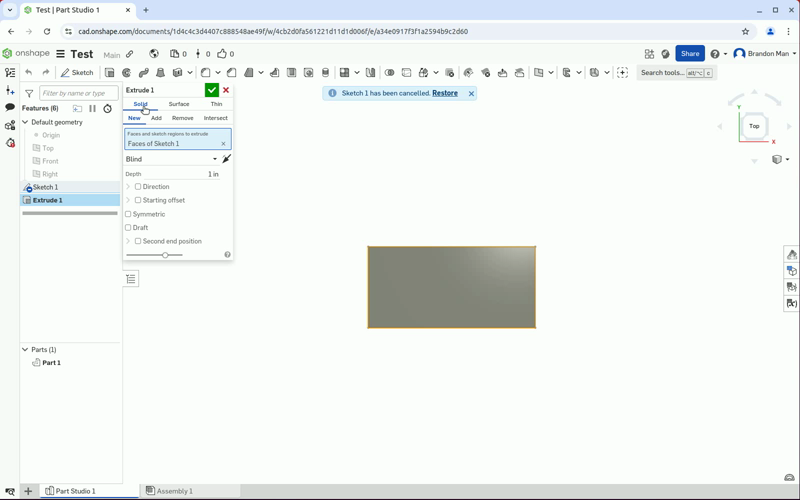
click(143, 106)
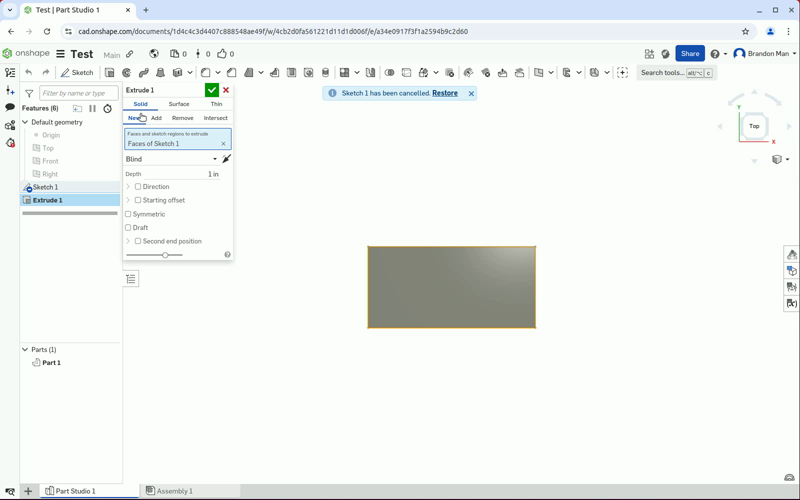
mouse_move(137, 120)
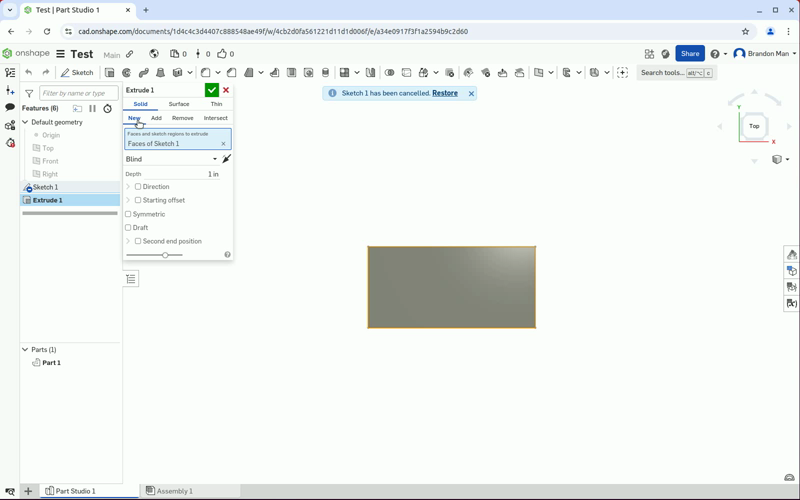
click(137, 120)
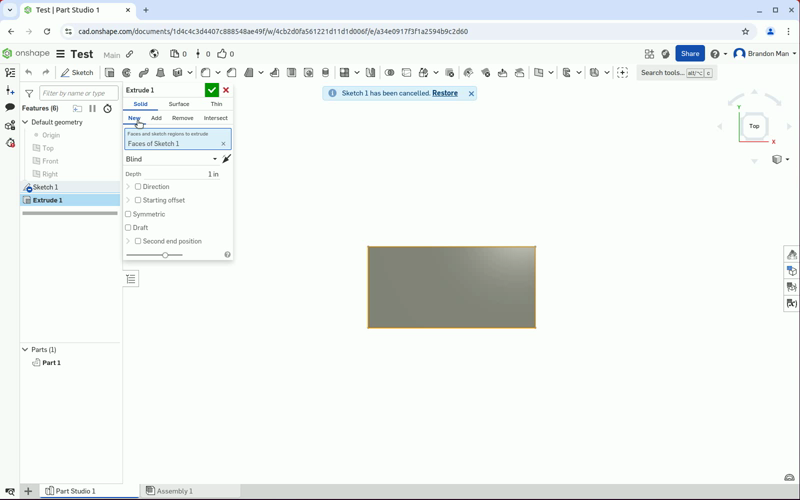
key(tab, 4)
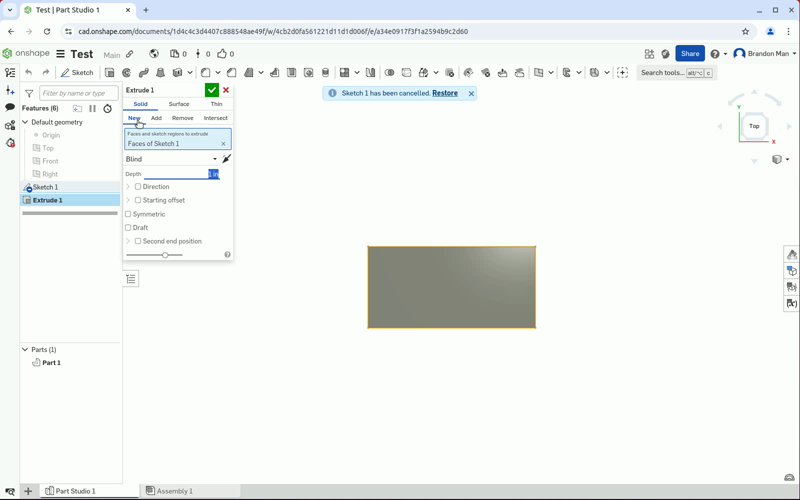
text(0.963)
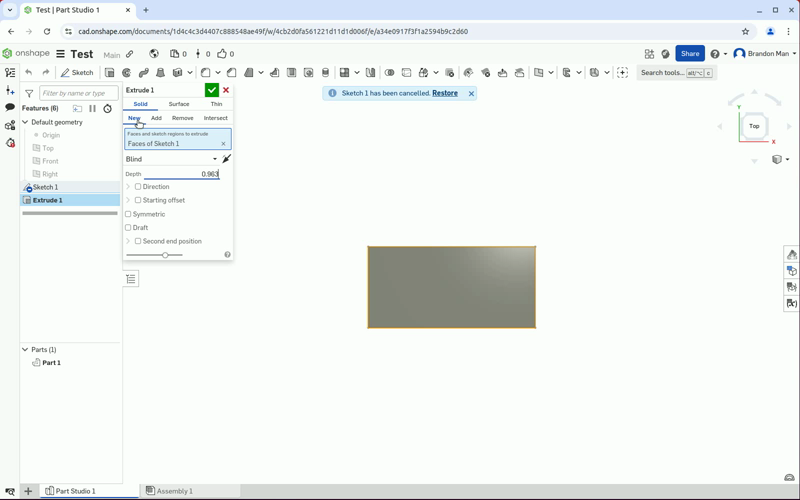
key(enter)
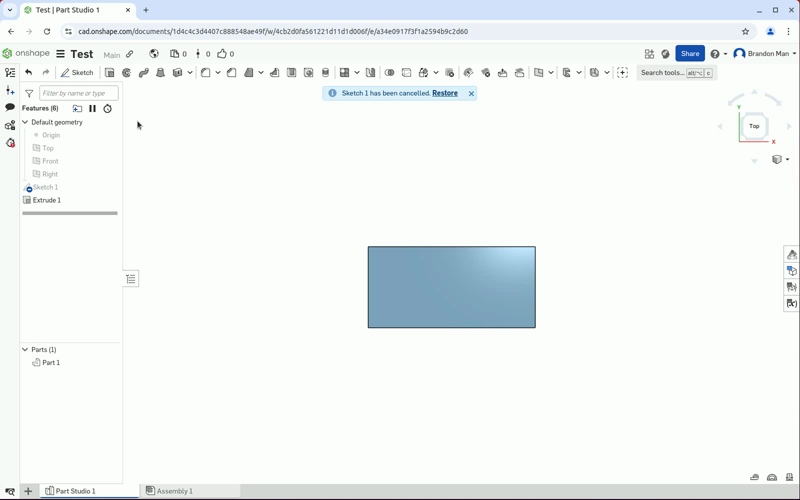
key(shift+h)
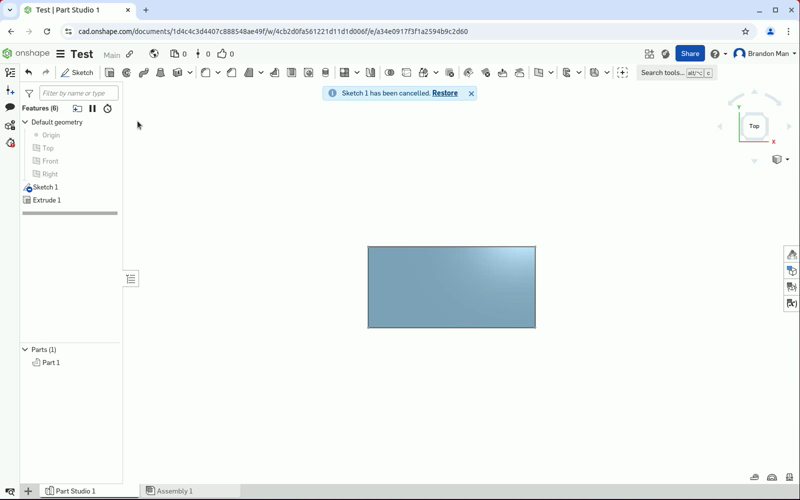
key(shift+h)
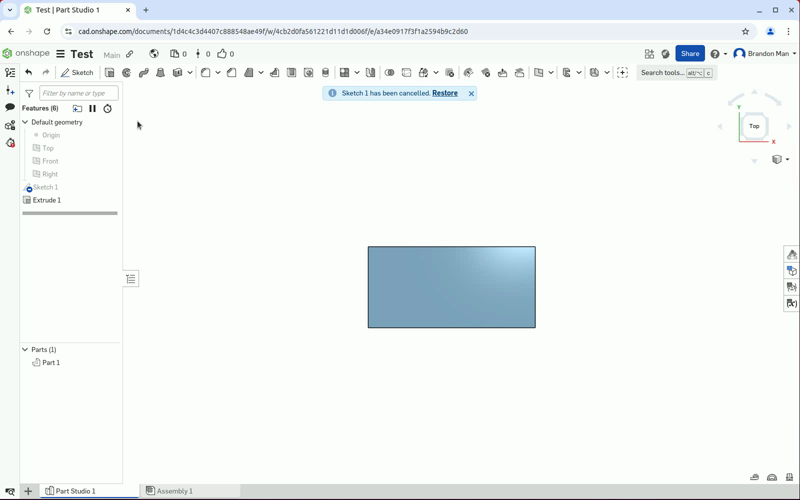
mouse_move(73, 189)
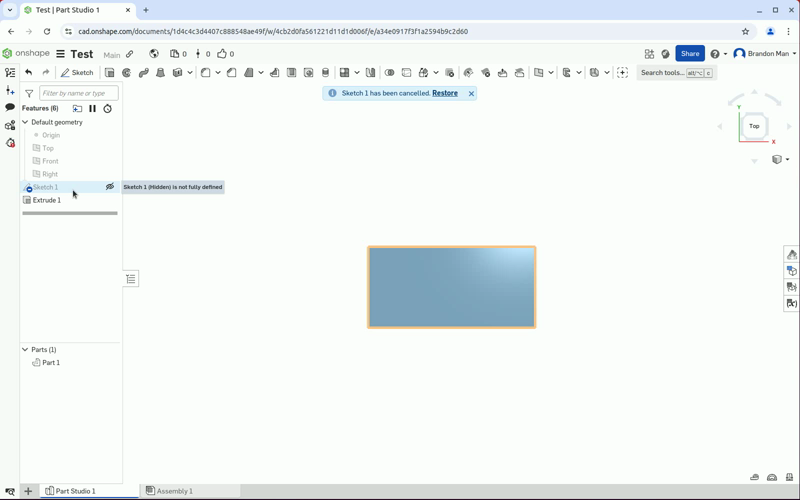
click(73, 189)
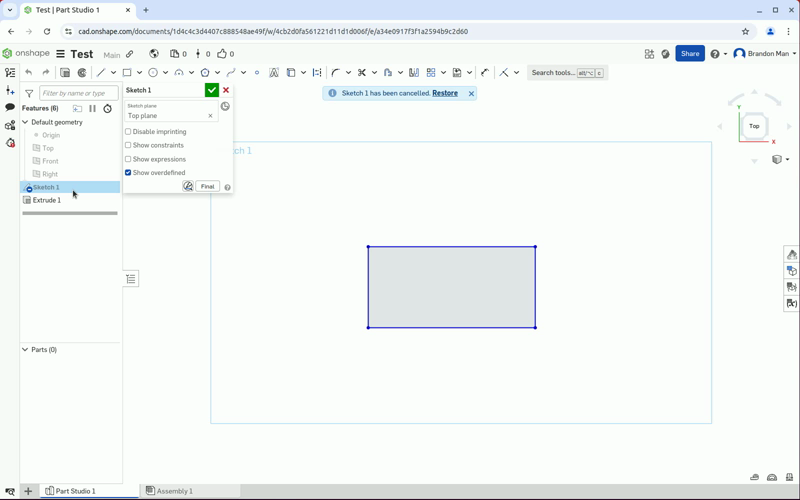
mouse_move(229, 92)
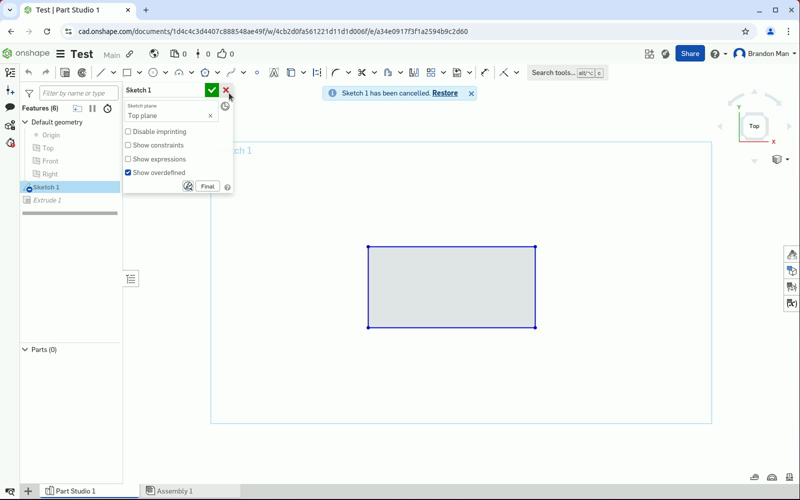
click(229, 92)
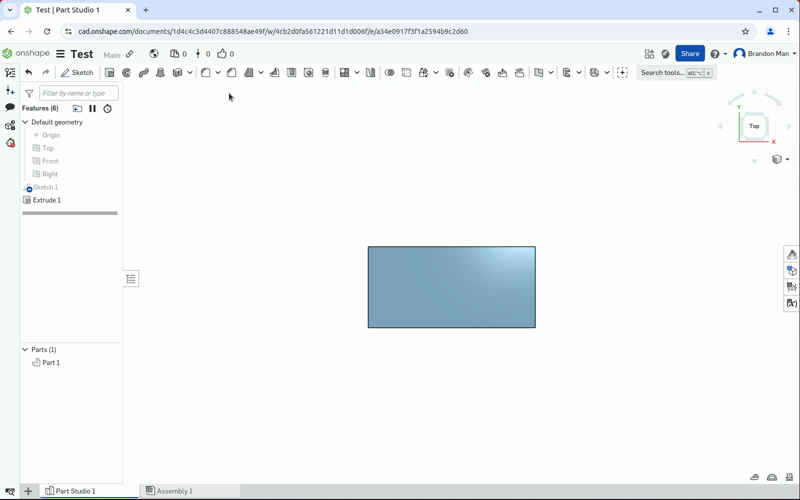
mouse_move(541, 75)
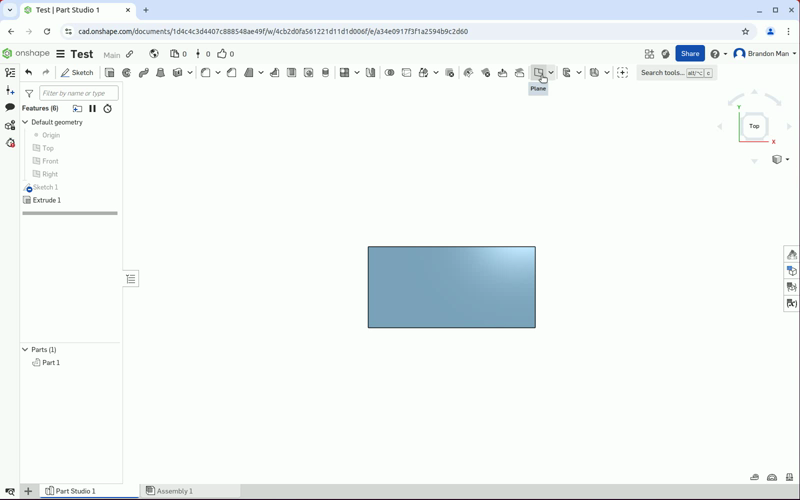
click(541, 75)
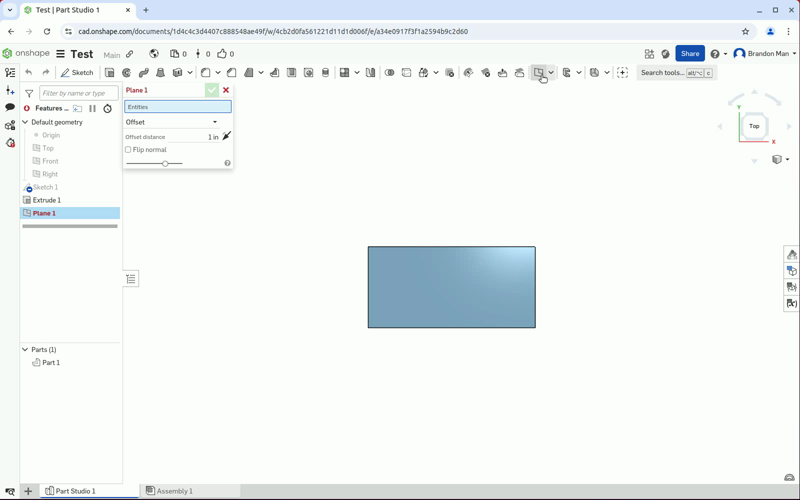
mouse_move(73, 150)
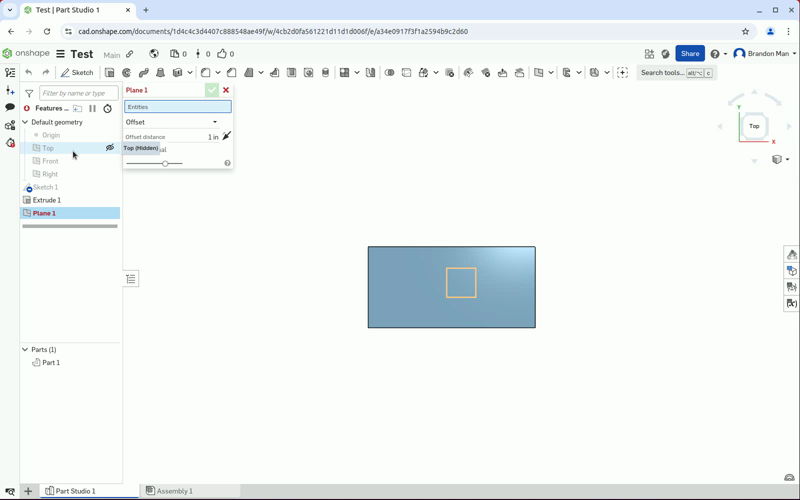
click(73, 150)
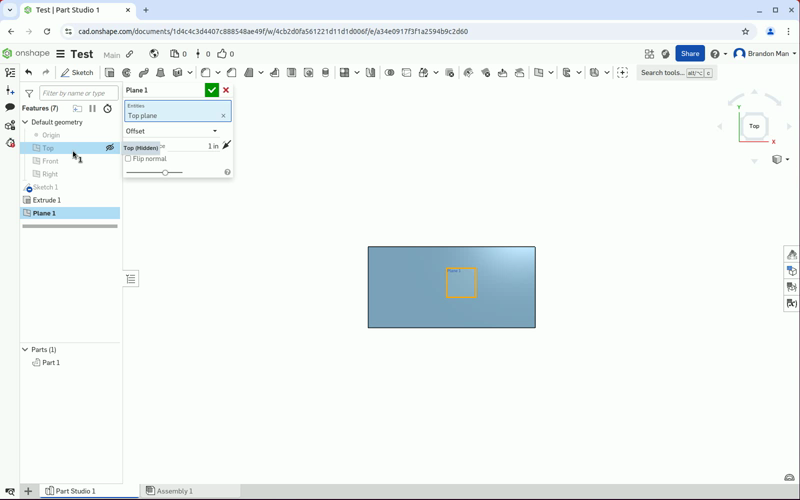
key(tab, 2)
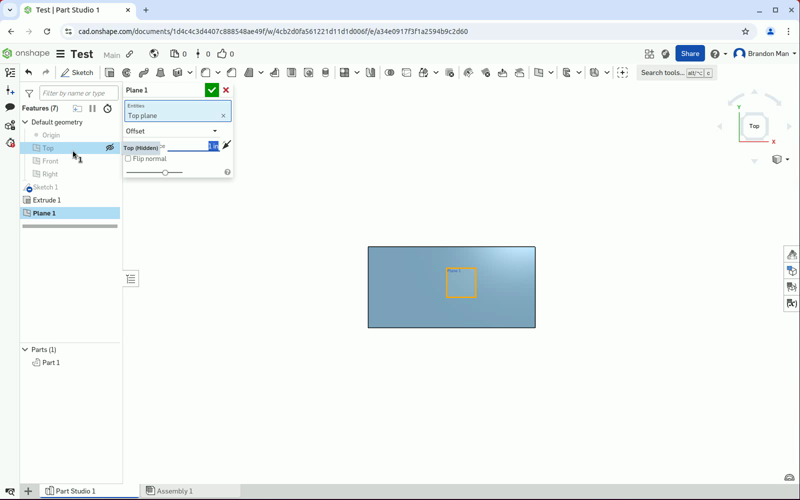
text(0.955)
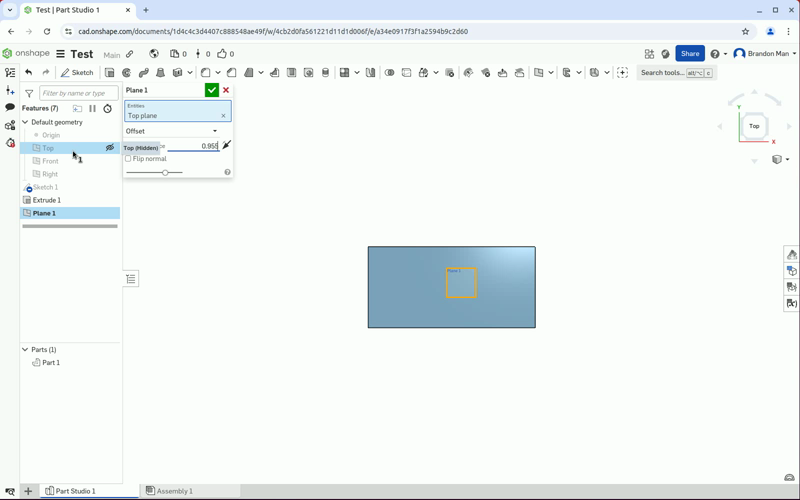
key(enter, 2)
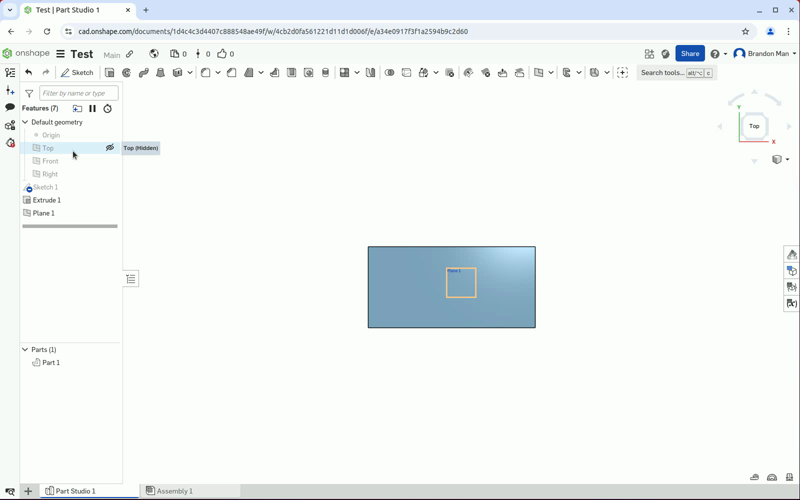
key(shift+s)
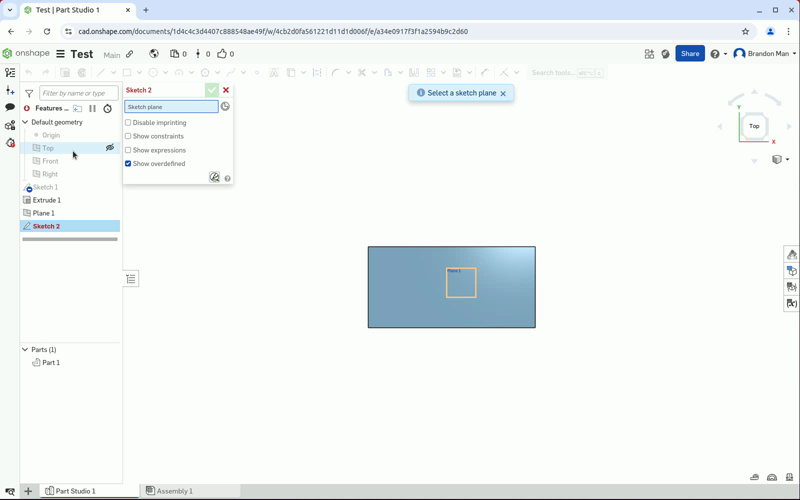
mouse_move(73, 215)
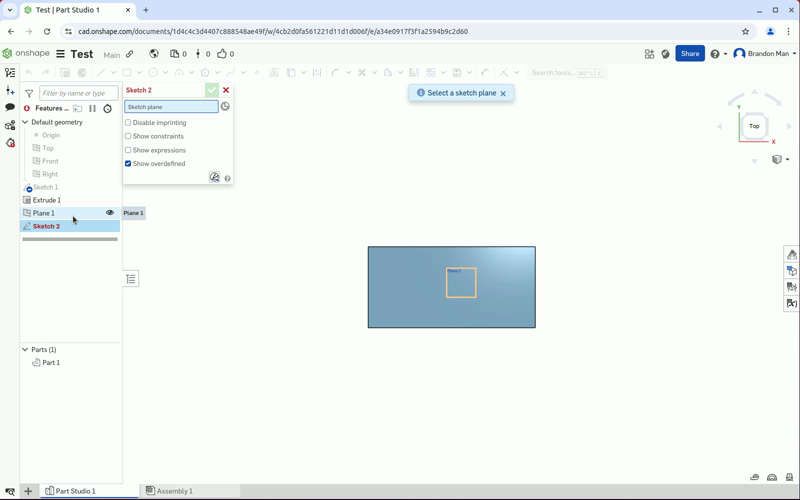
click(73, 215)
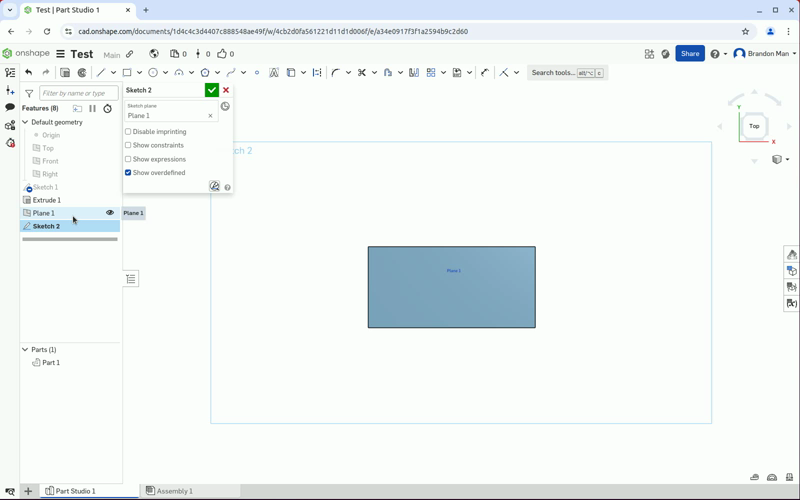
mouse_move(73, 352)
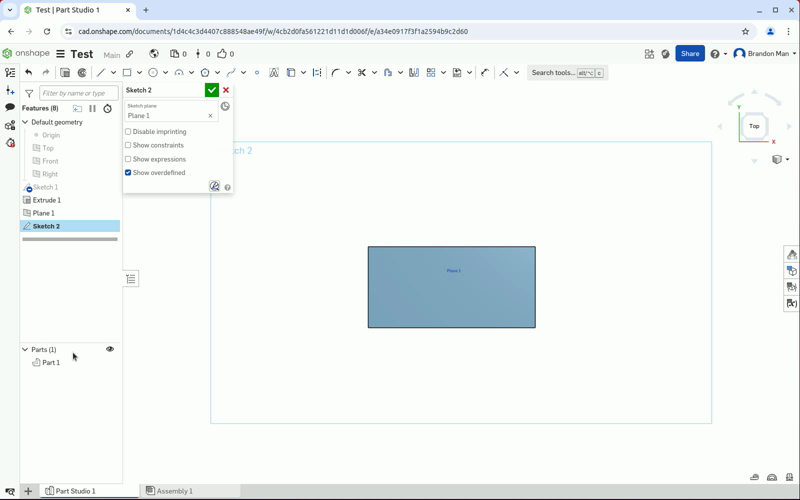
key(y)
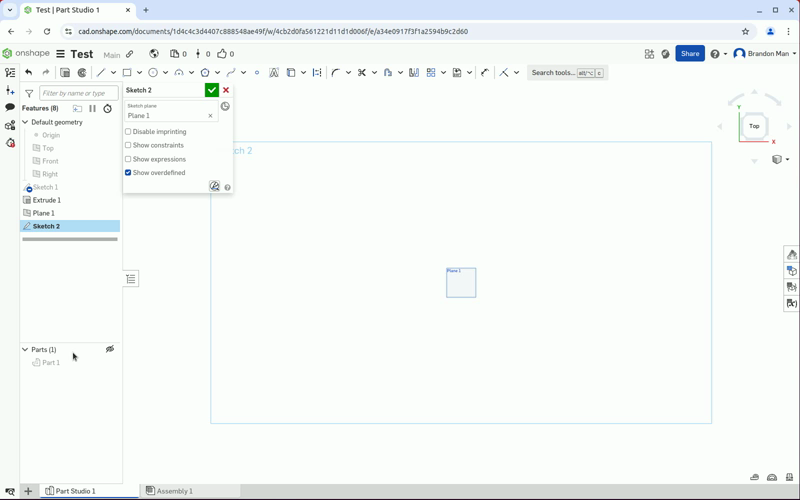
key(l)
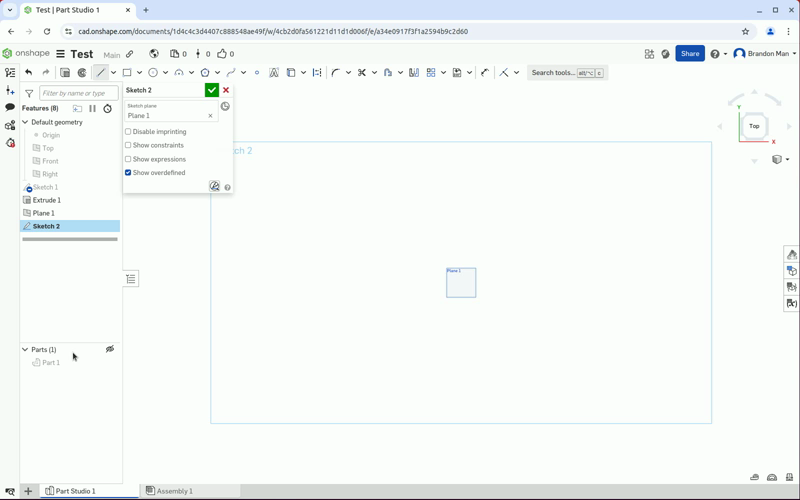
key_down(shift)
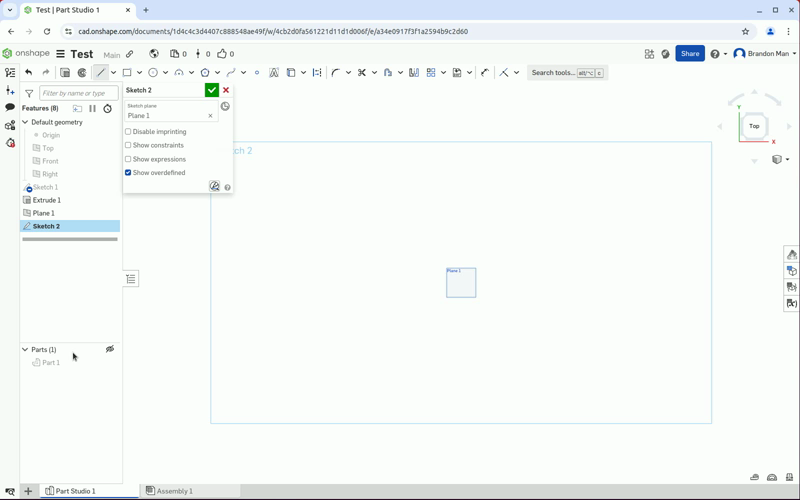
mouse_move(386, 322)
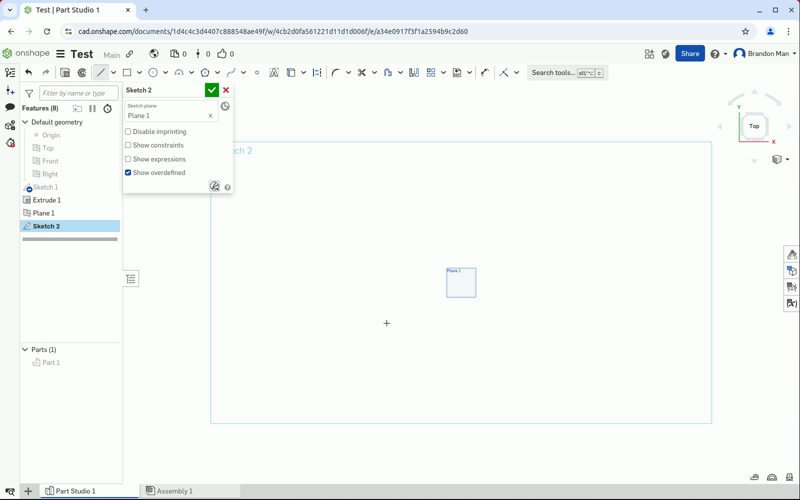
click(386, 322)
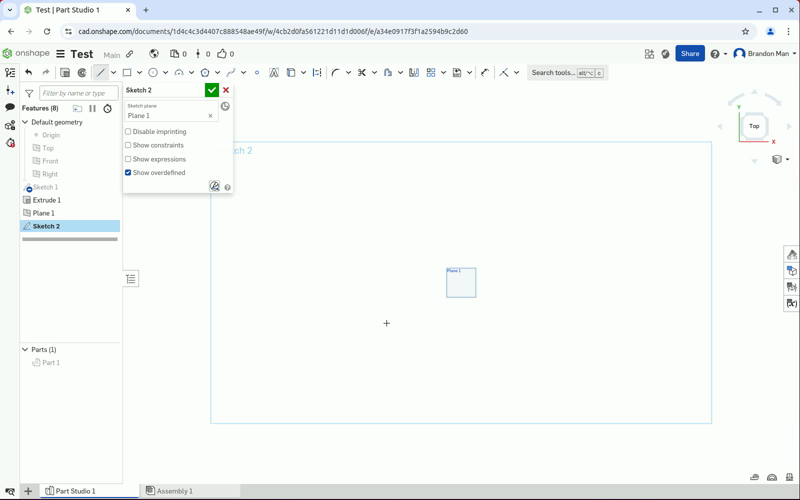
key_up(shift)
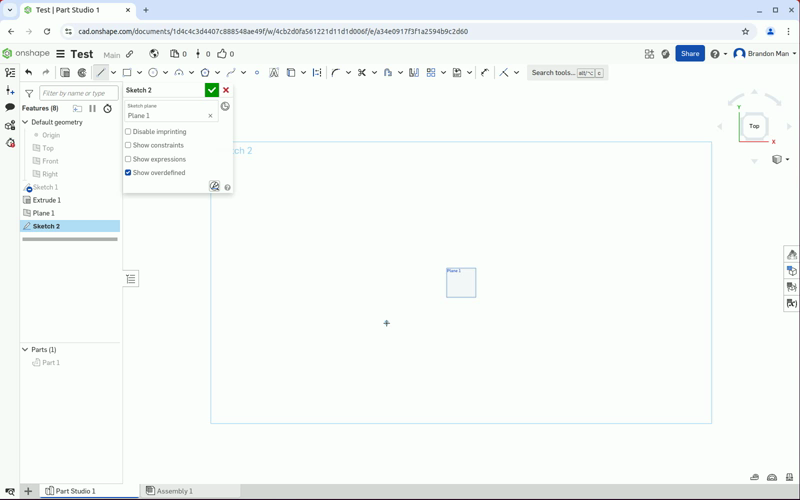
key_down(shift)
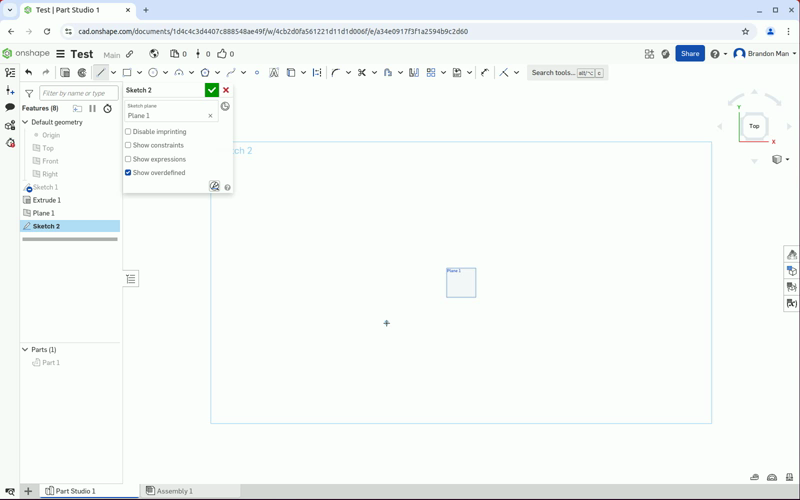
mouse_move(452, 322)
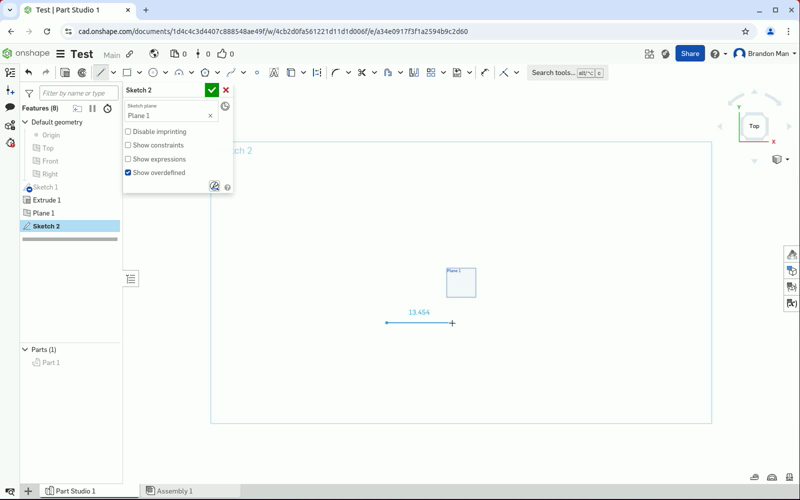
click(452, 322)
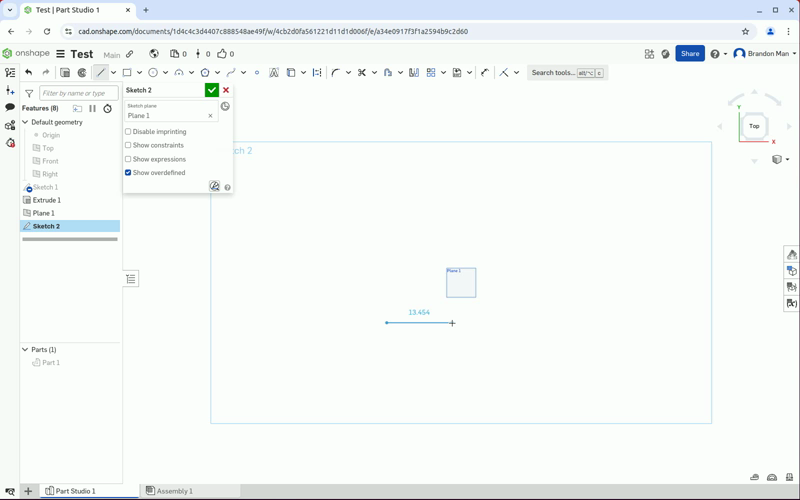
key_up(shift)
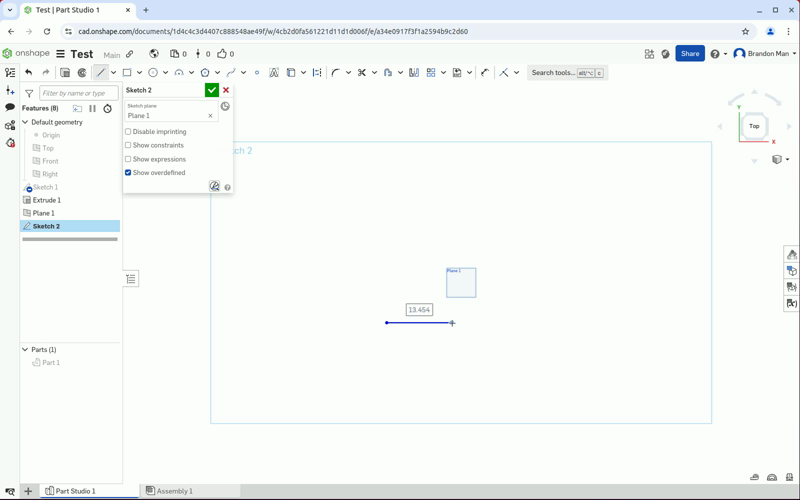
key_down(shift)
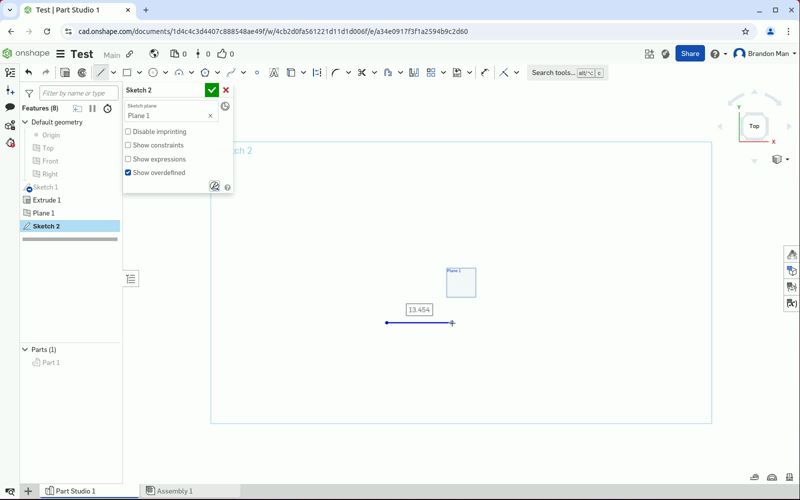
mouse_move(513, 322)
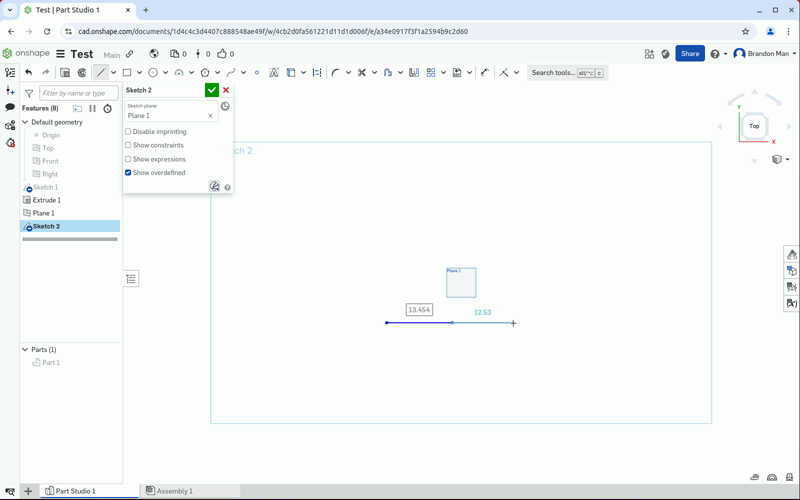
click(513, 322)
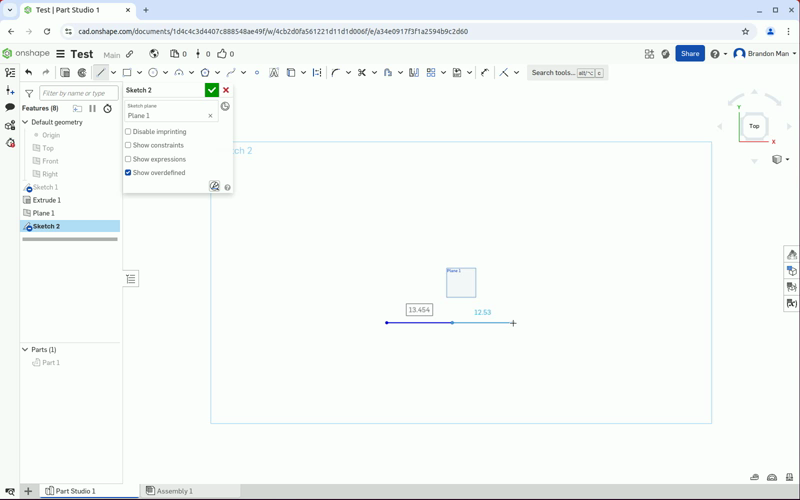
key_up(shift)
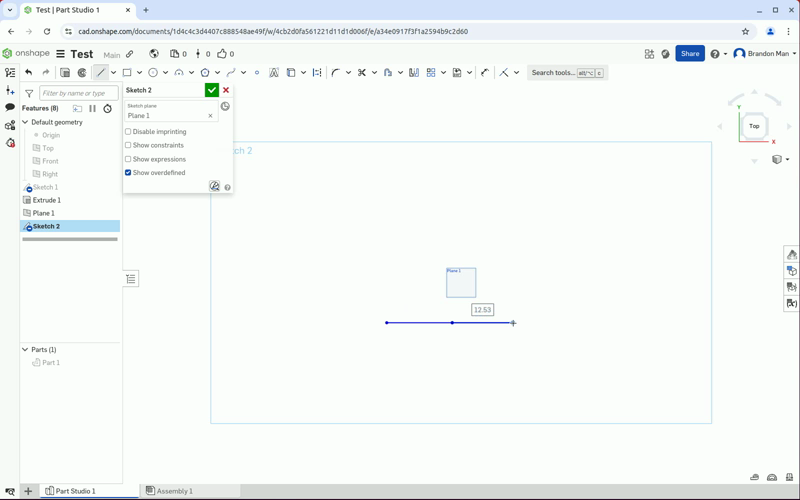
key_down(shift)
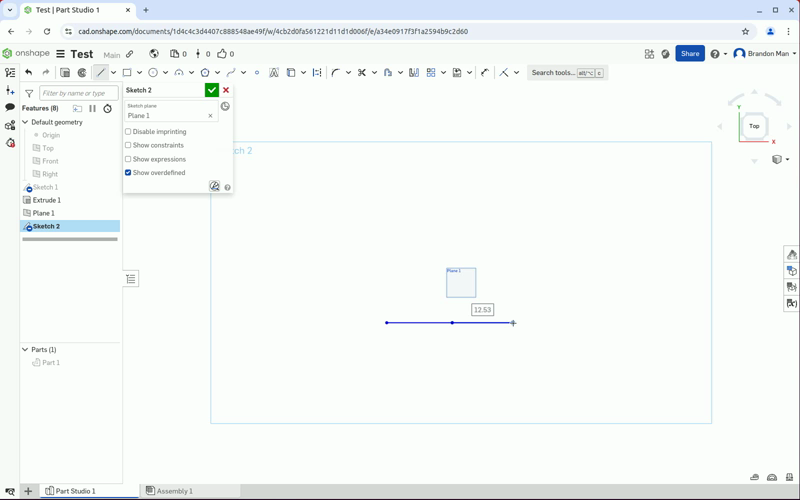
mouse_move(543, 322)
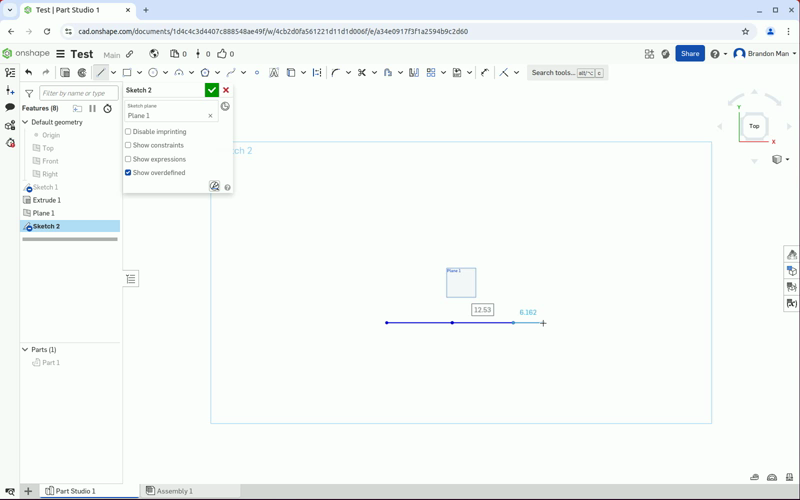
mouse_move(513, 264)
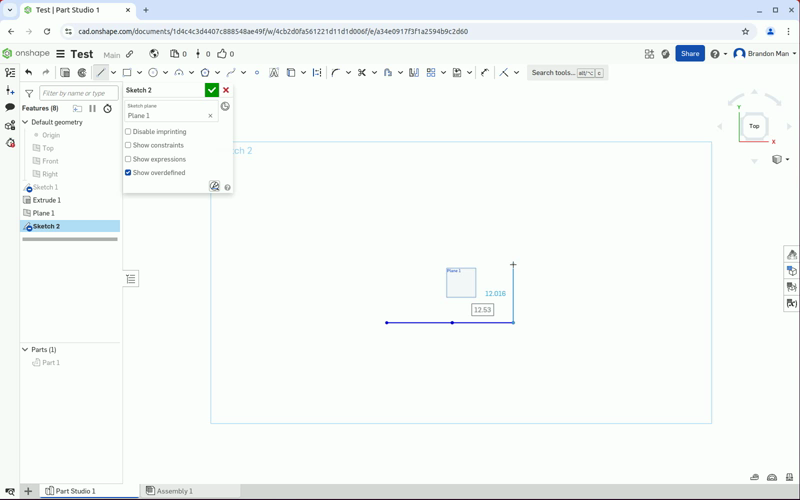
click(513, 264)
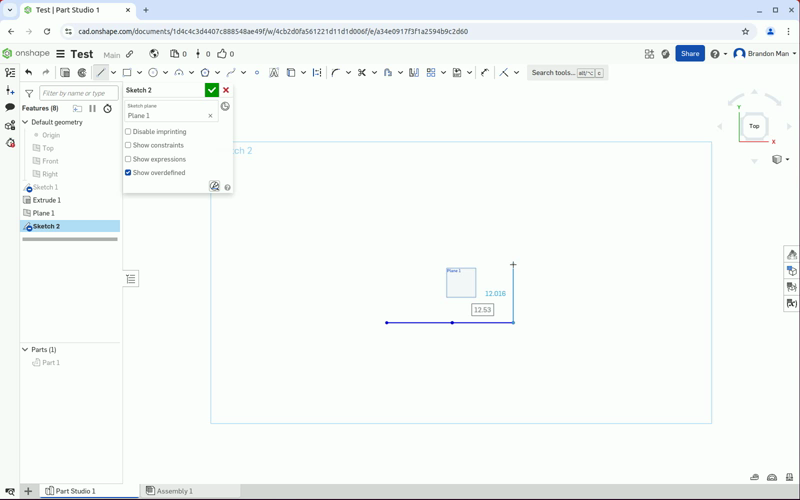
key_up(shift)
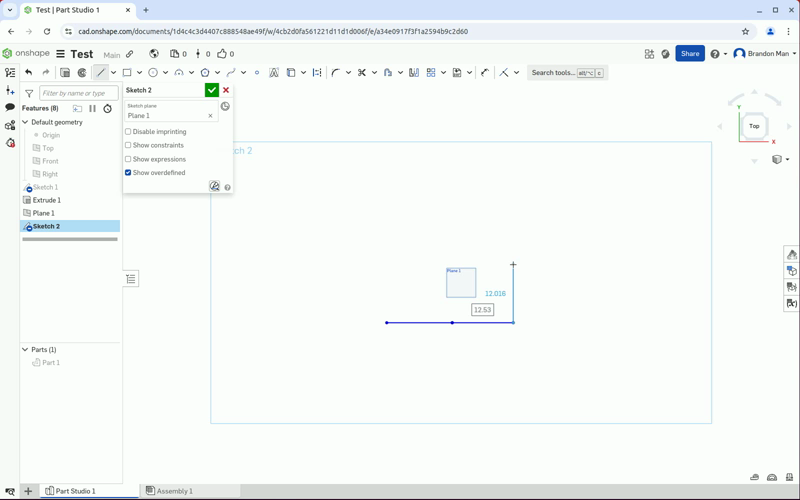
key_down(shift)
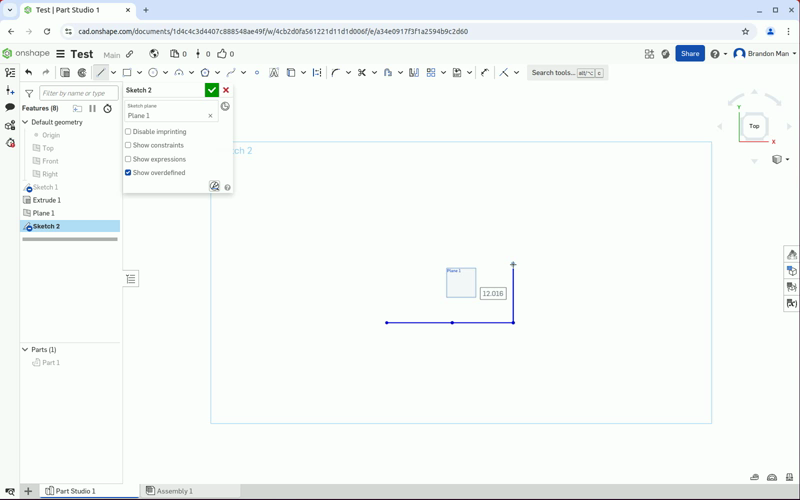
mouse_move(452, 264)
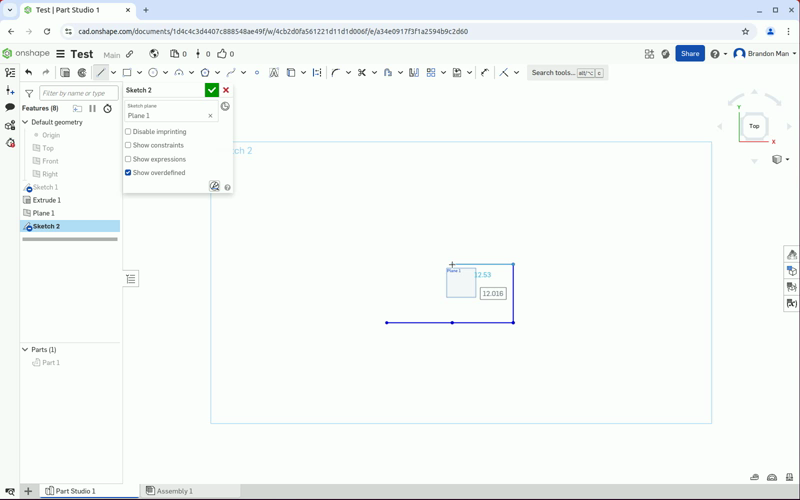
click(452, 264)
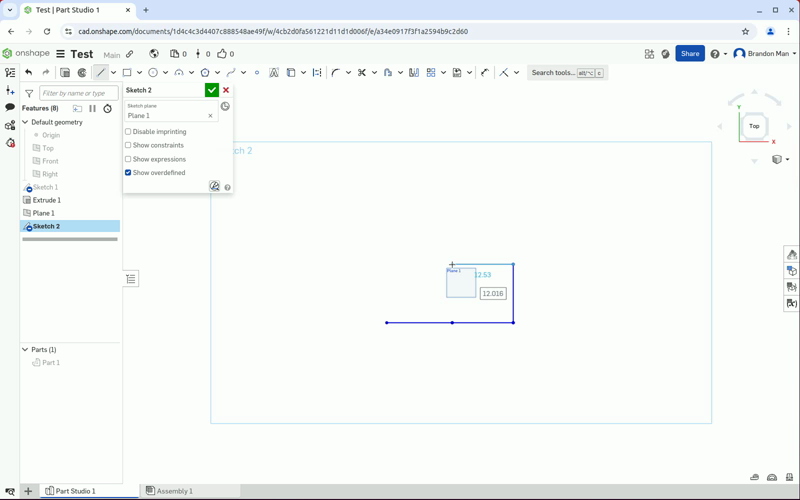
key_up(shift)
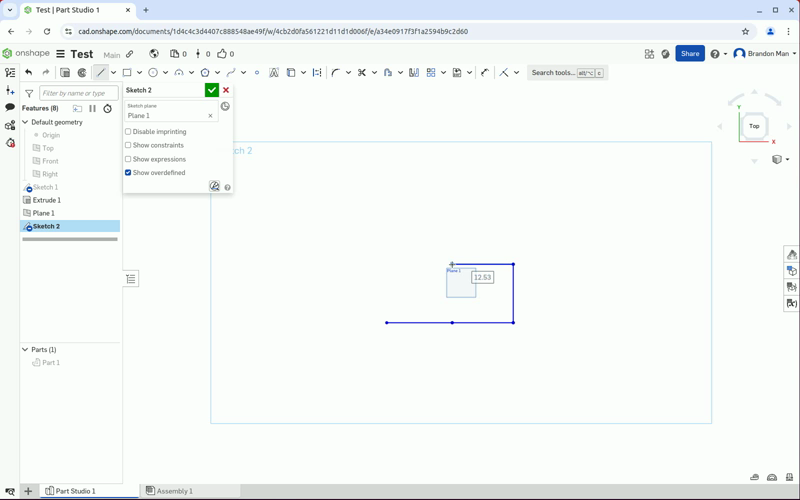
key_down(shift)
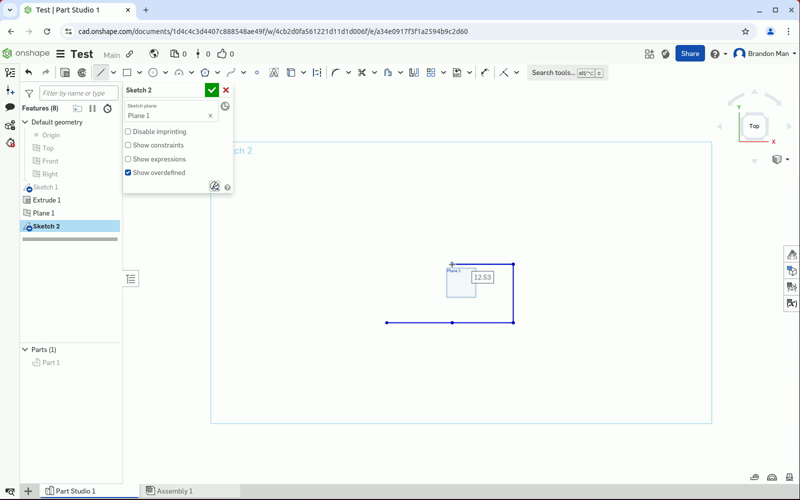
mouse_move(386, 264)
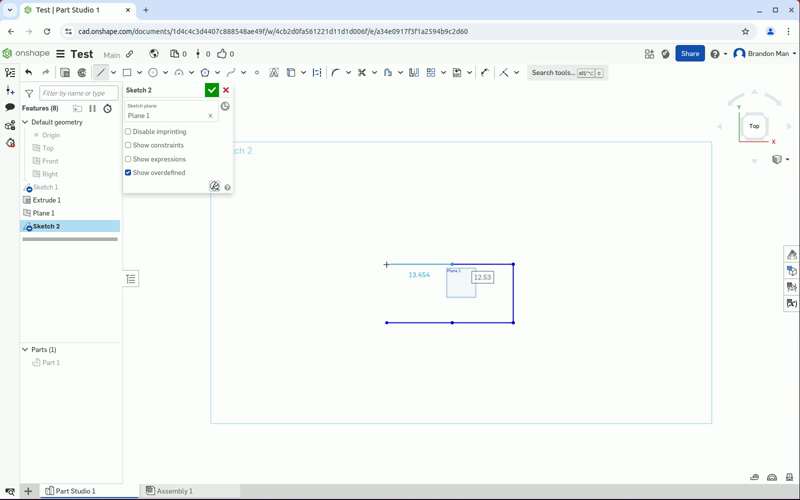
click(386, 264)
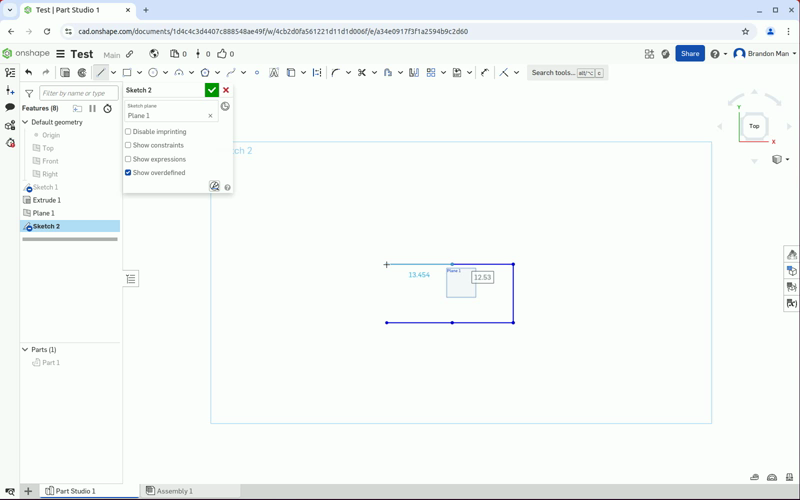
key_up(shift)
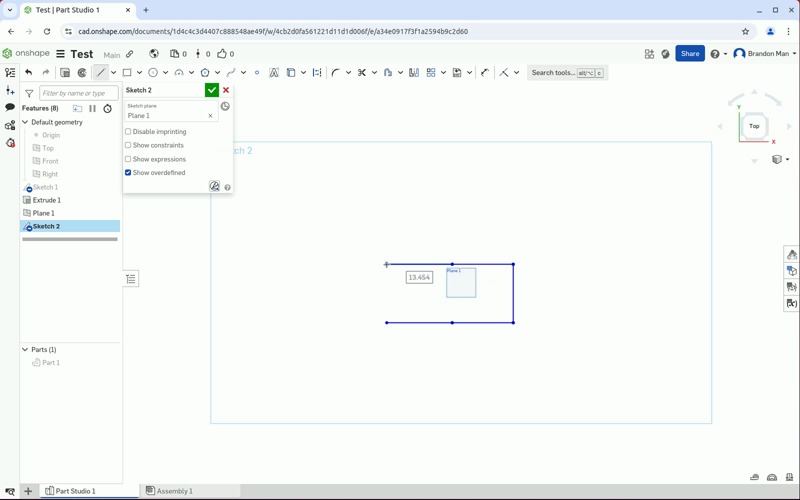
mouse_move(417, 264)
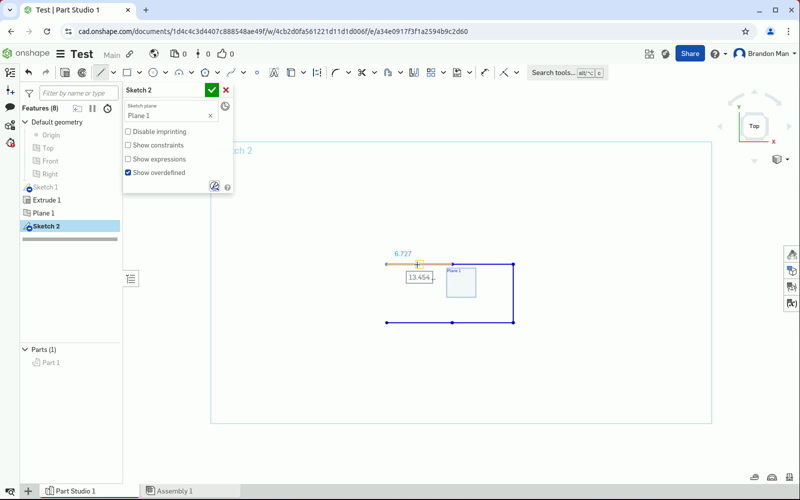
key_down(shift)
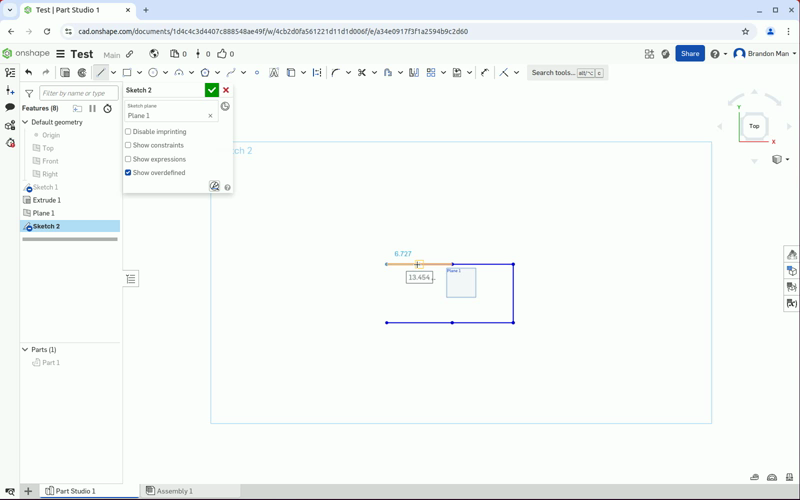
mouse_move(386, 322)
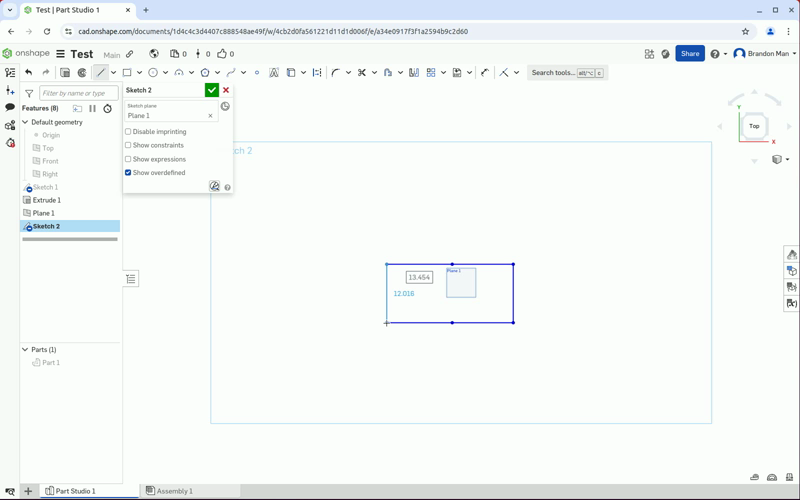
key_up(shift)
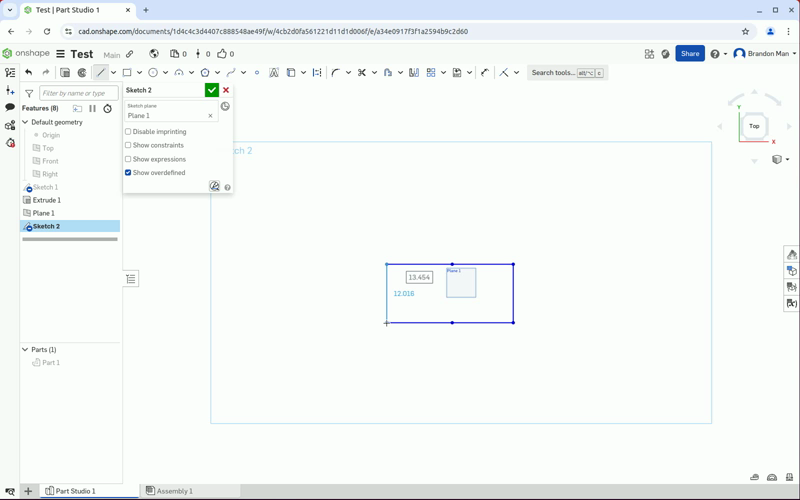
click(386, 322)
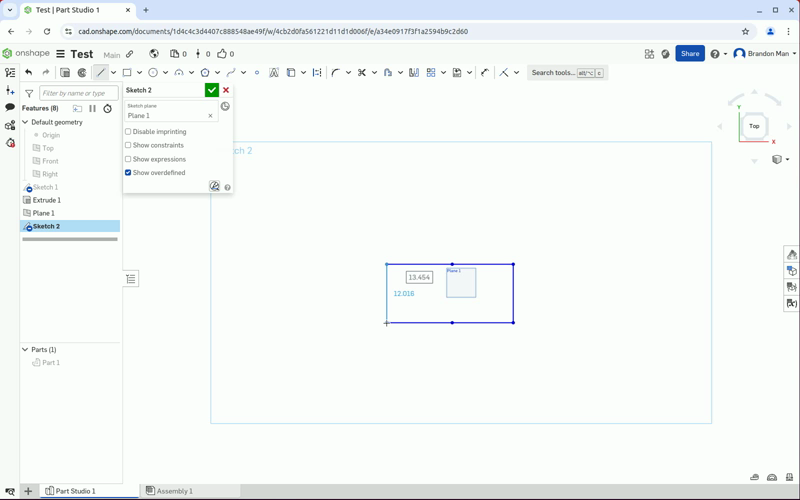
key(esc)
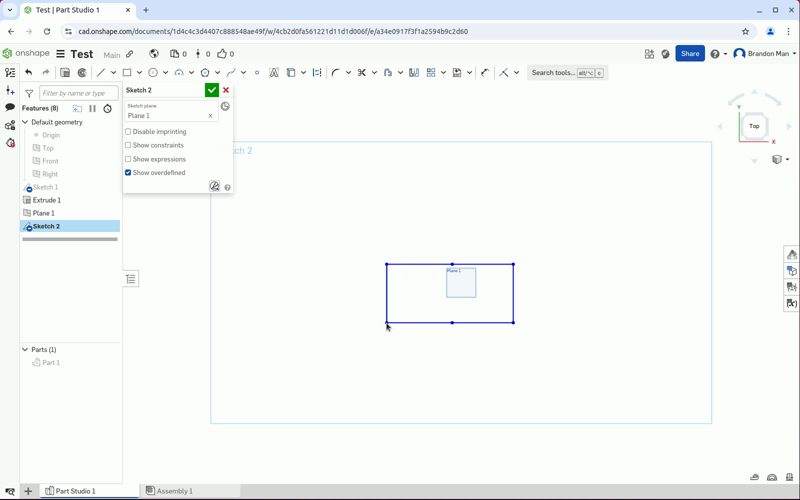
key(l)
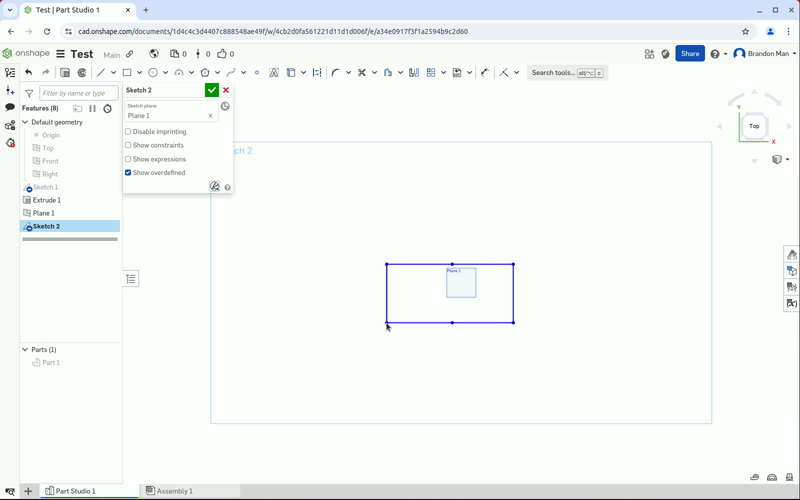
key_down(shift)
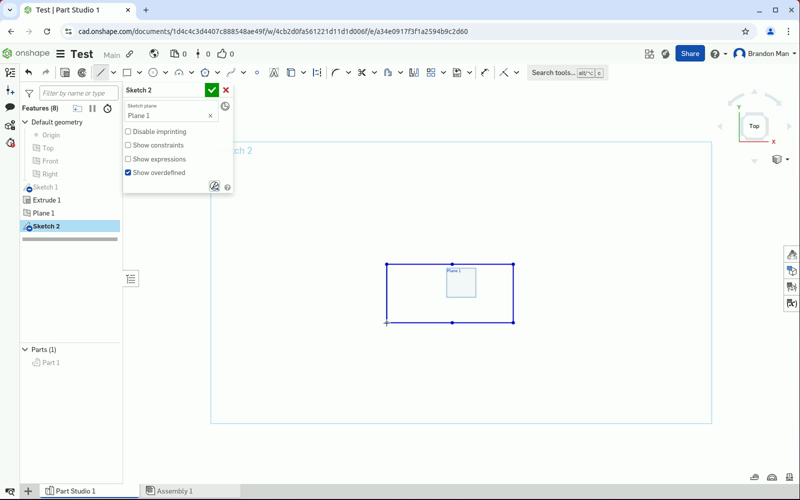
mouse_move(397, 314)
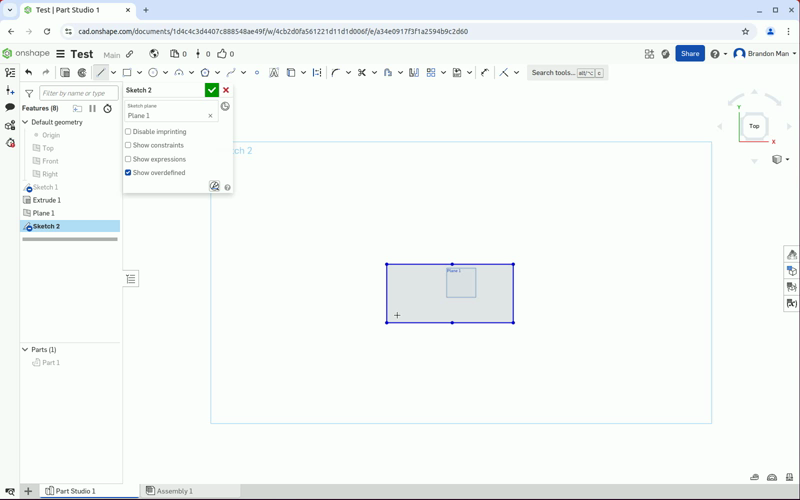
click(397, 314)
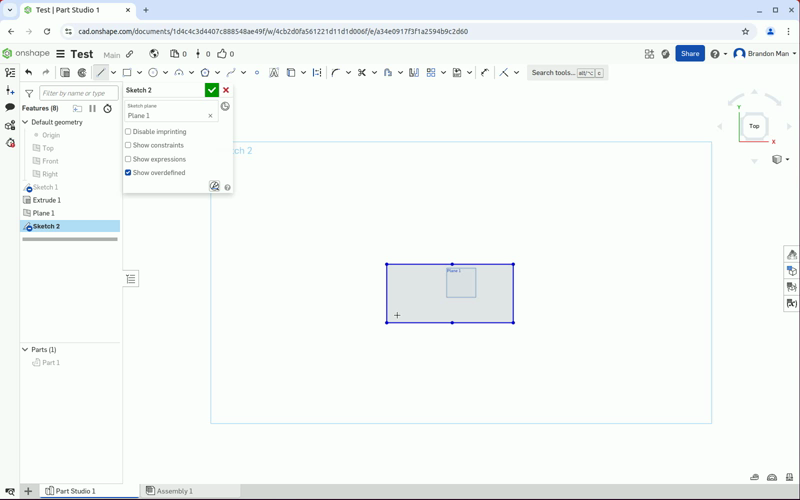
key_up(shift)
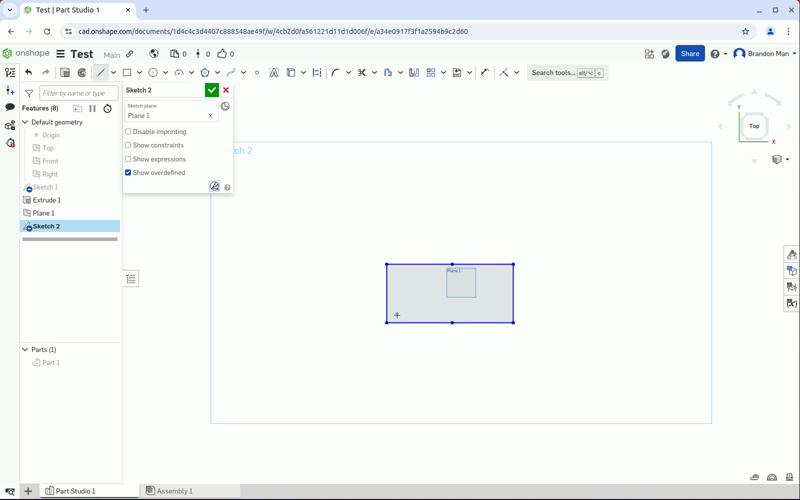
key_down(shift)
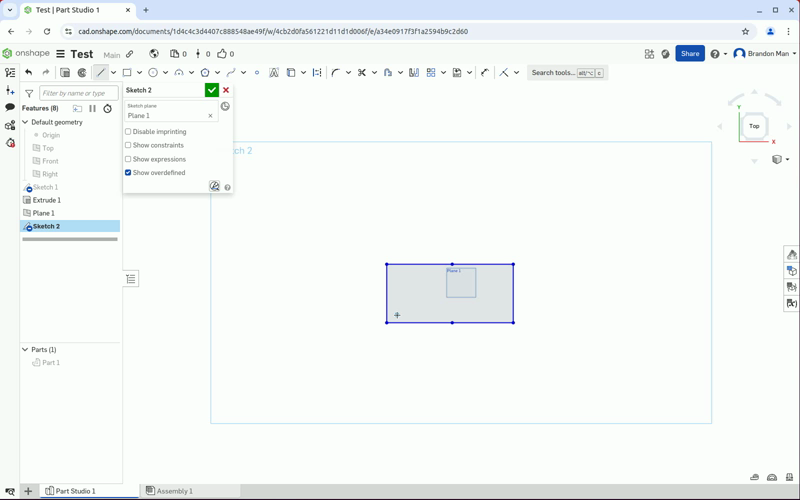
mouse_move(427, 314)
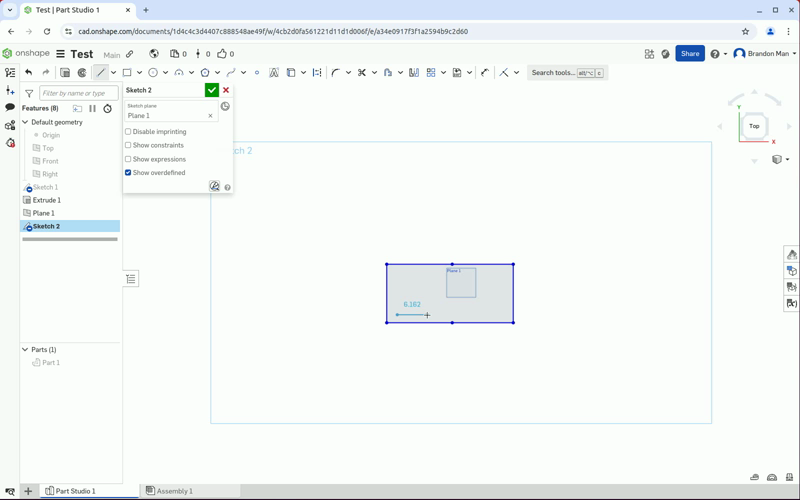
mouse_move(450, 314)
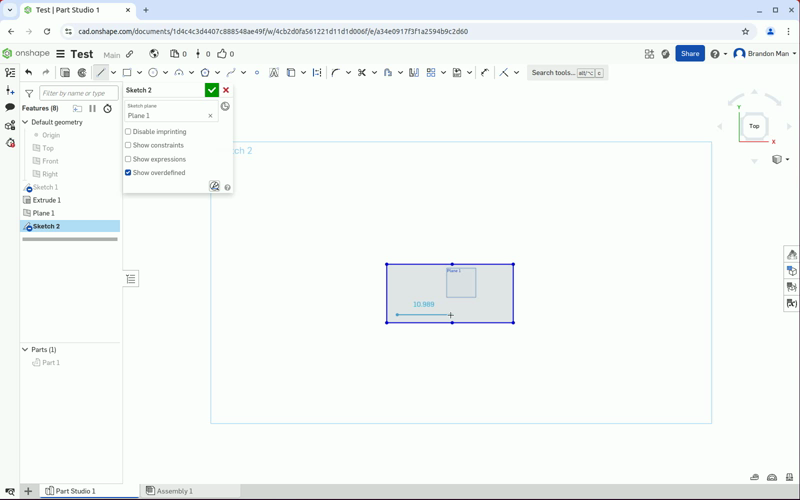
click(450, 314)
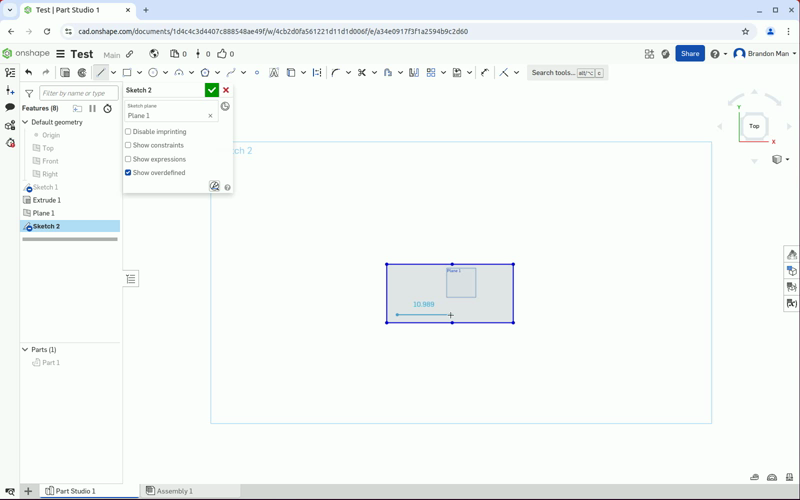
key_up(shift)
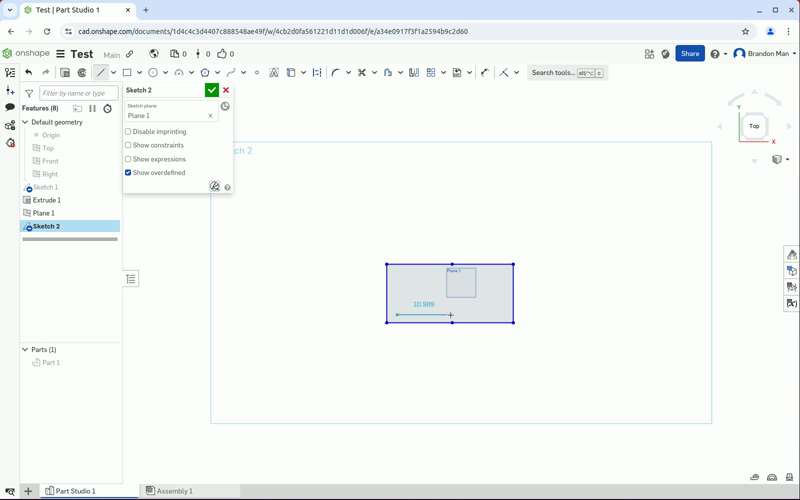
key_down(shift)
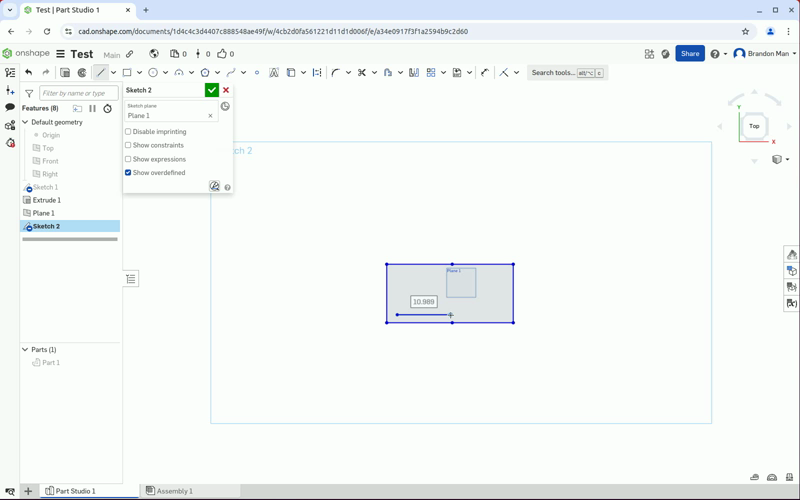
mouse_move(480, 314)
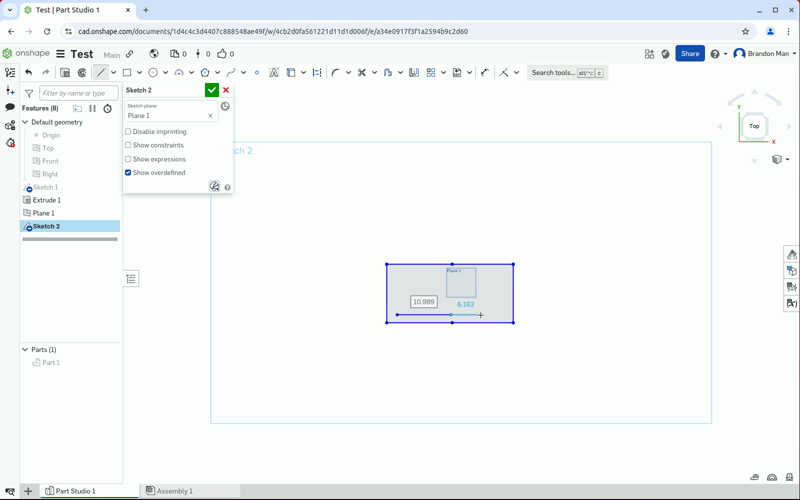
mouse_move(452, 272)
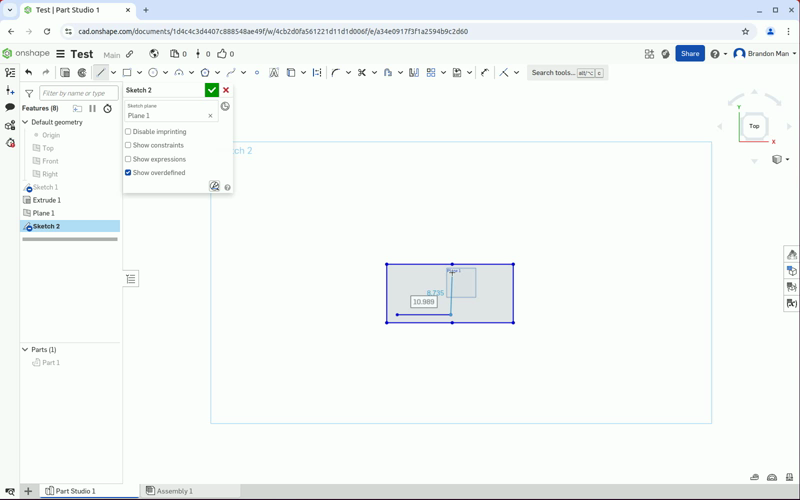
click(452, 272)
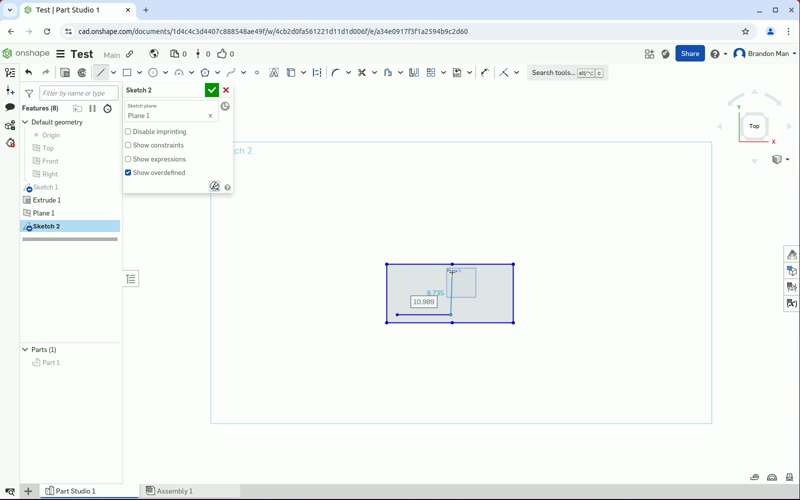
key_up(shift)
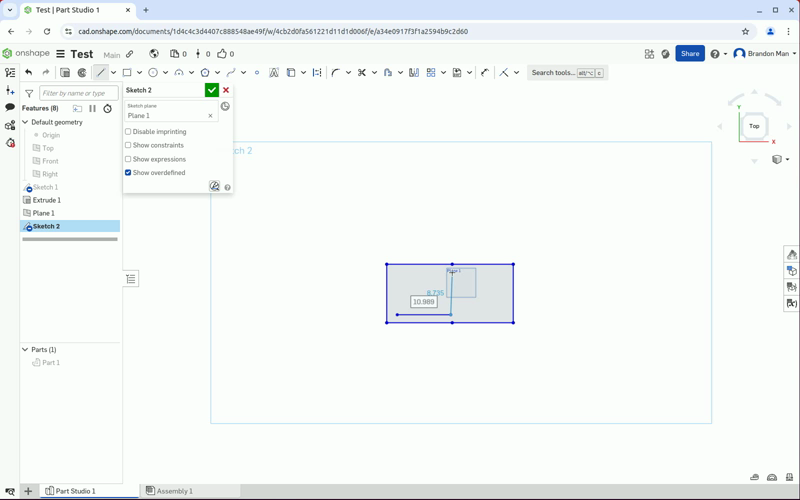
key_down(shift)
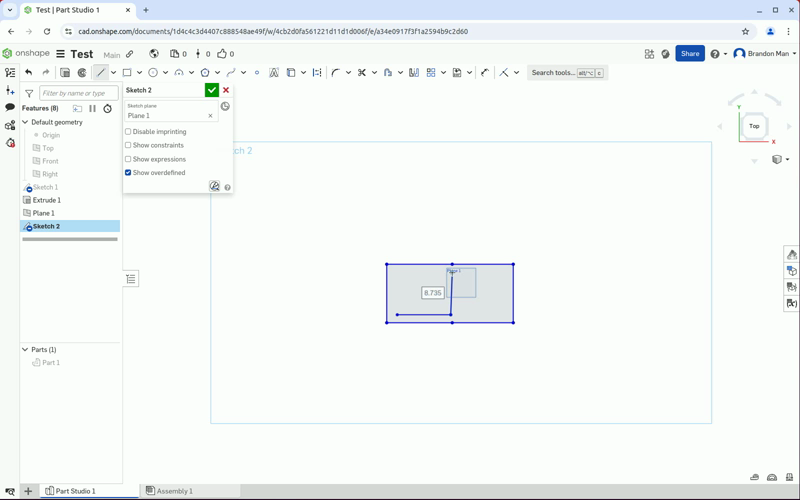
mouse_move(482, 272)
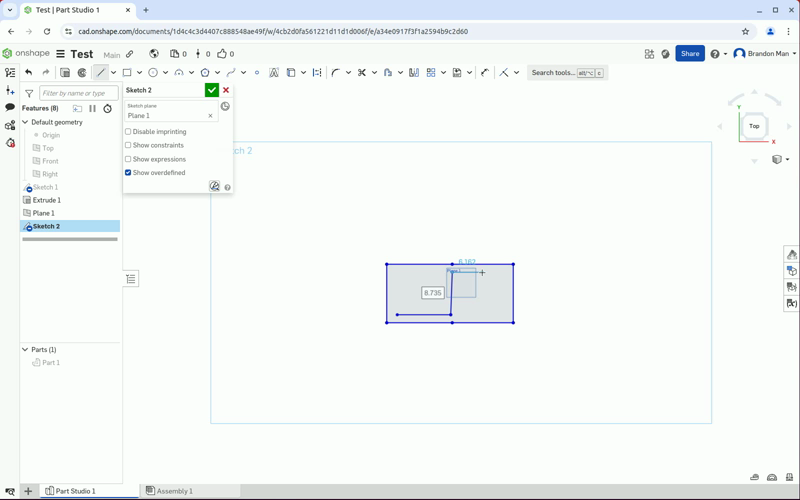
mouse_move(397, 272)
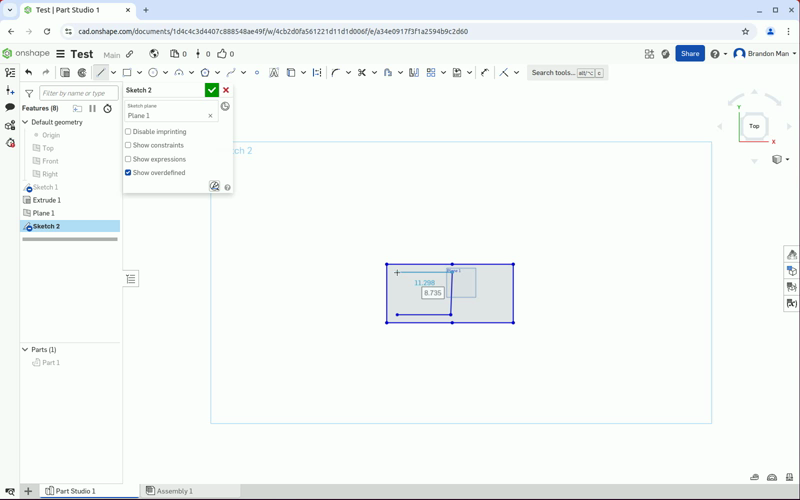
click(397, 272)
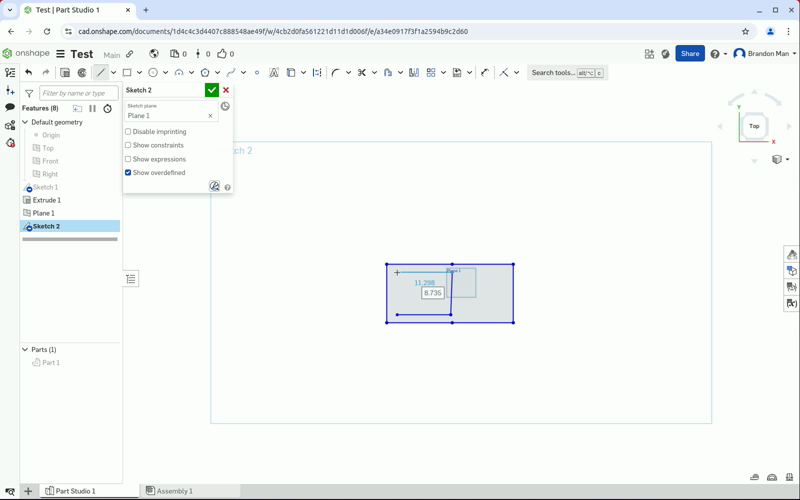
key_up(shift)
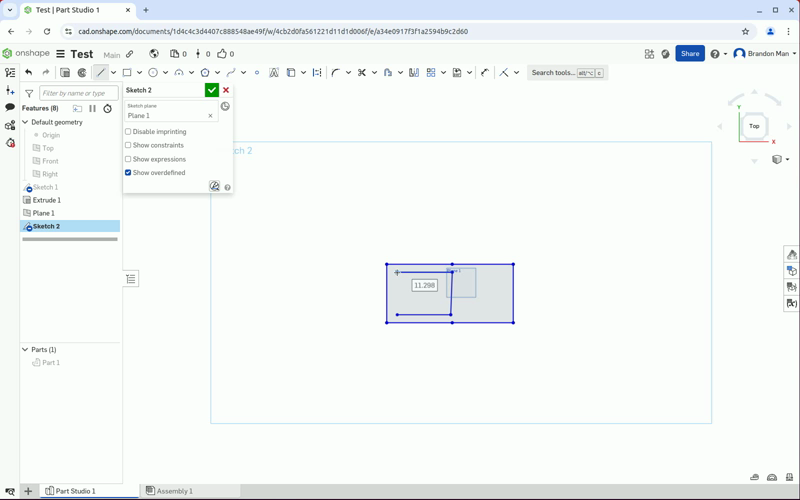
mouse_move(427, 272)
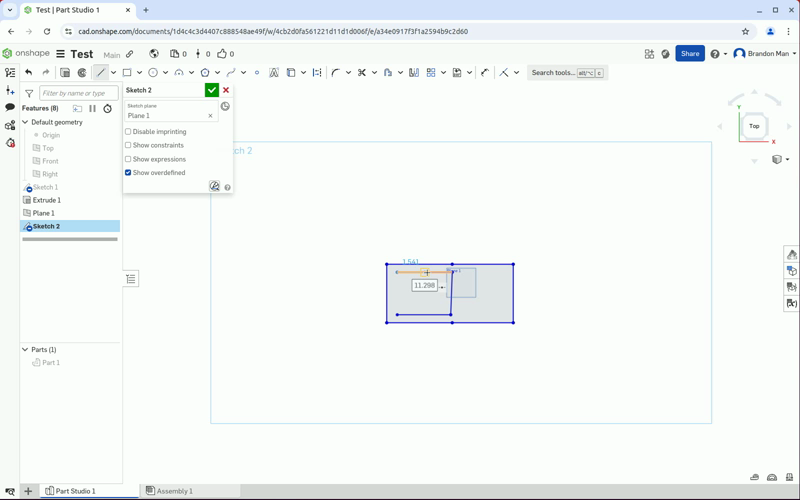
key_down(shift)
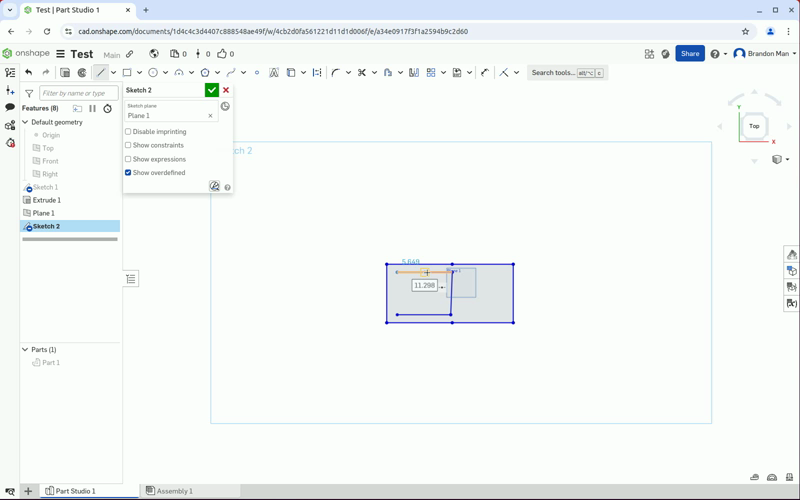
mouse_move(397, 314)
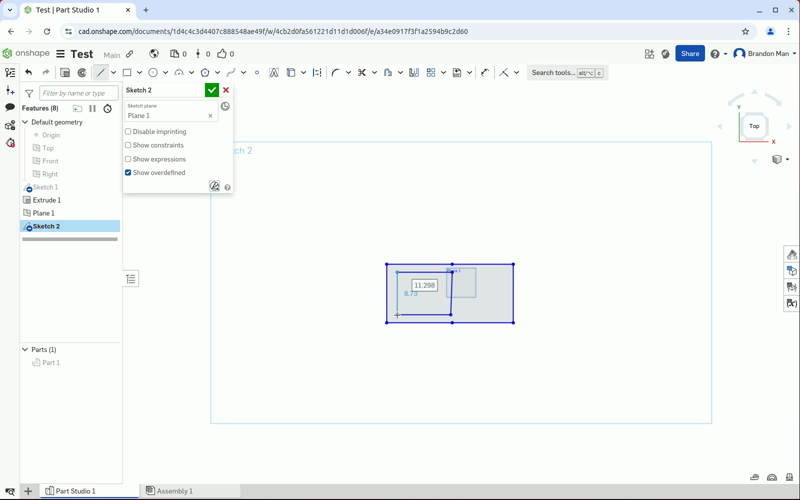
key_up(shift)
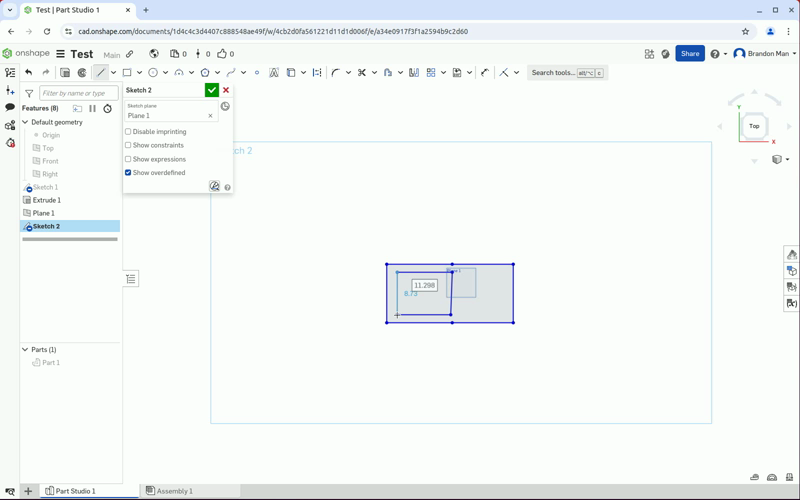
click(397, 314)
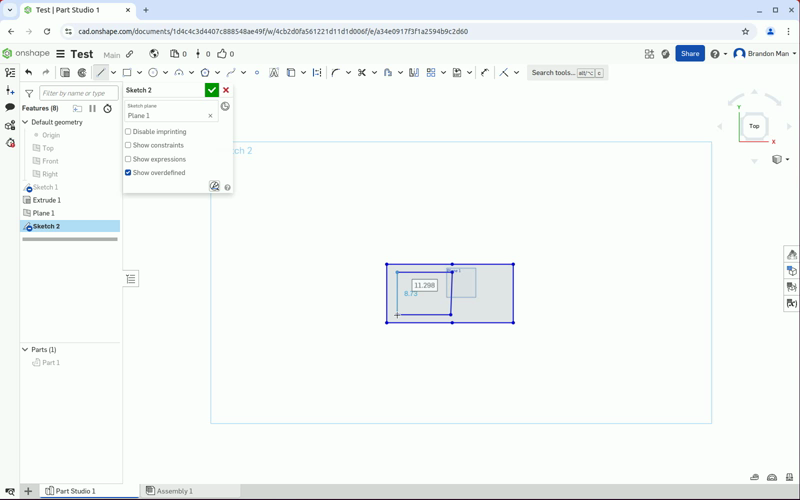
key(esc)
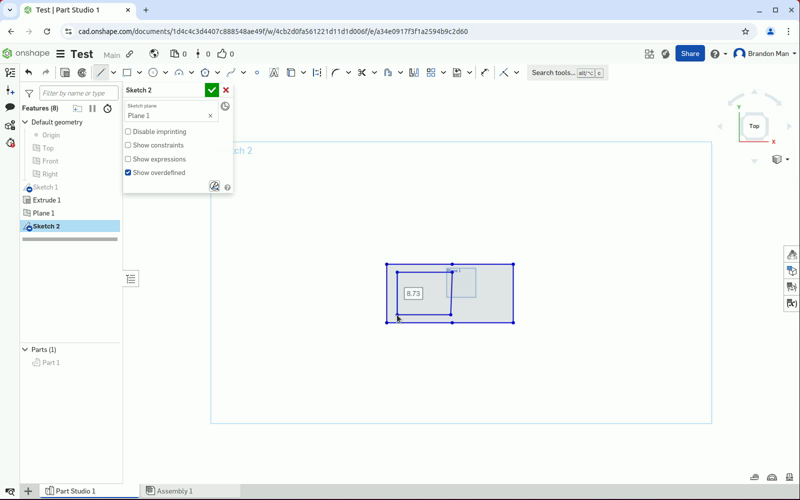
key(l)
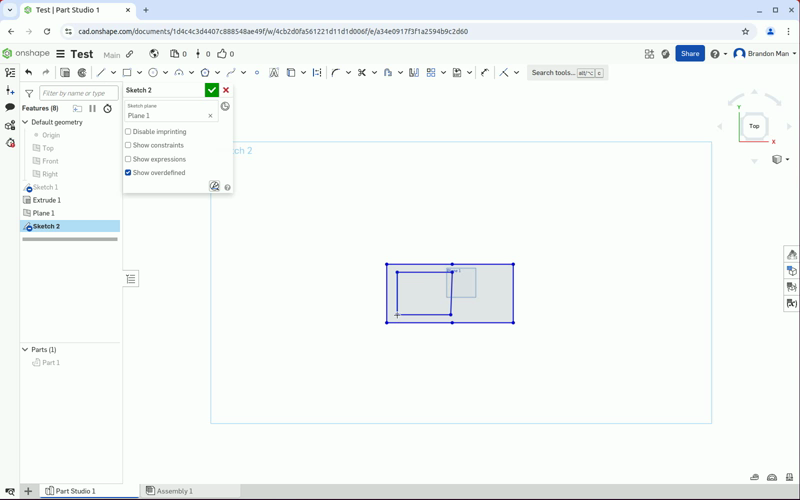
key_down(shift)
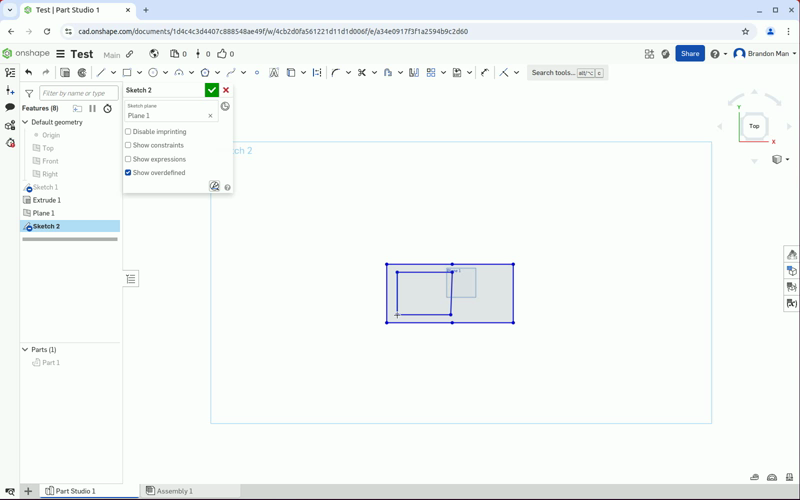
mouse_move(465, 314)
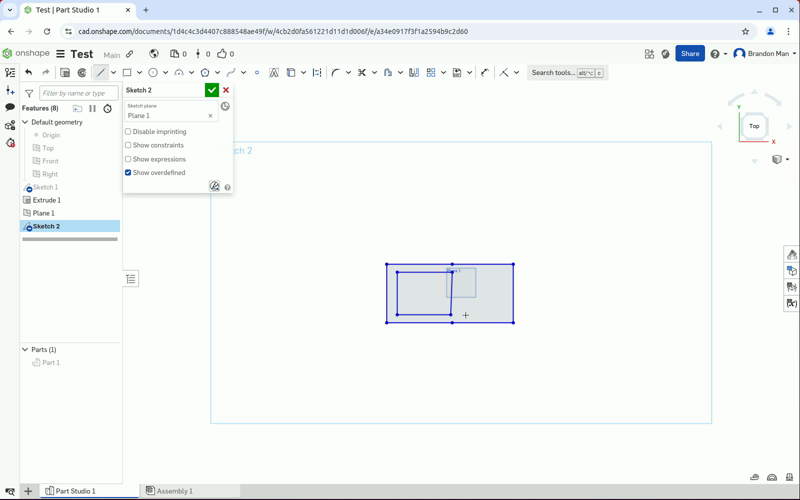
click(465, 314)
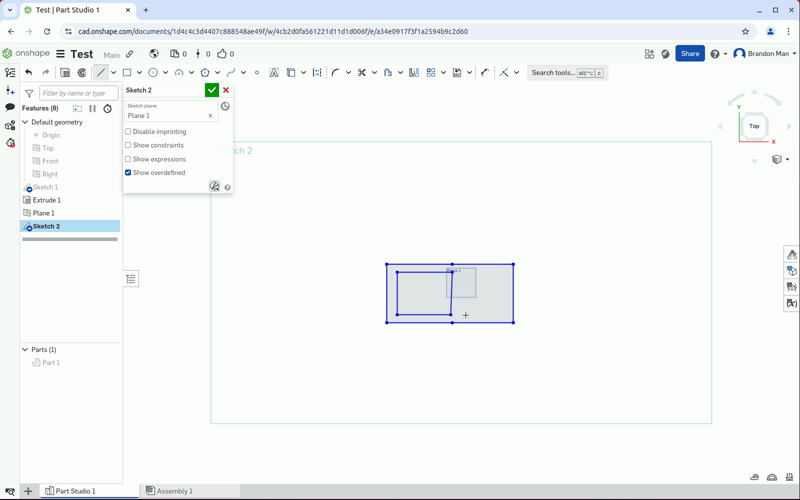
key_up(shift)
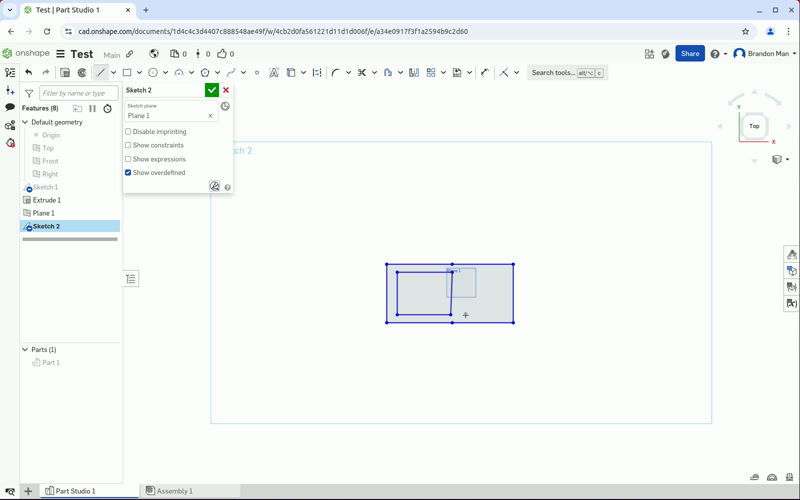
key_down(shift)
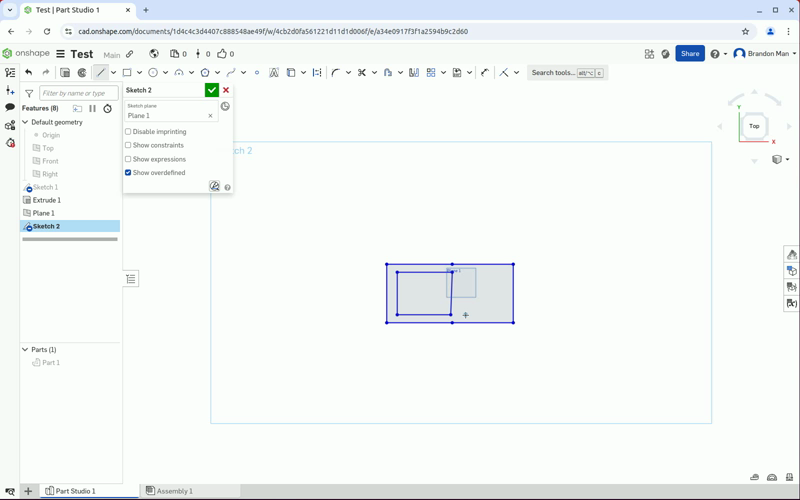
mouse_move(495, 314)
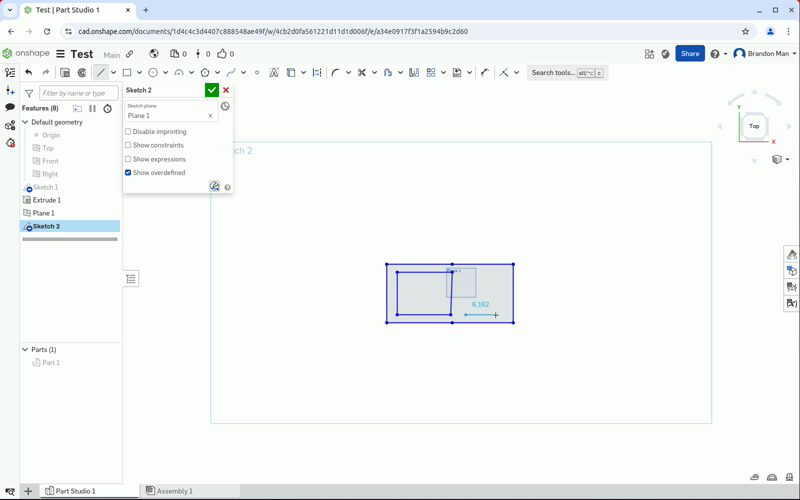
mouse_move(506, 314)
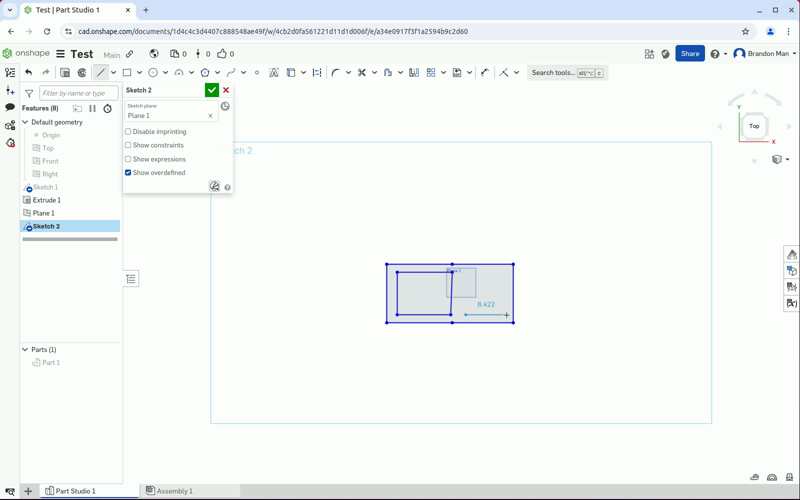
click(506, 314)
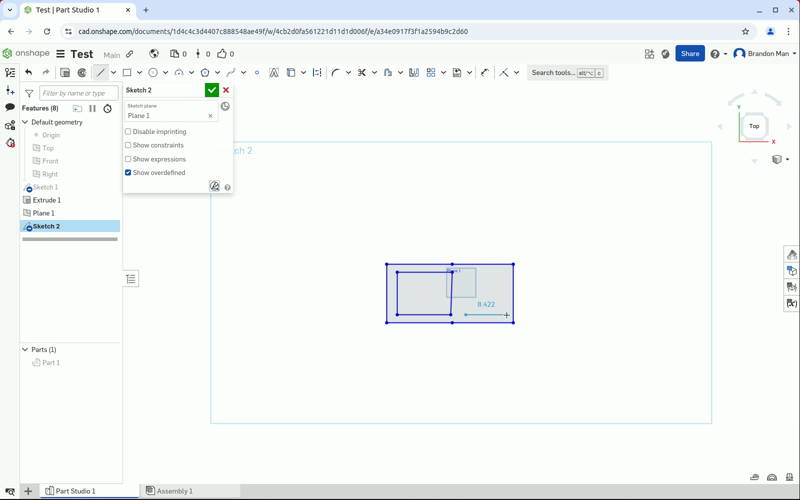
key_up(shift)
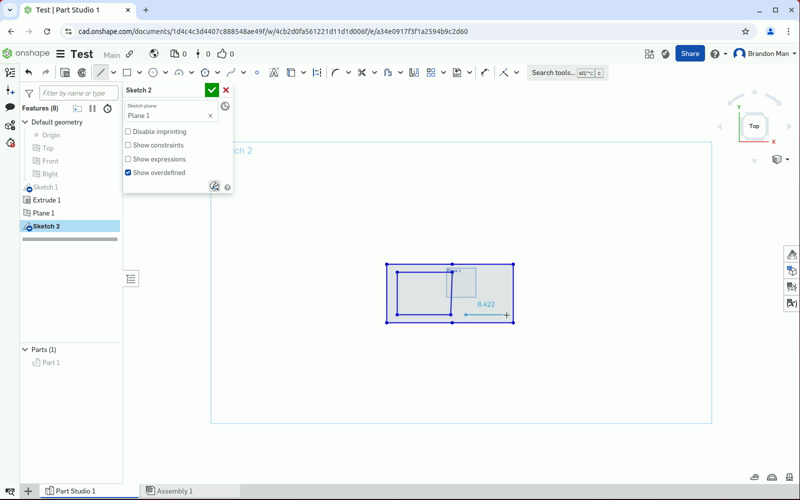
key_down(shift)
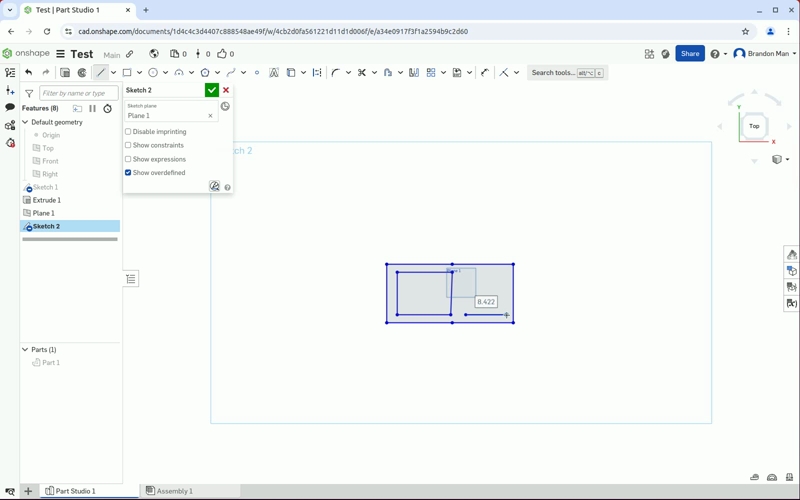
mouse_move(536, 314)
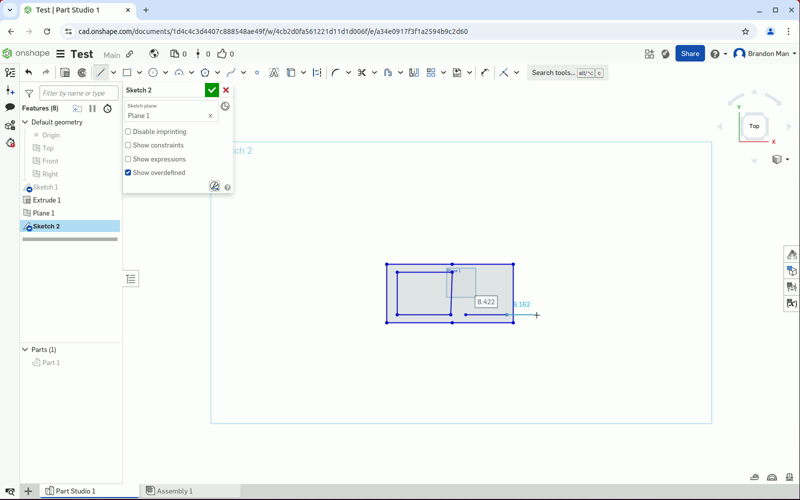
mouse_move(506, 272)
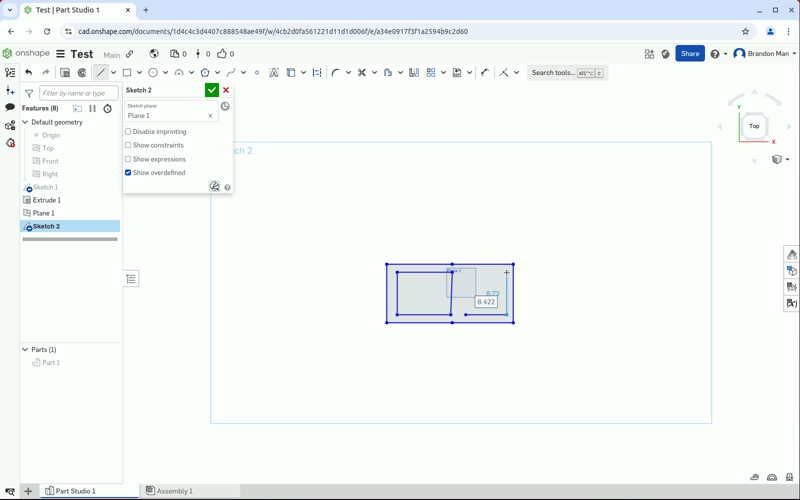
click(506, 272)
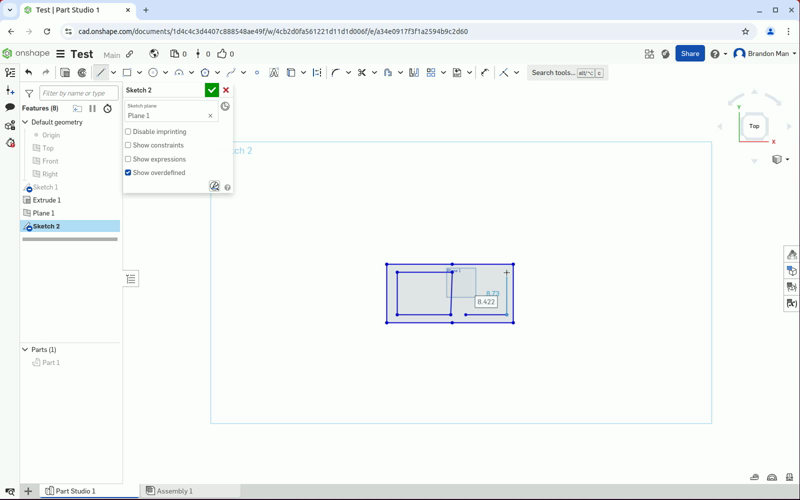
key_up(shift)
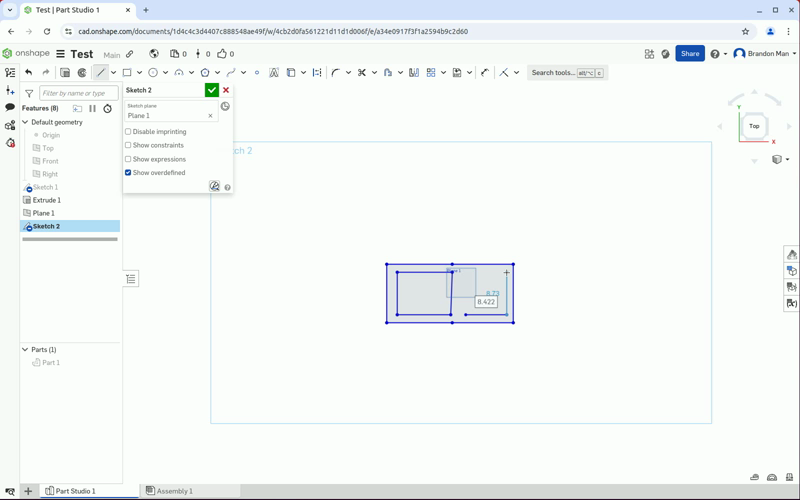
key_down(shift)
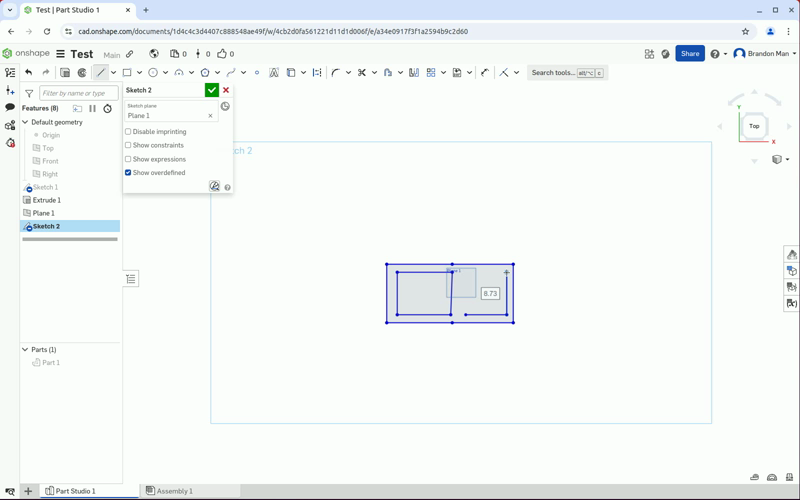
mouse_move(536, 272)
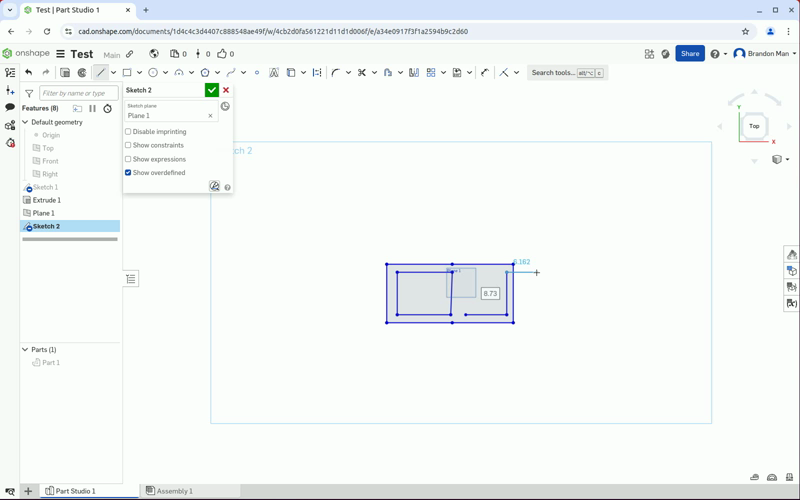
mouse_move(465, 272)
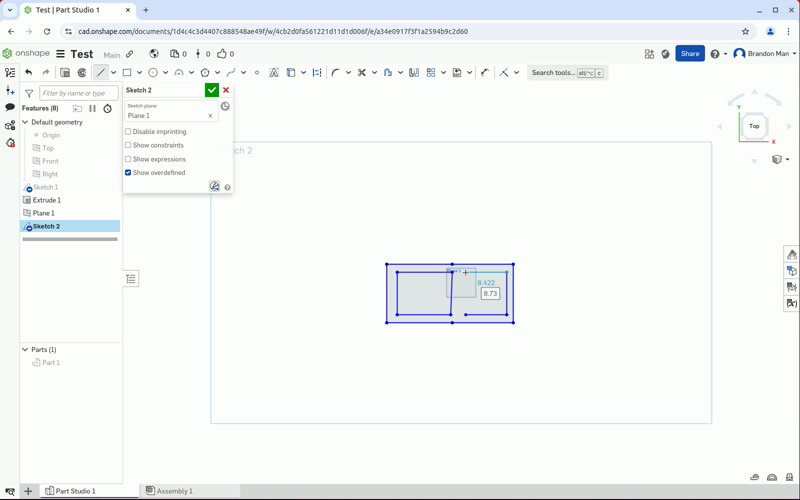
click(465, 272)
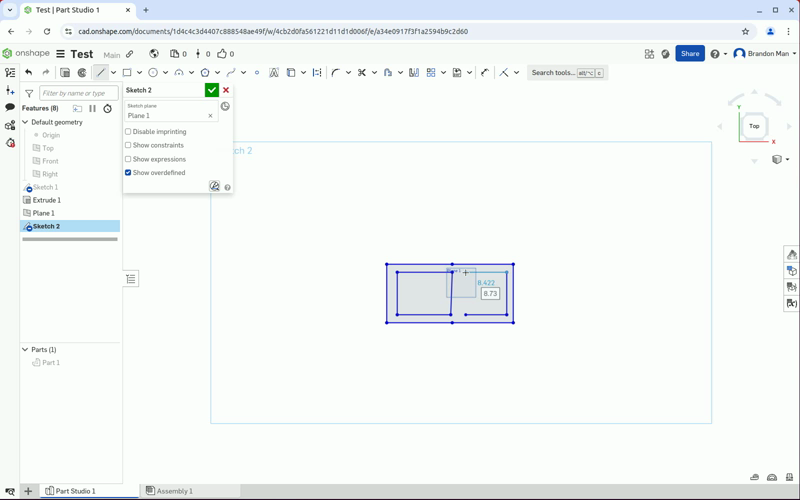
key_up(shift)
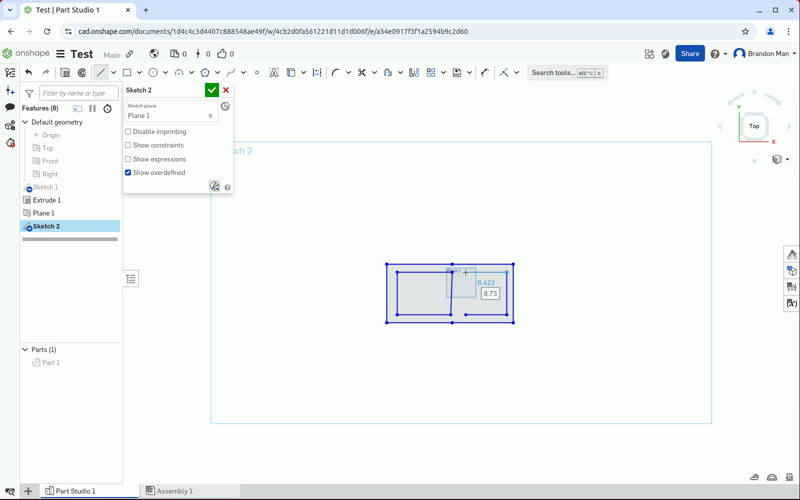
mouse_move(495, 272)
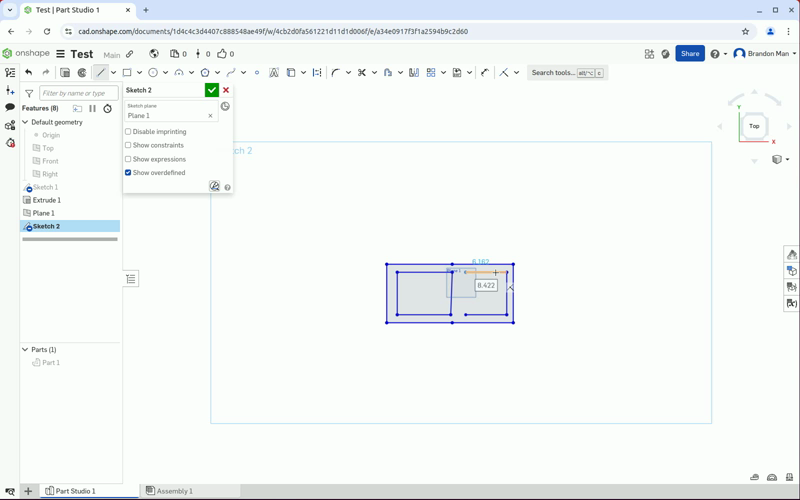
key_down(shift)
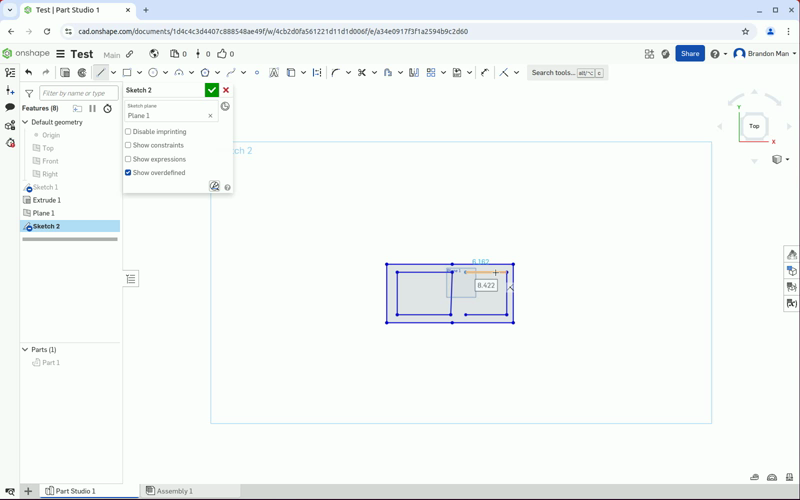
mouse_move(465, 314)
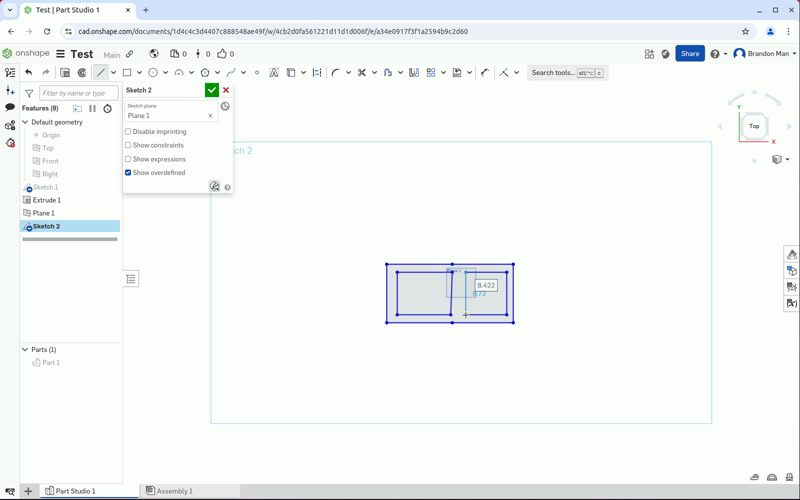
key_up(shift)
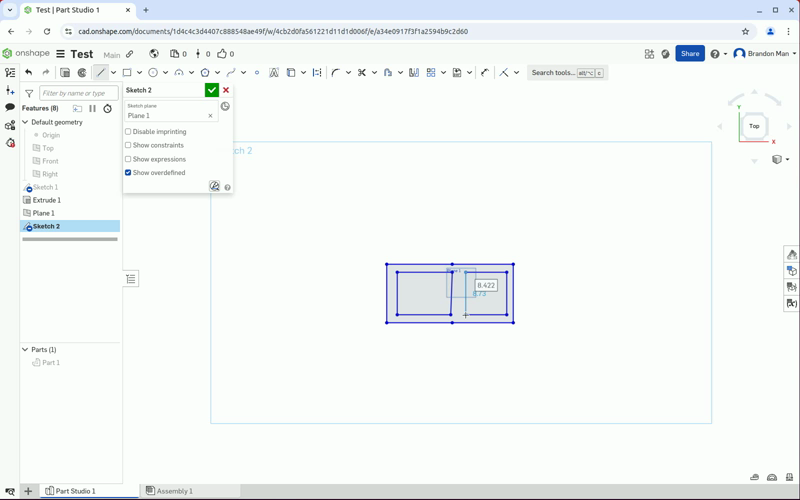
click(465, 314)
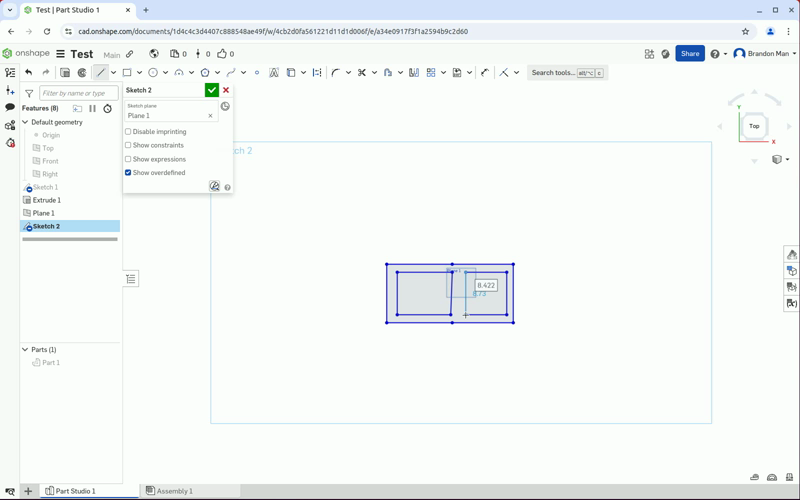
key(esc)
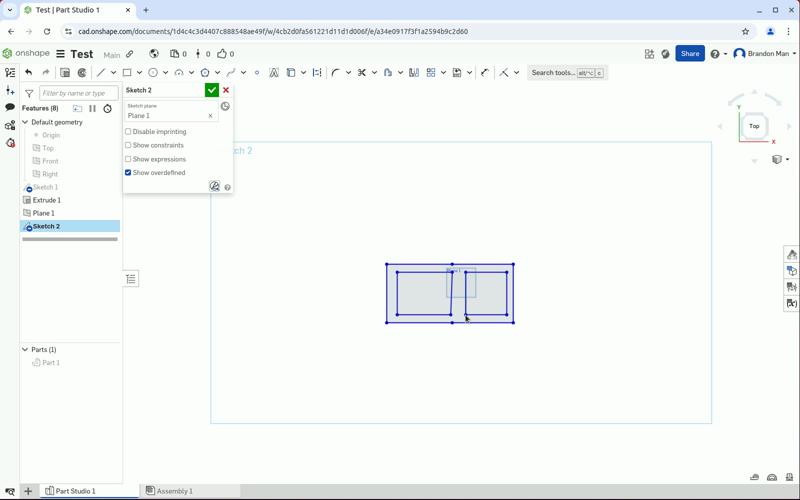
mouse_move(390, 308)
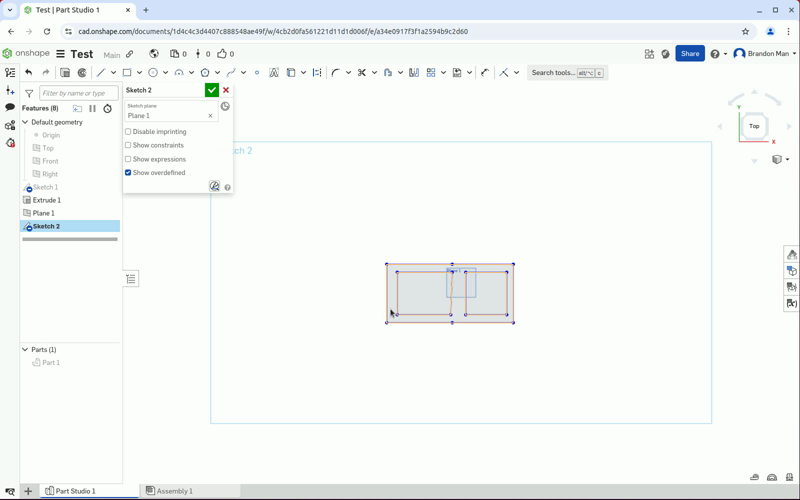
click(390, 308)
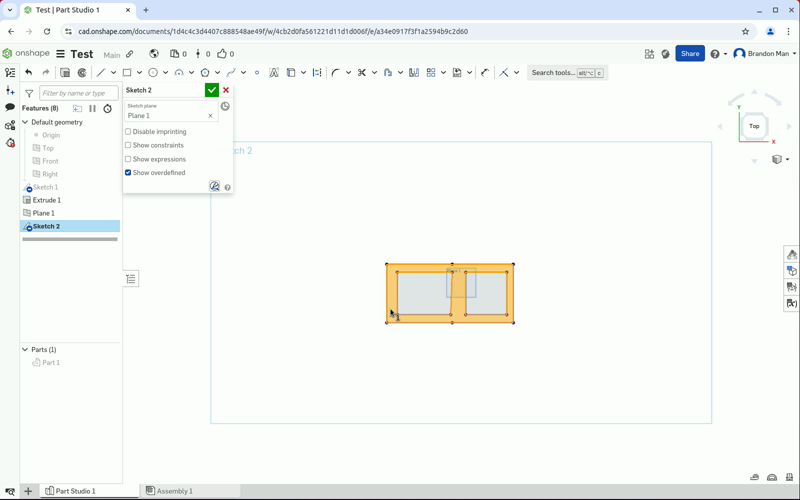
mouse_move(73, 352)
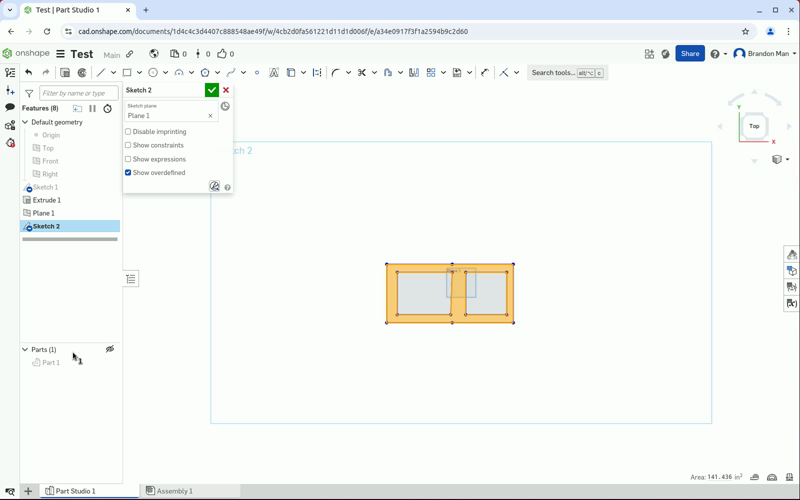
key(shift+y)
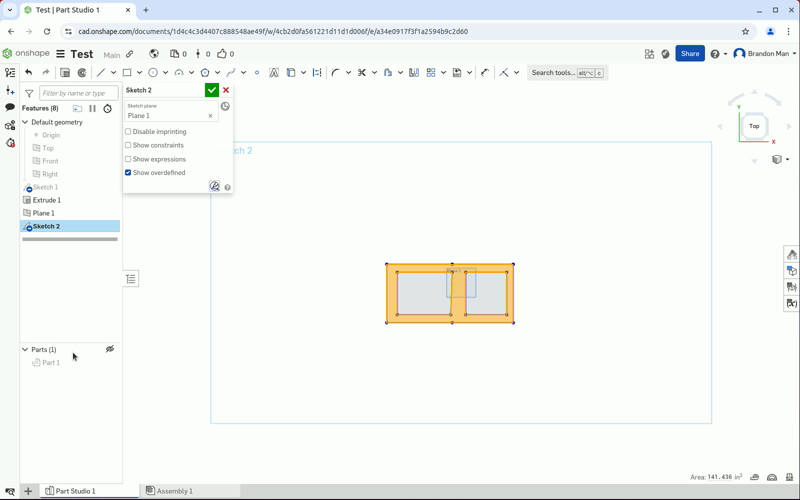
key(shift+e)
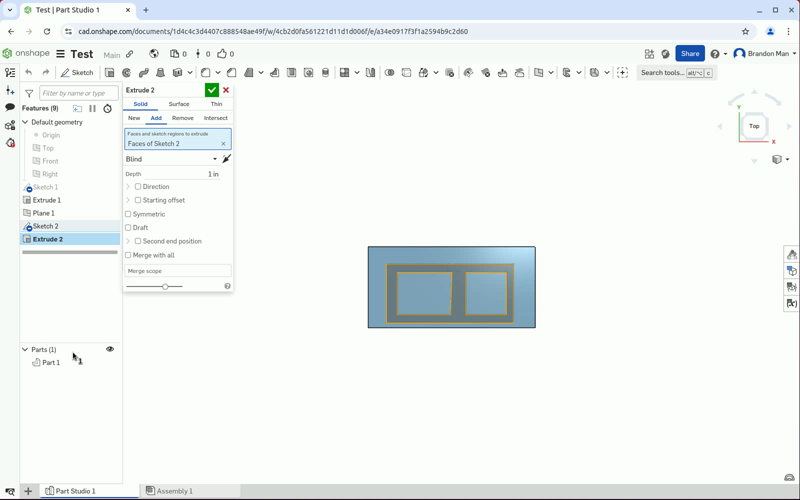
mouse_move(143, 106)
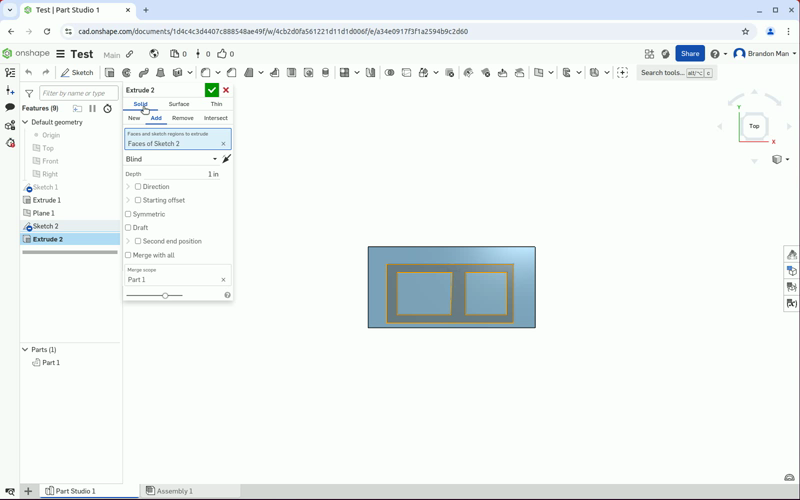
click(143, 106)
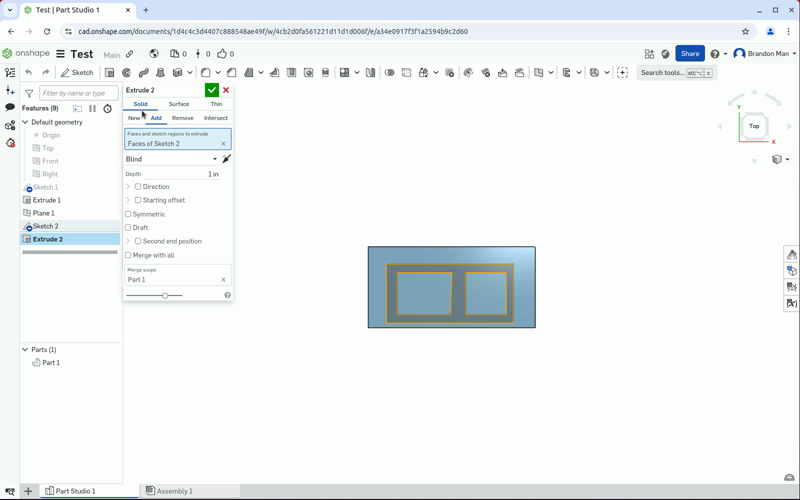
mouse_move(137, 120)
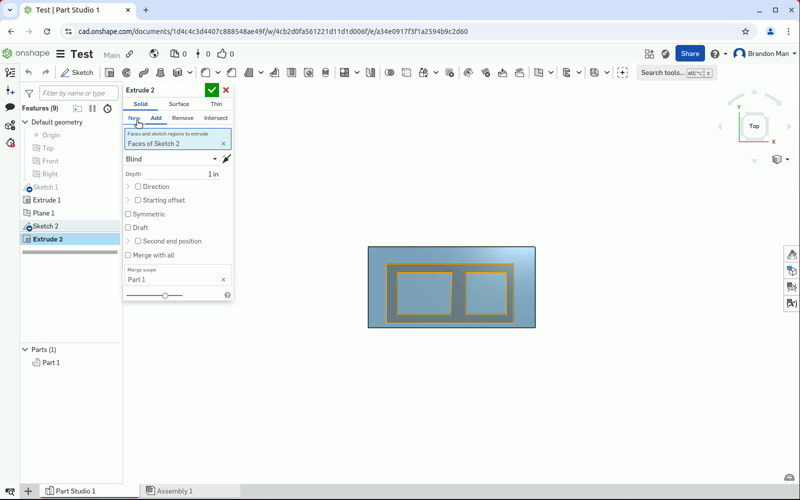
click(137, 120)
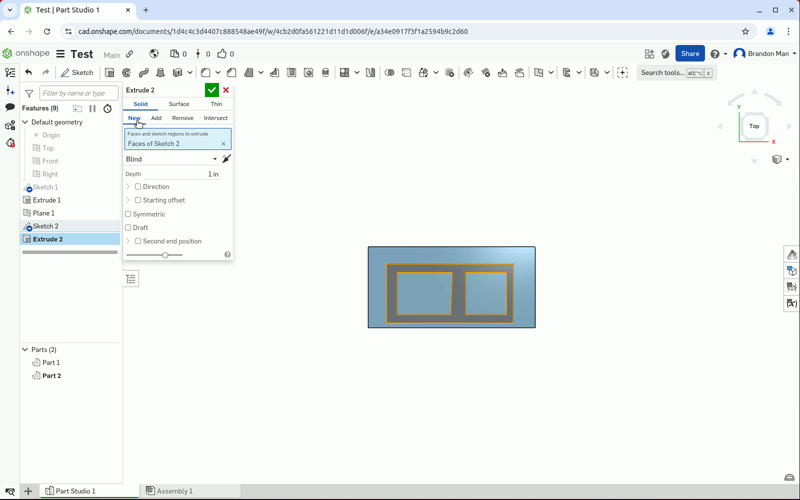
key(tab, 4)
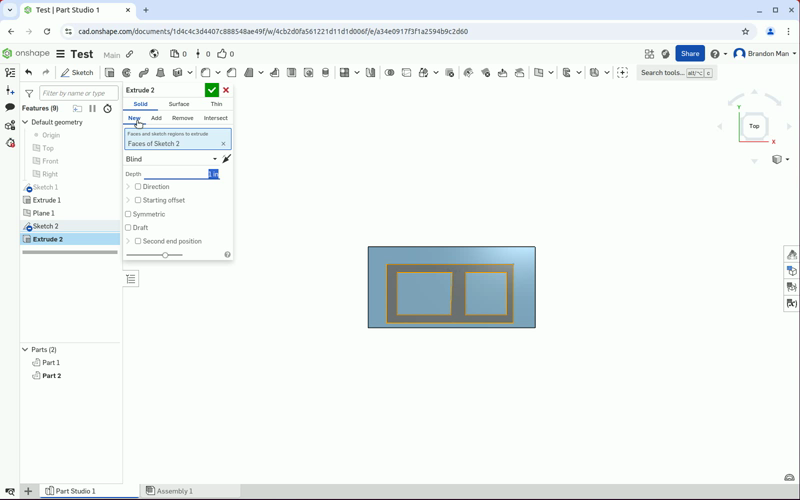
text(0.481)
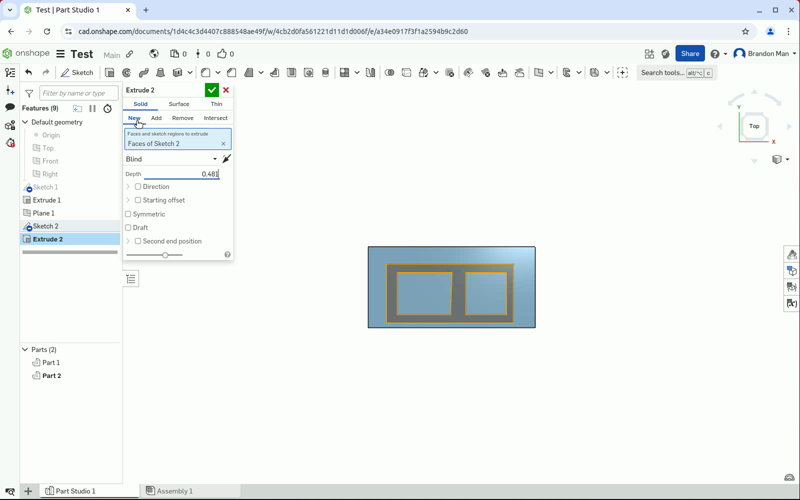
key(enter)
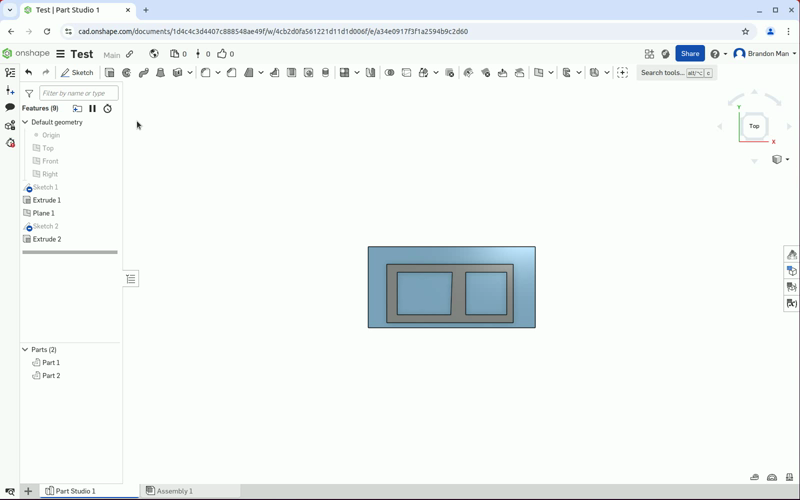
key(shift+h)
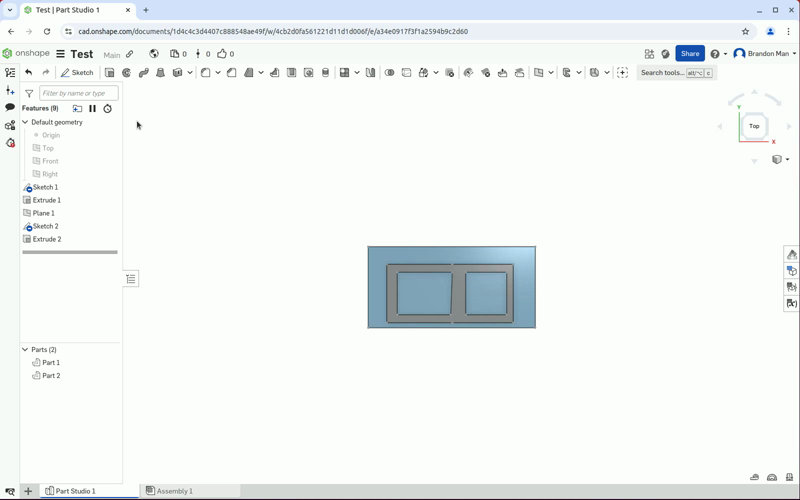
key(shift+h)
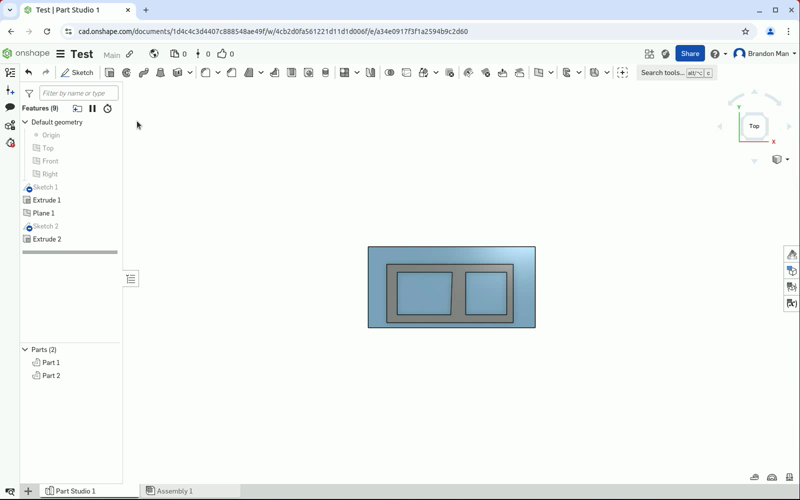
mouse_move(73, 189)
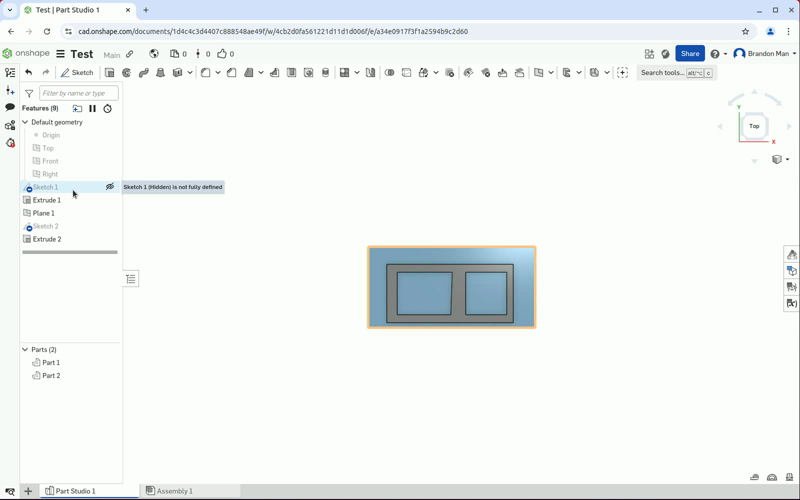
click(73, 189)
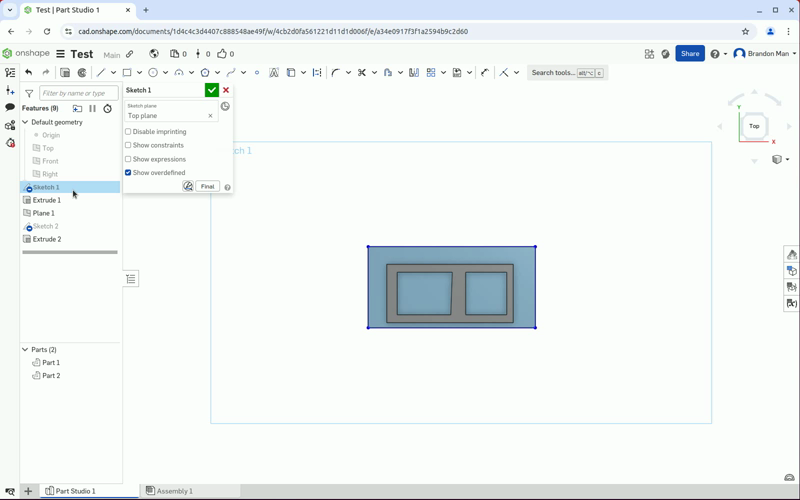
mouse_move(229, 92)
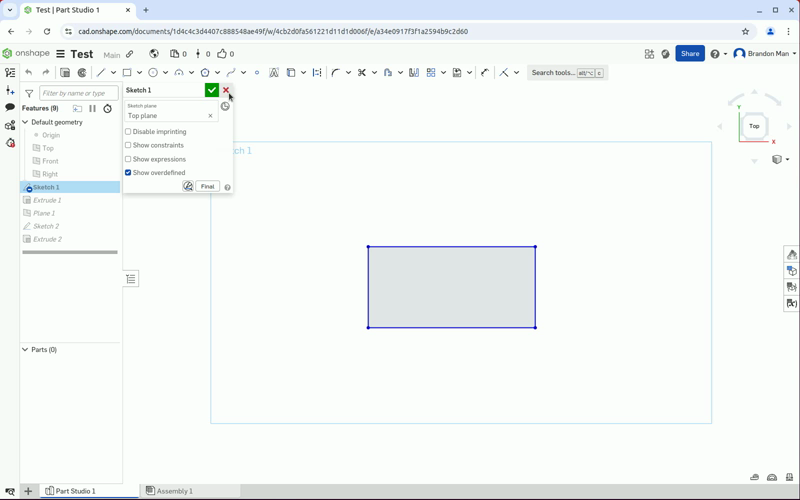
click(229, 92)
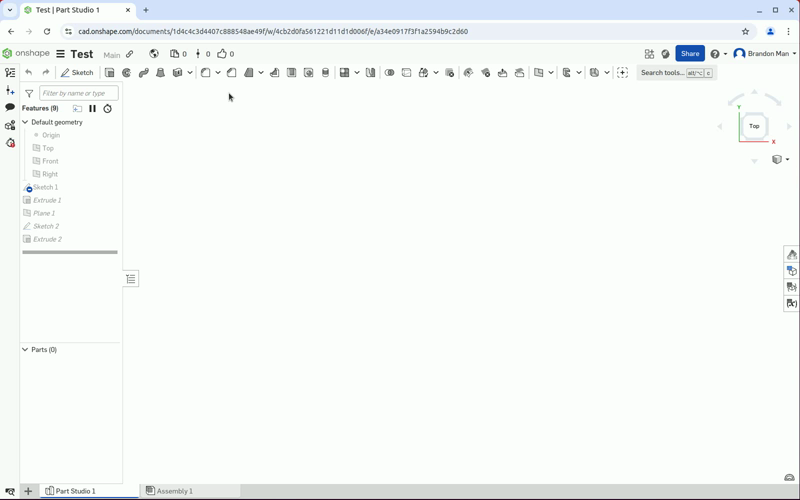
key(shift+s)
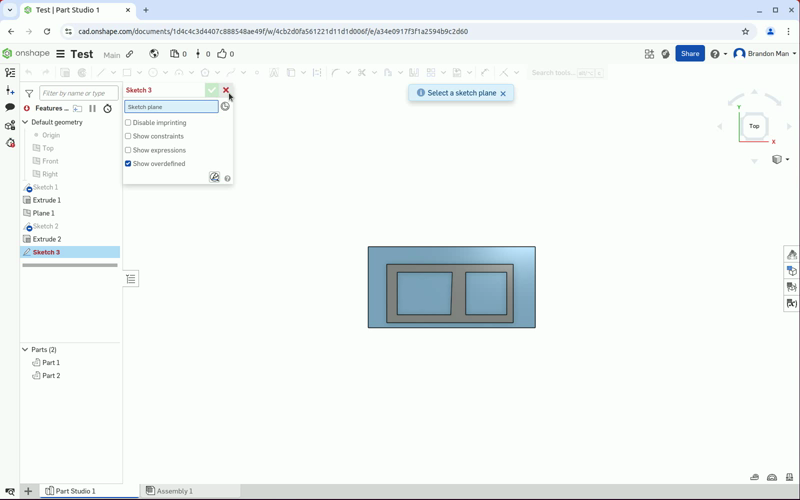
mouse_move(73, 215)
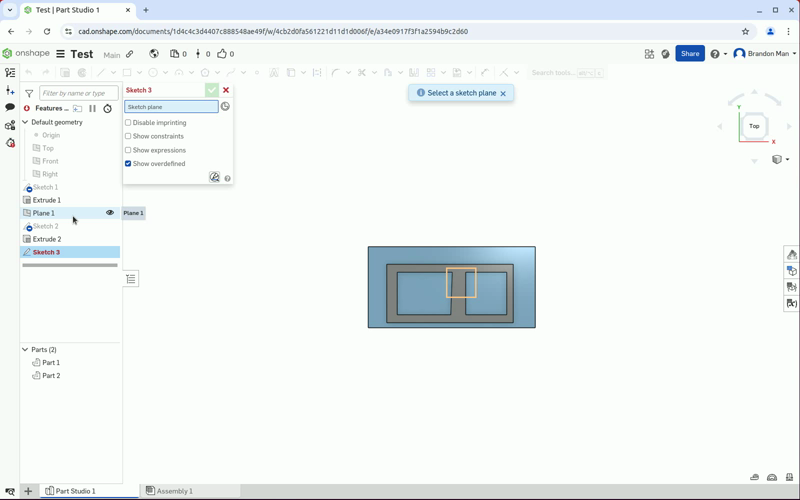
click(73, 215)
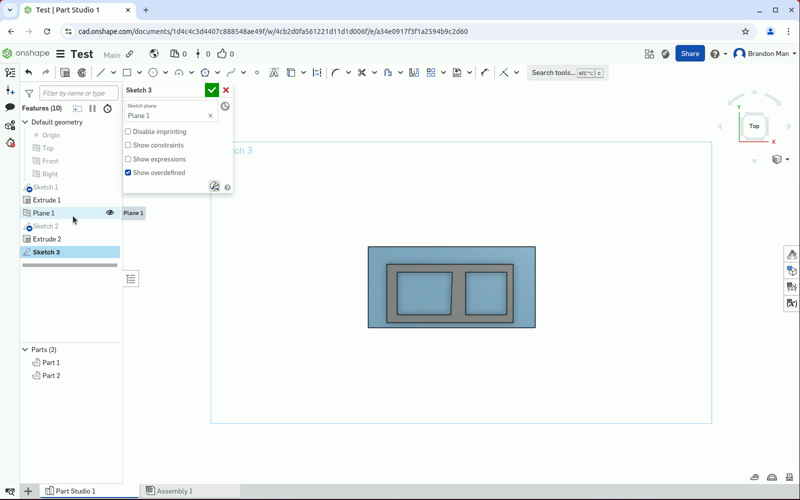
mouse_move(73, 352)
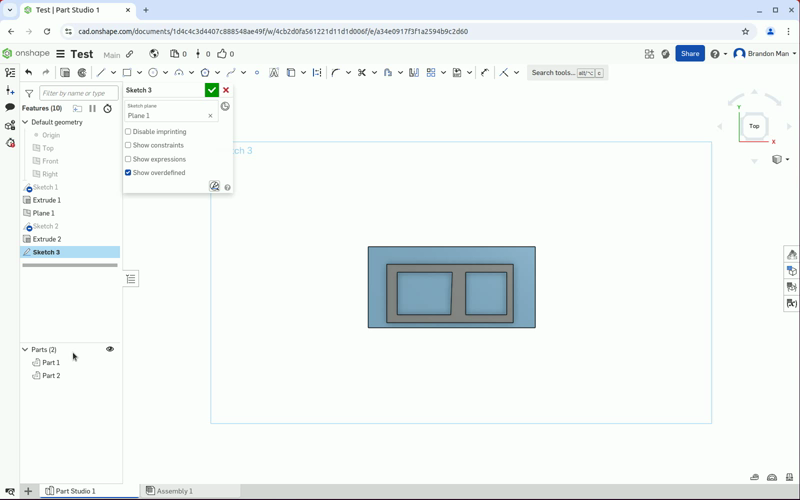
key(y)
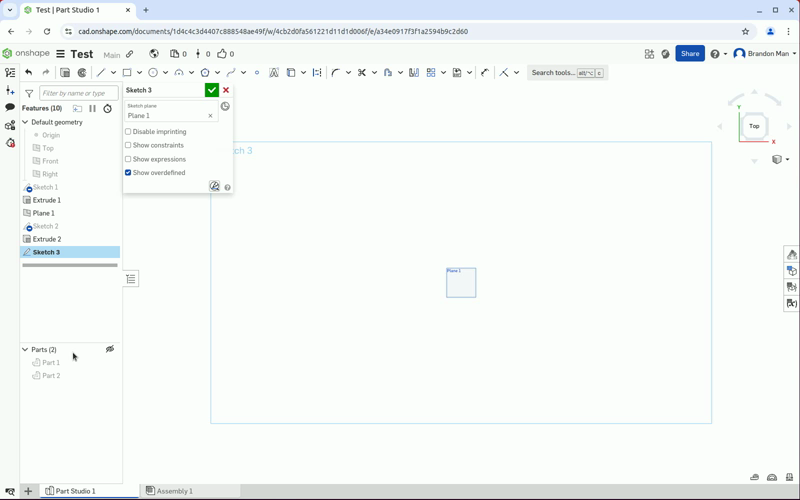
key(l)
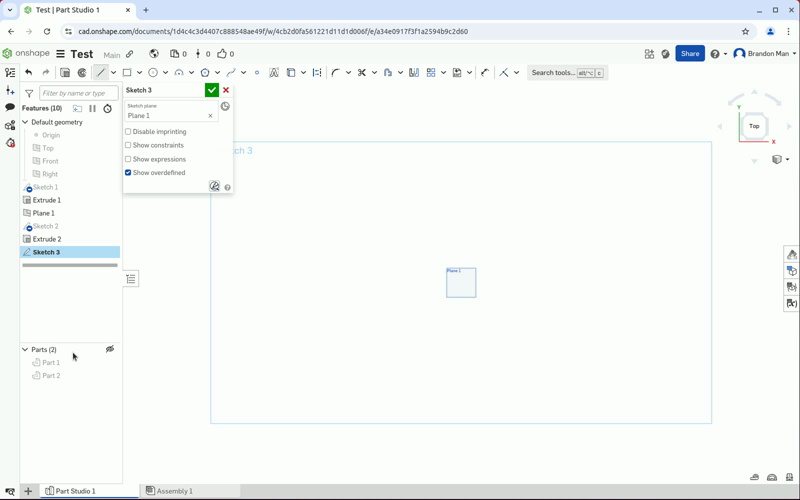
key_down(shift)
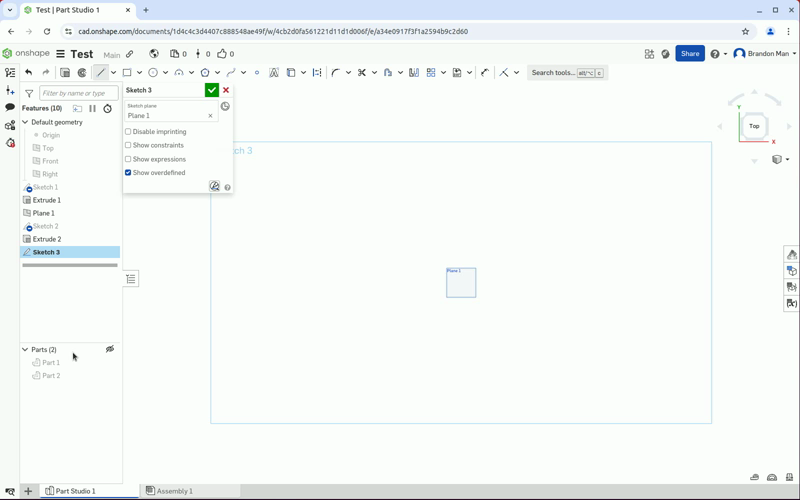
mouse_move(410, 303)
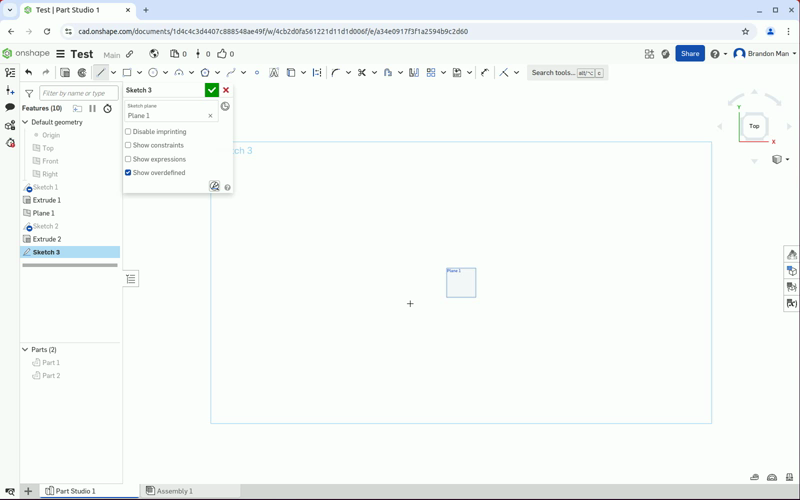
click(410, 303)
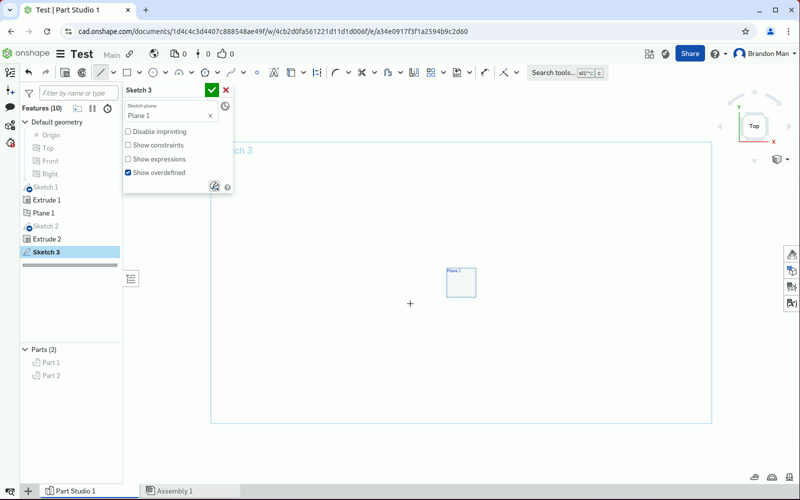
key_up(shift)
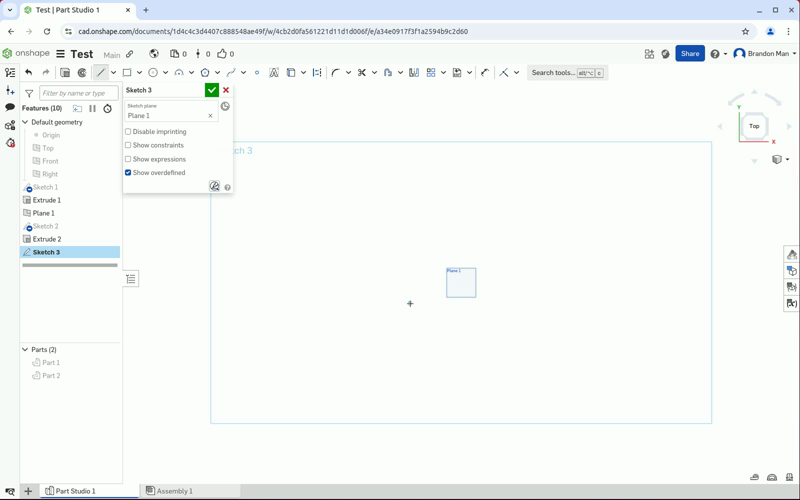
key_down(shift)
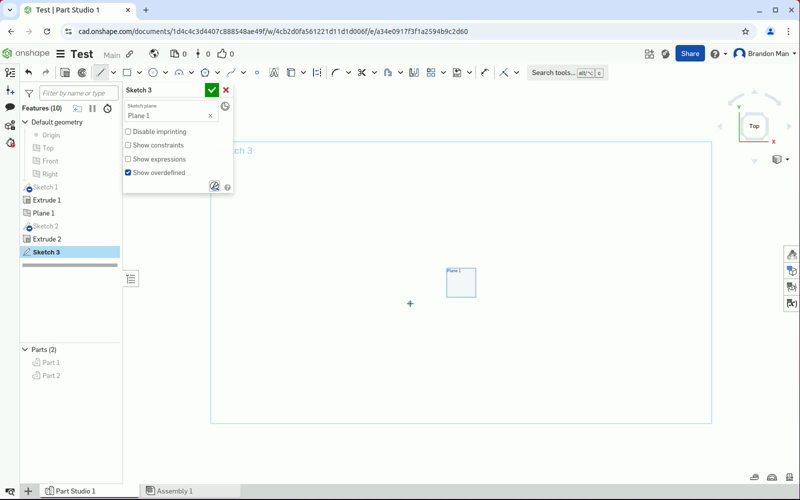
mouse_move(440, 303)
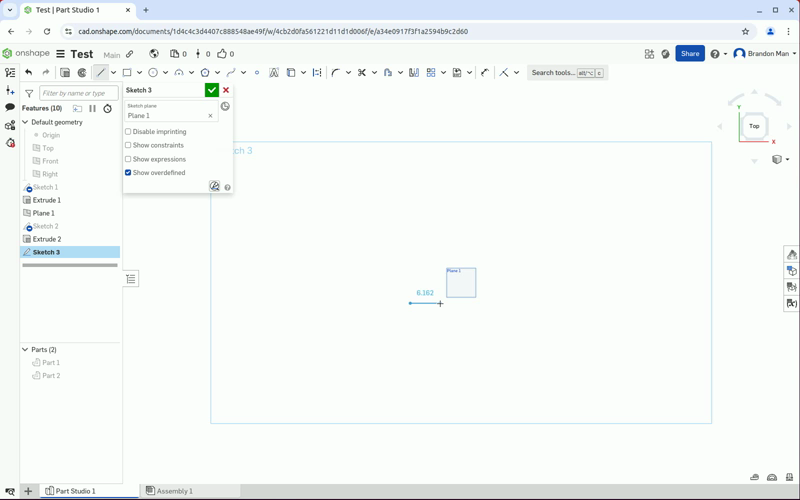
mouse_move(418, 303)
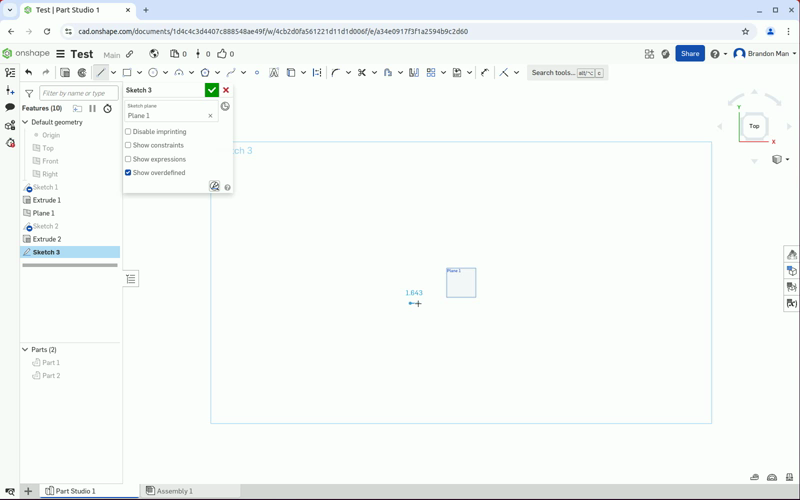
click(418, 303)
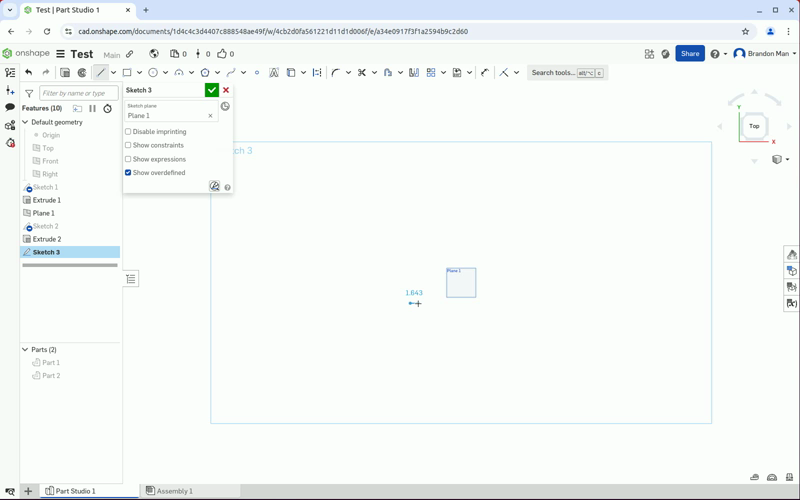
key_up(shift)
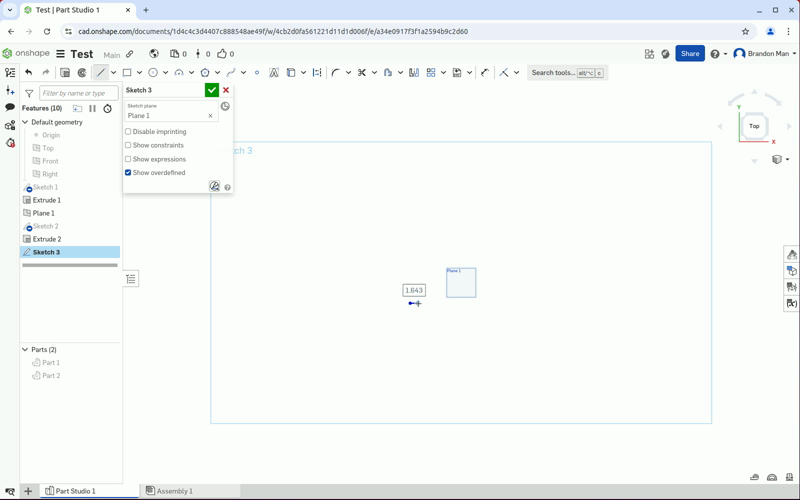
key_down(shift)
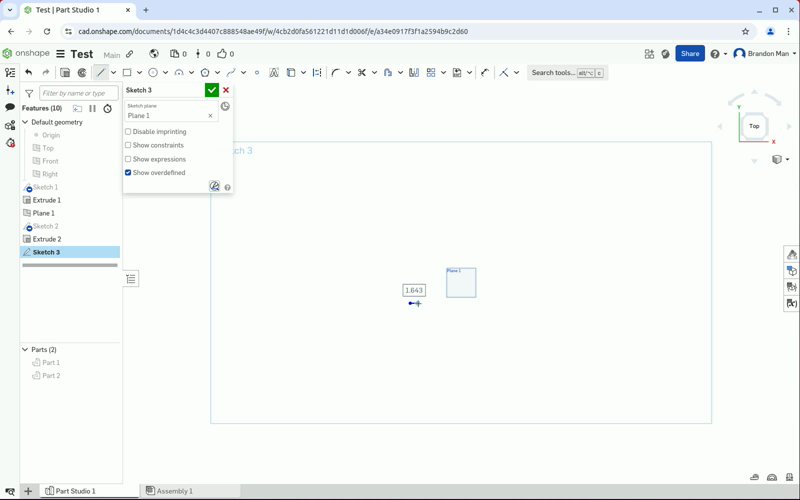
mouse_move(448, 303)
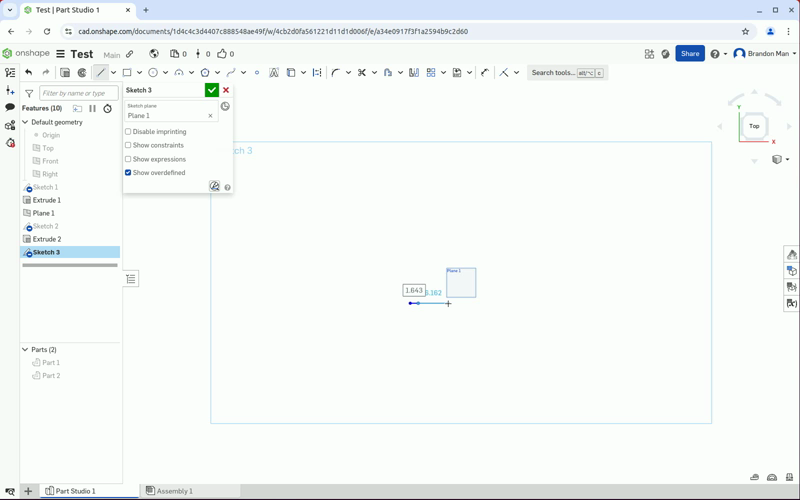
mouse_move(418, 293)
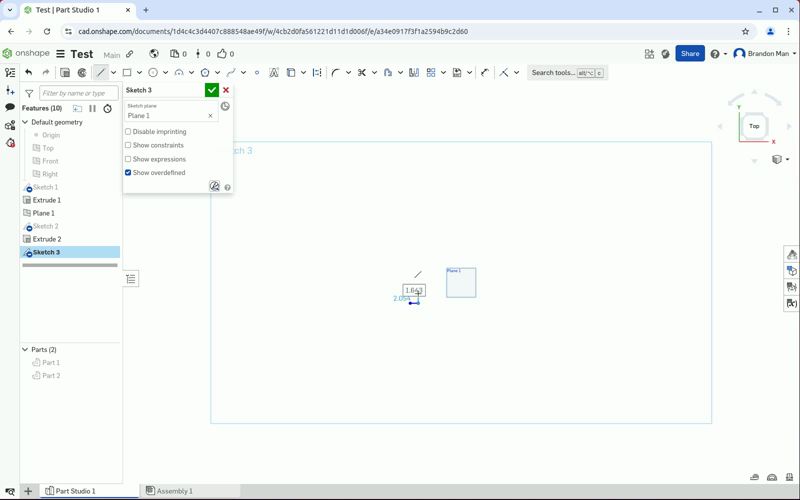
click(418, 293)
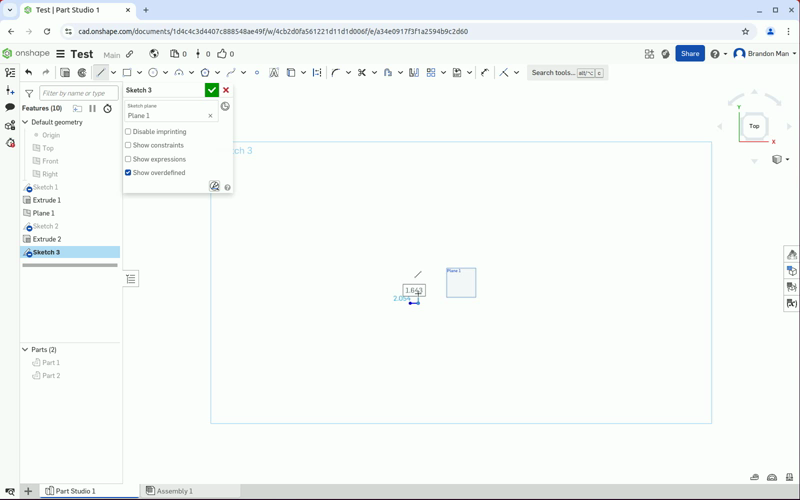
key_up(shift)
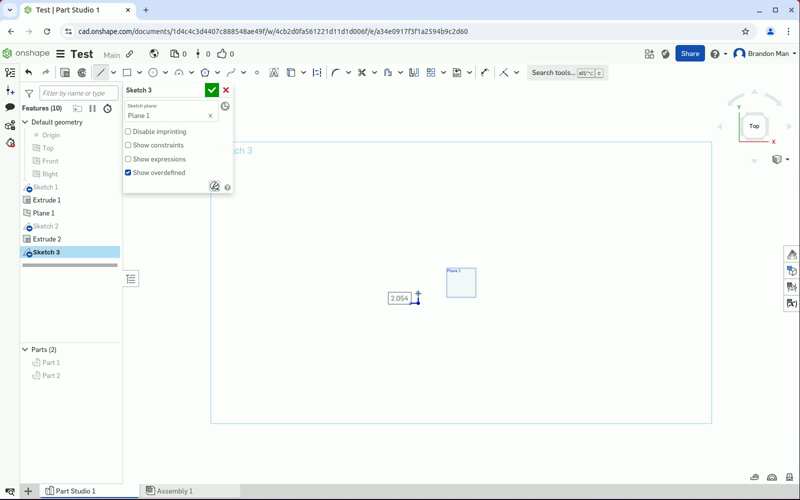
key_down(shift)
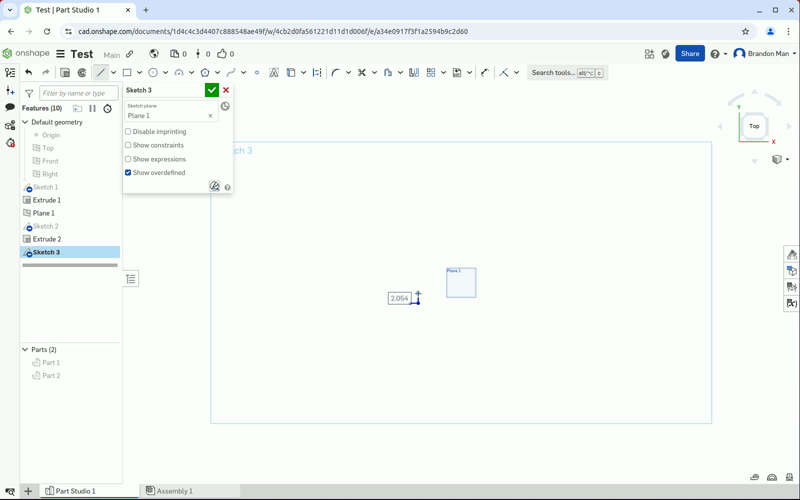
mouse_move(448, 293)
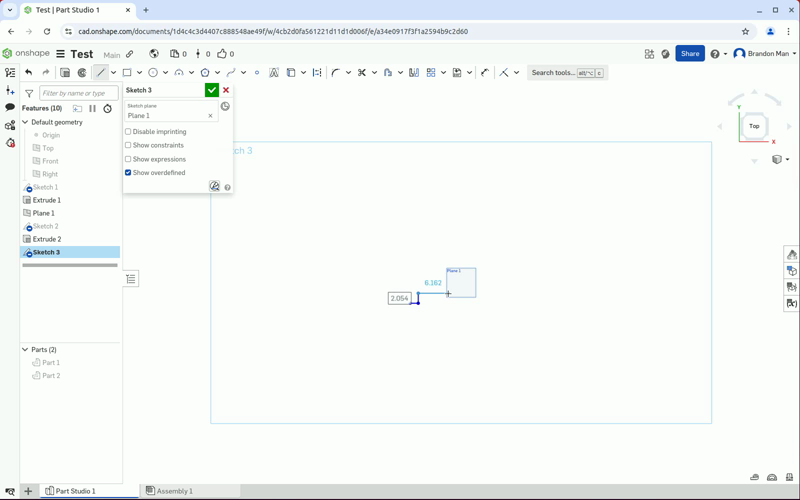
mouse_move(426, 293)
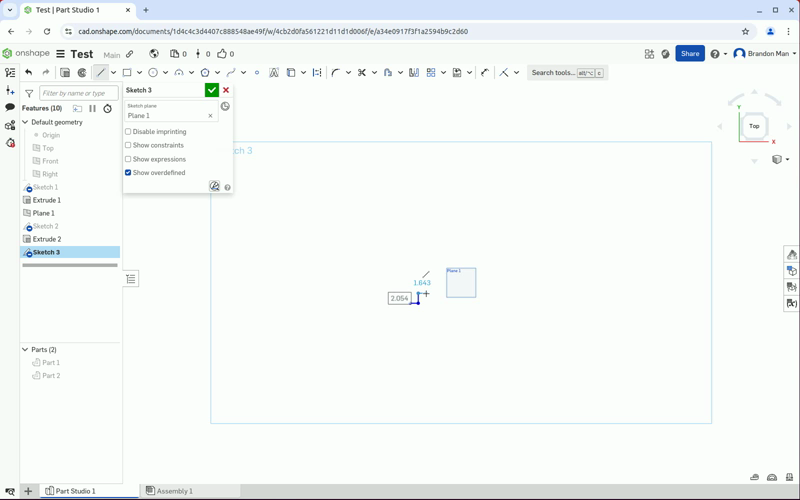
click(426, 293)
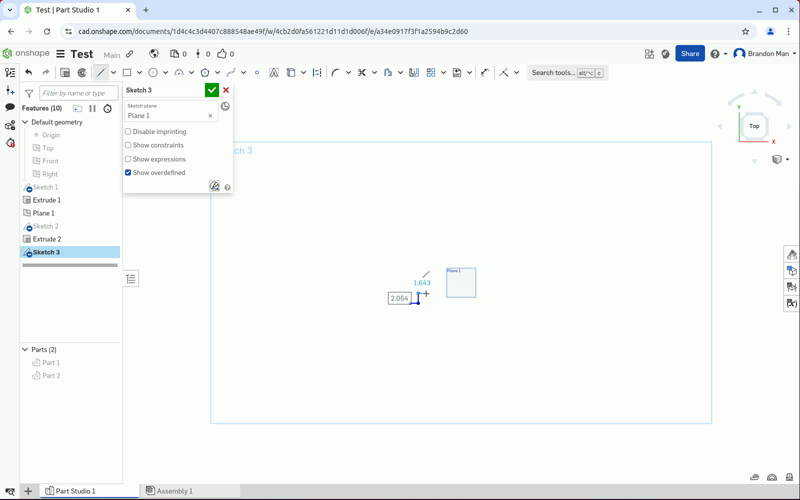
key_up(shift)
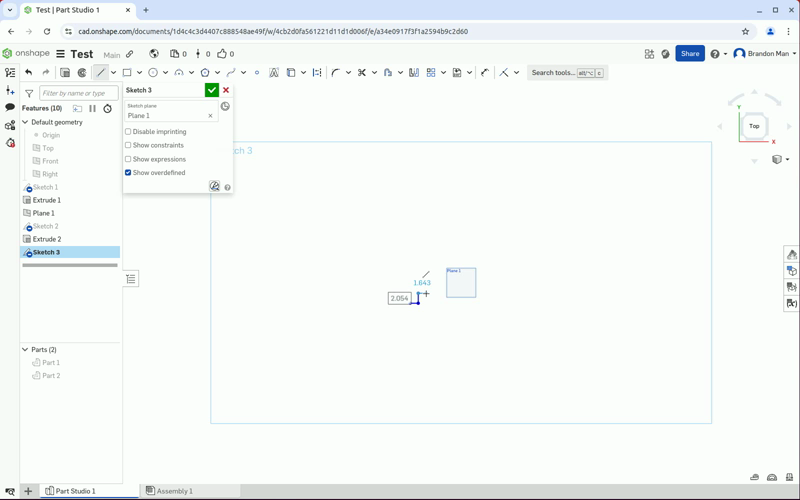
key_down(shift)
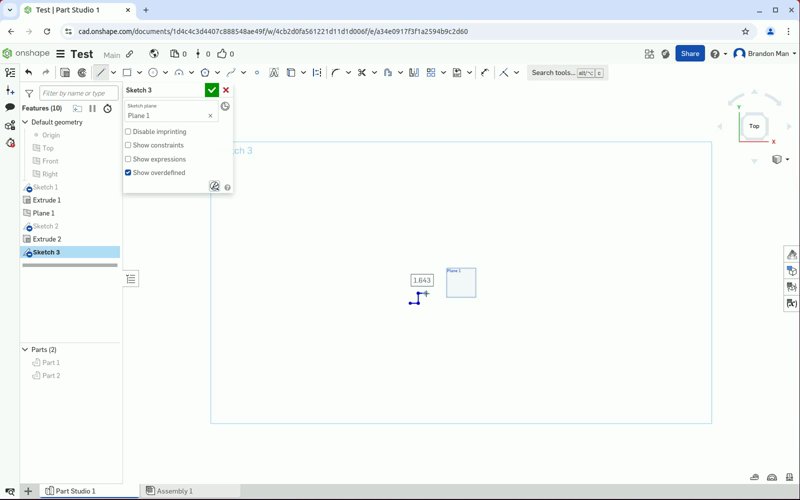
mouse_move(456, 293)
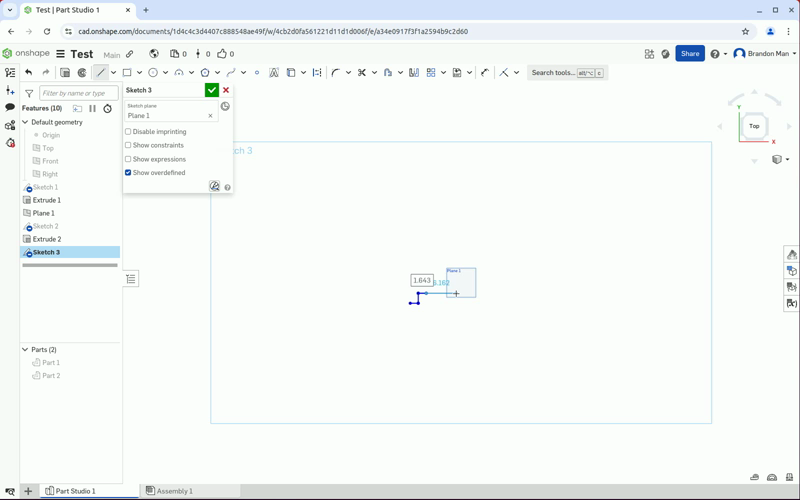
mouse_move(426, 303)
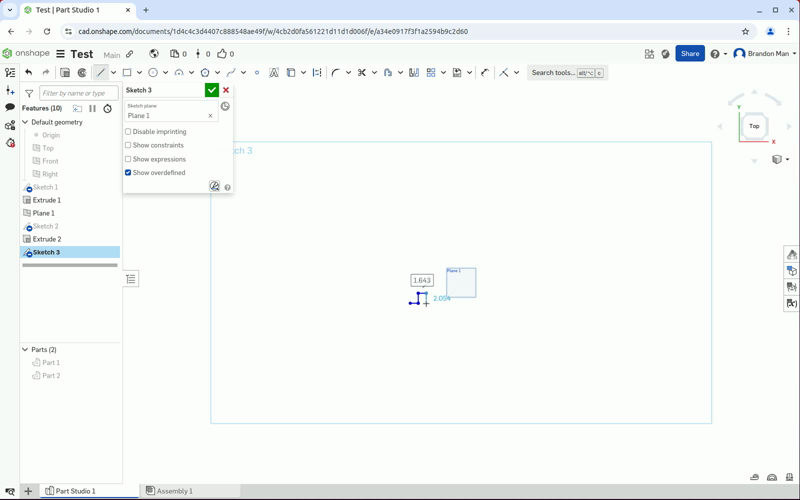
click(426, 303)
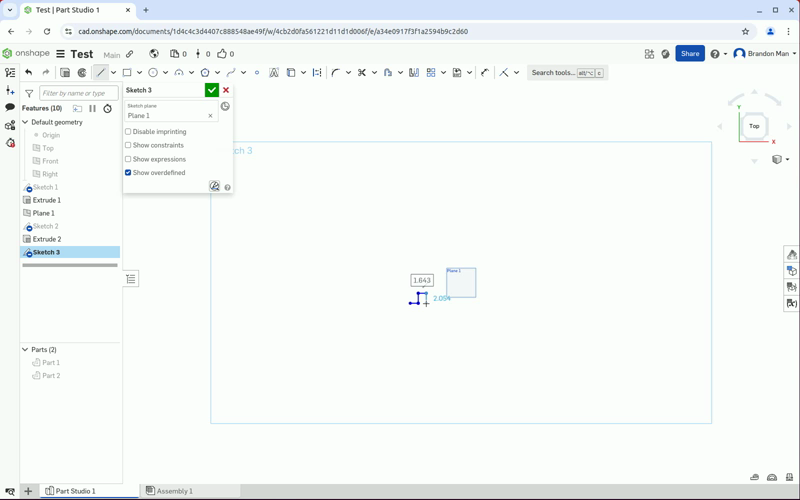
key_up(shift)
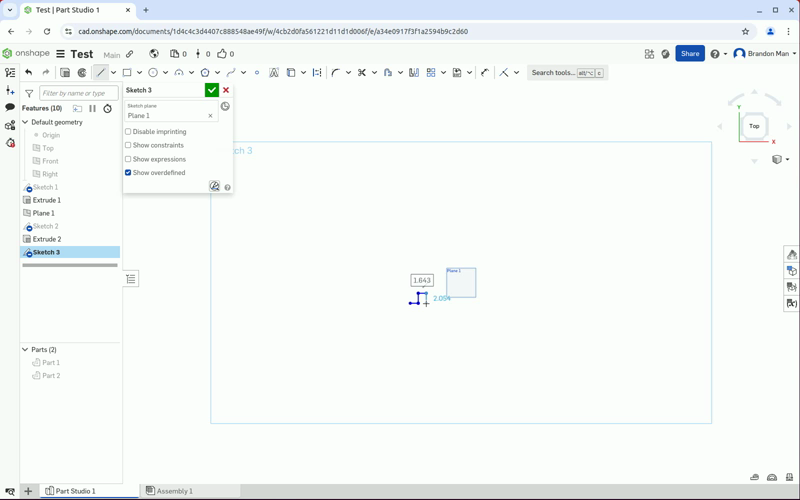
key_down(shift)
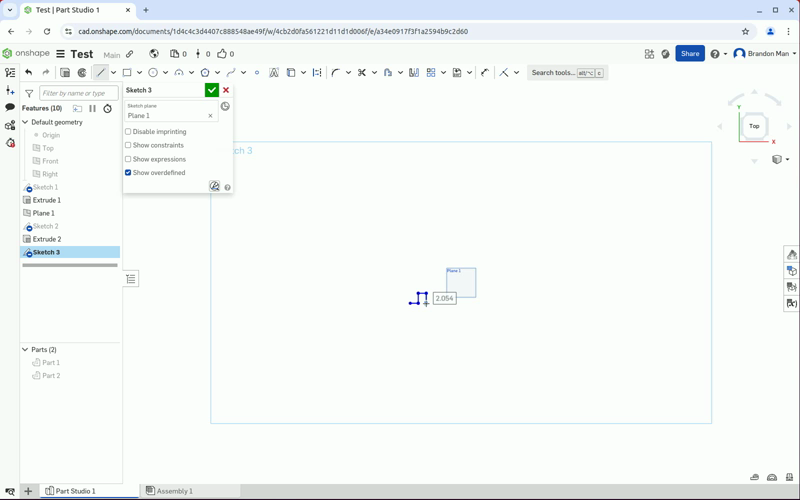
mouse_move(456, 303)
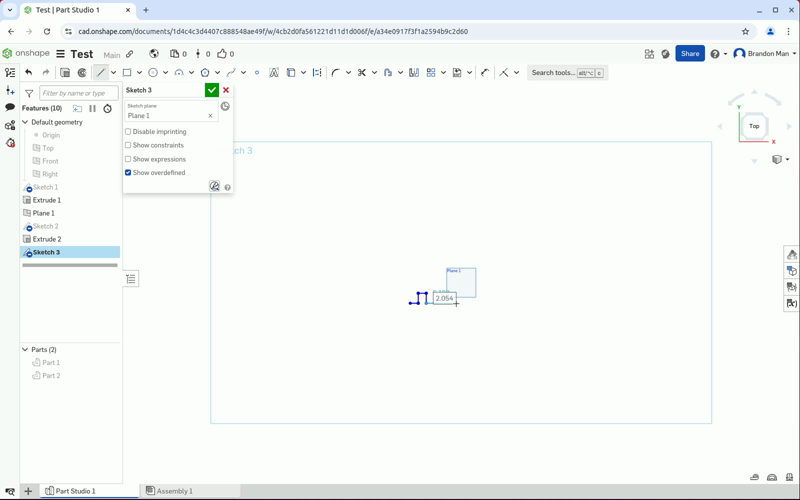
mouse_move(432, 303)
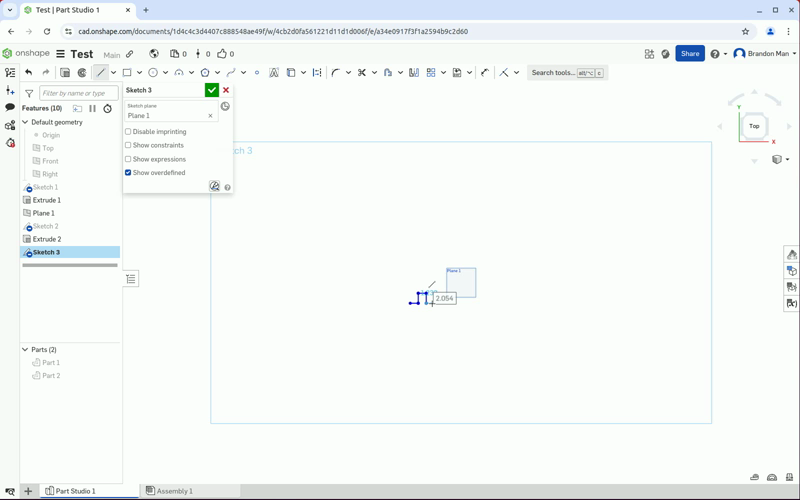
scroll(6)
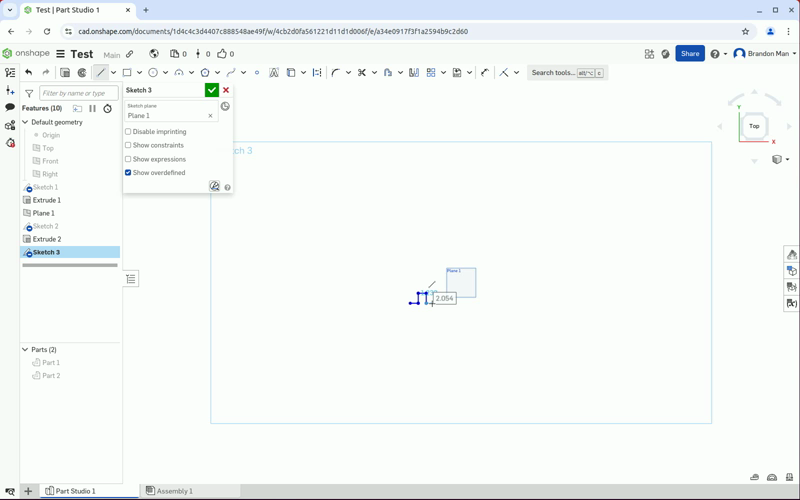
scroll(6)
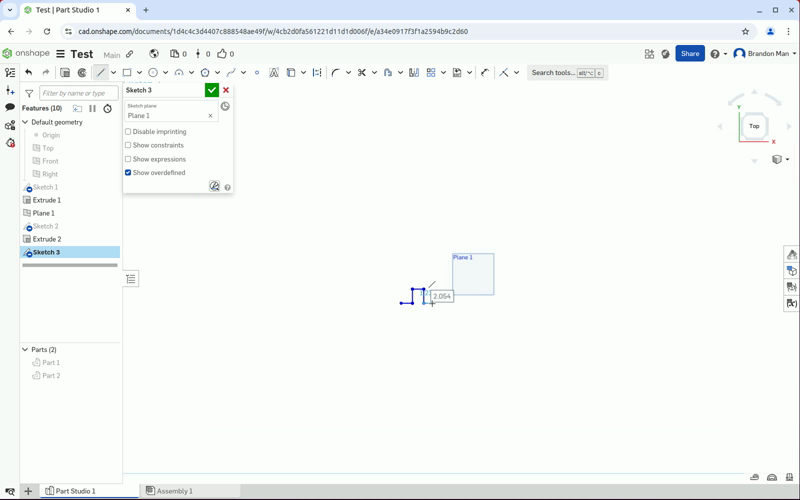
scroll(6)
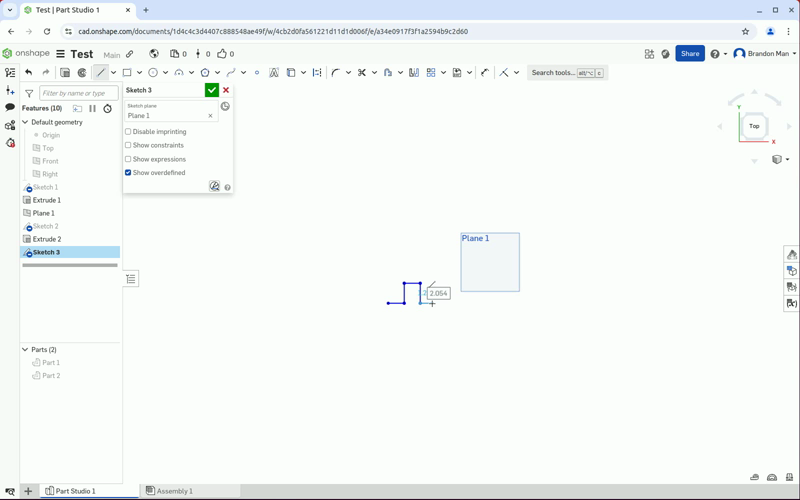
scroll(6)
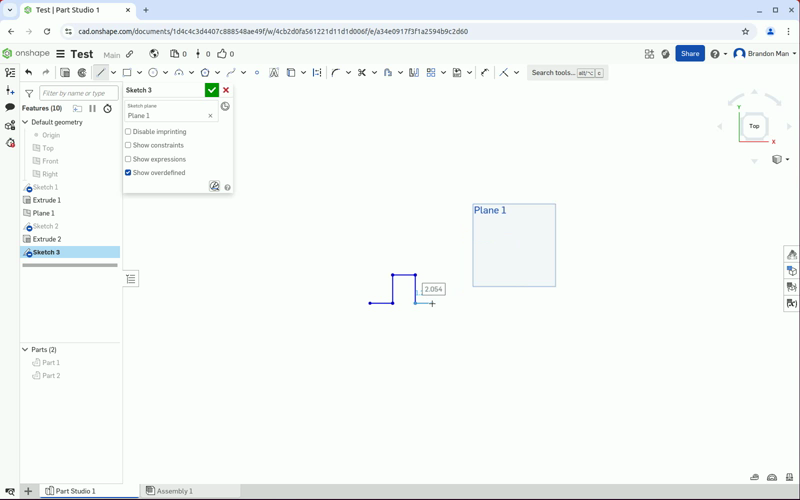
scroll(6)
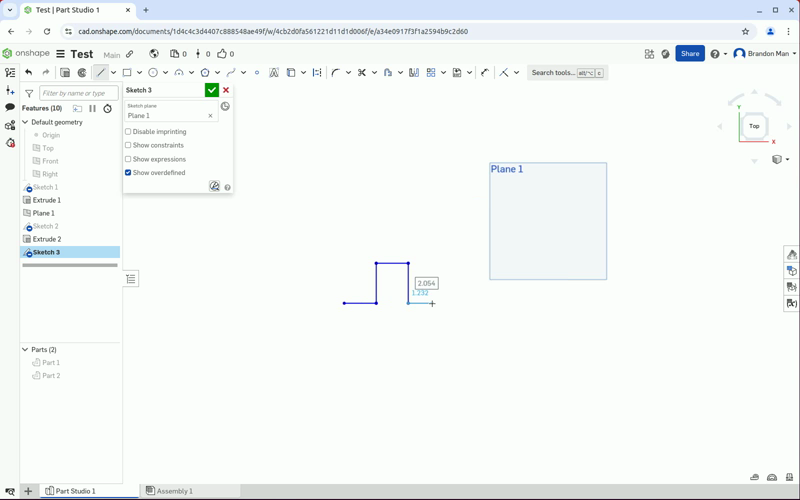
scroll(6)
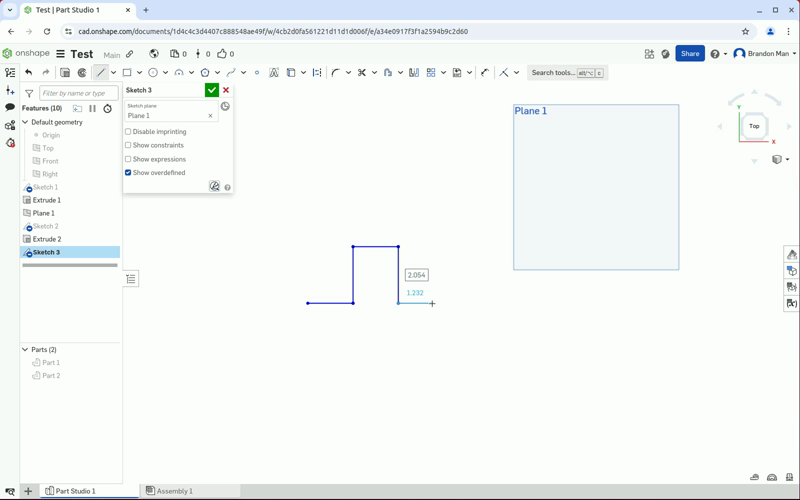
scroll(6)
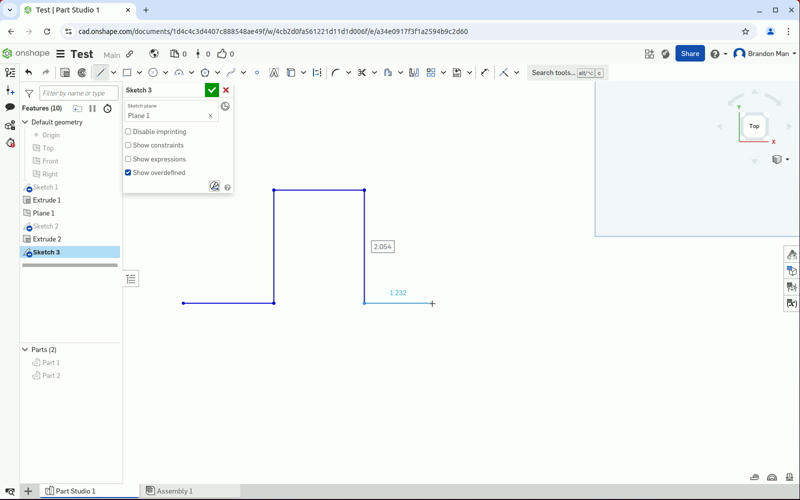
click(432, 303)
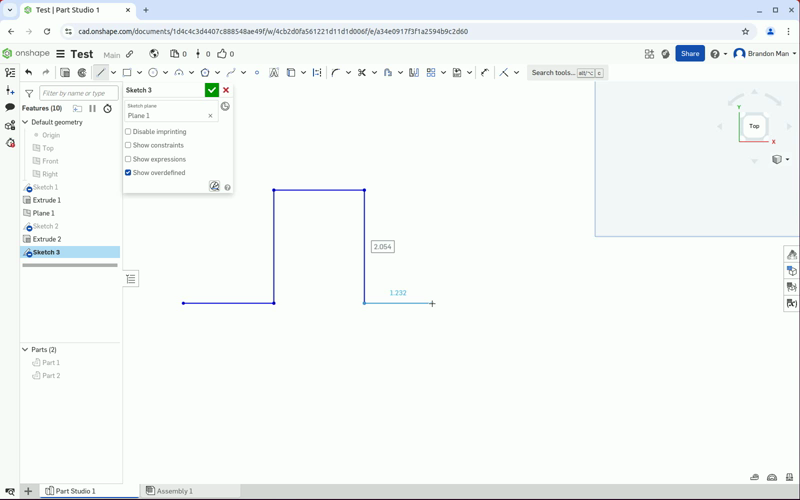
scroll(-6)
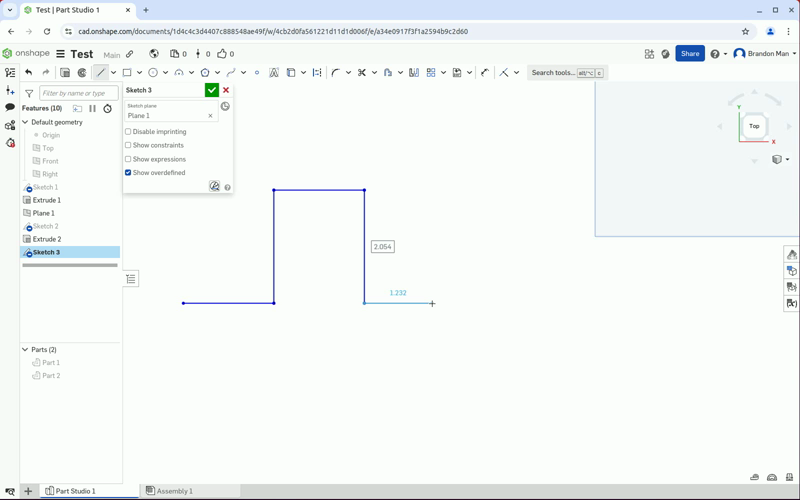
scroll(-6)
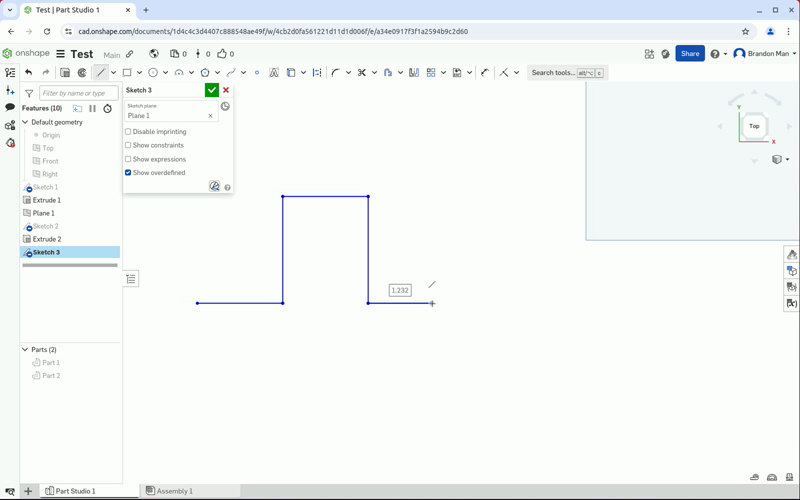
scroll(-6)
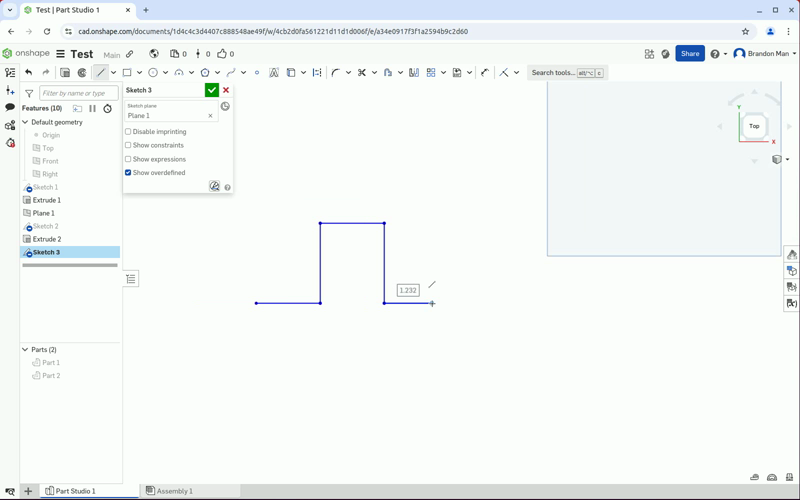
scroll(-6)
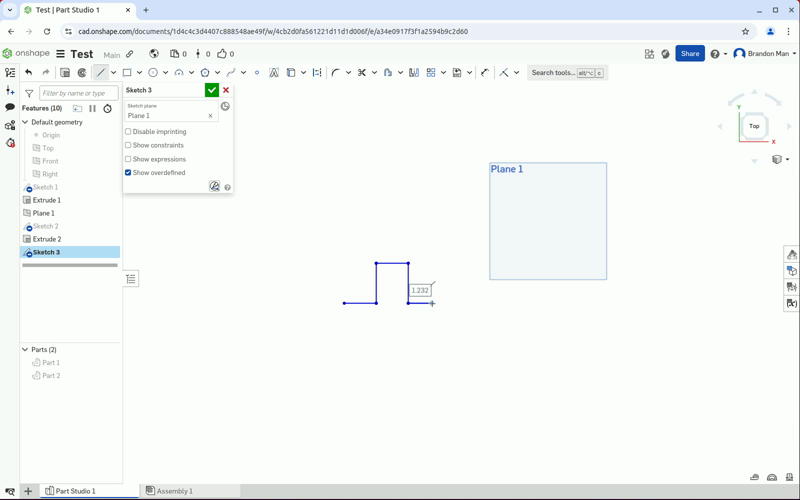
scroll(-6)
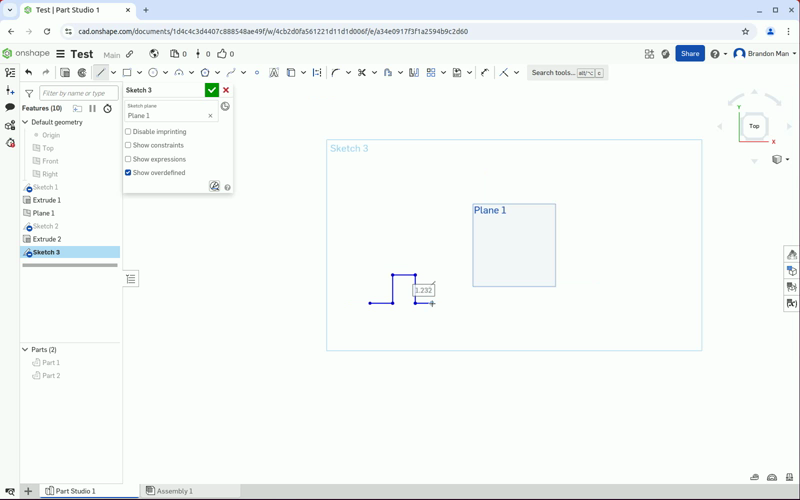
scroll(-6)
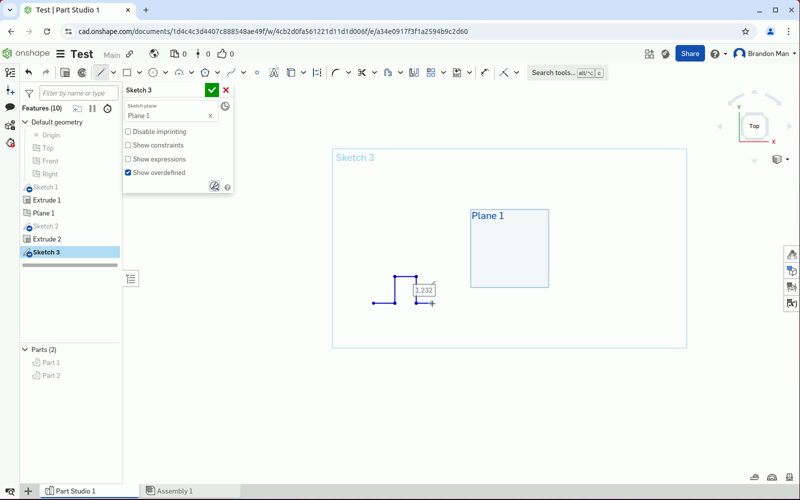
scroll(-6)
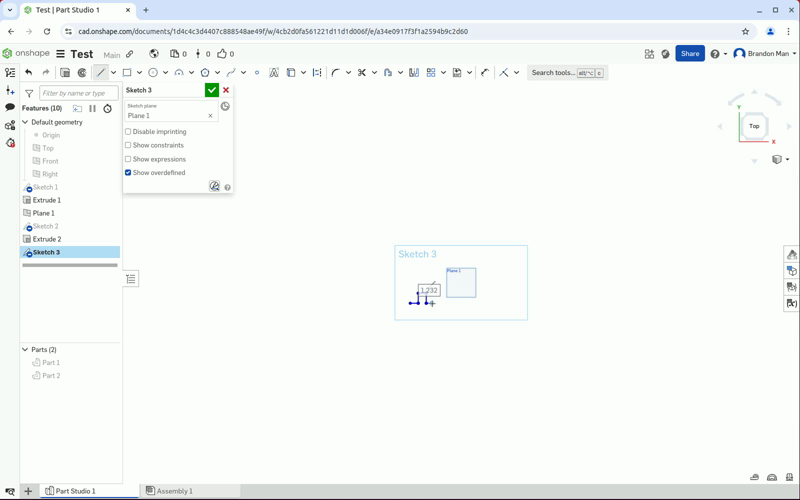
key_up(shift)
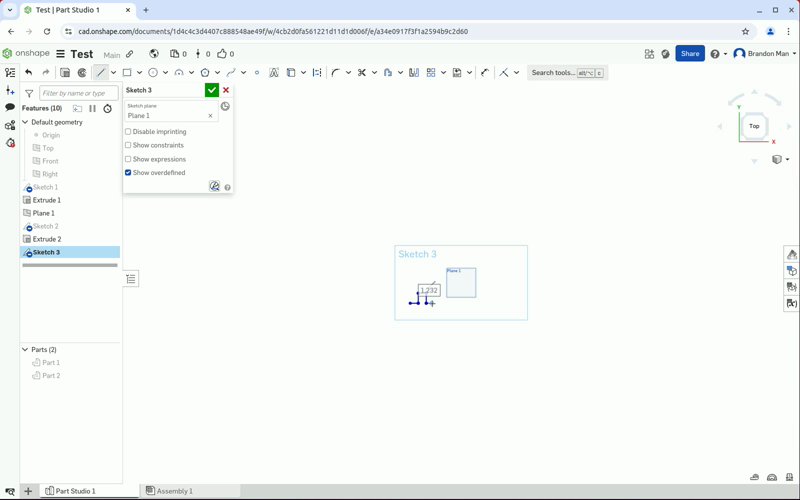
key_down(shift)
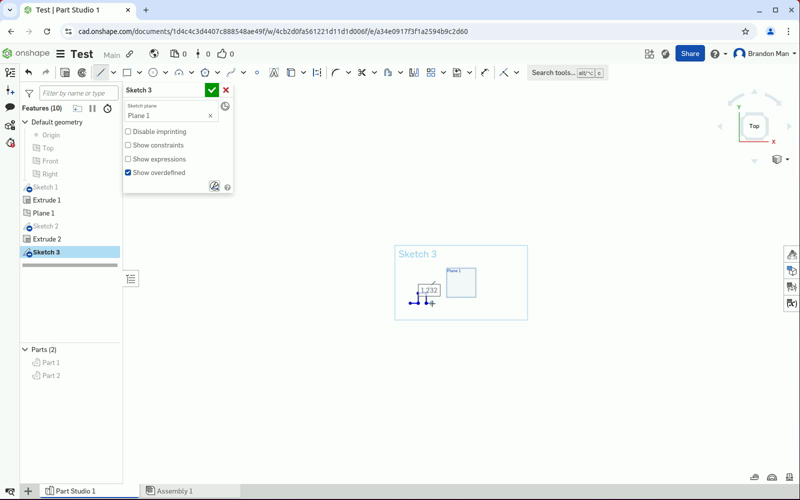
mouse_move(462, 303)
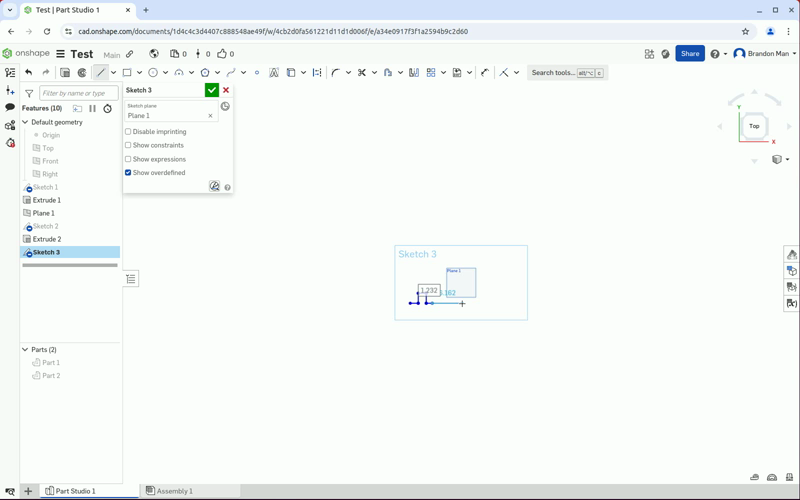
mouse_move(432, 282)
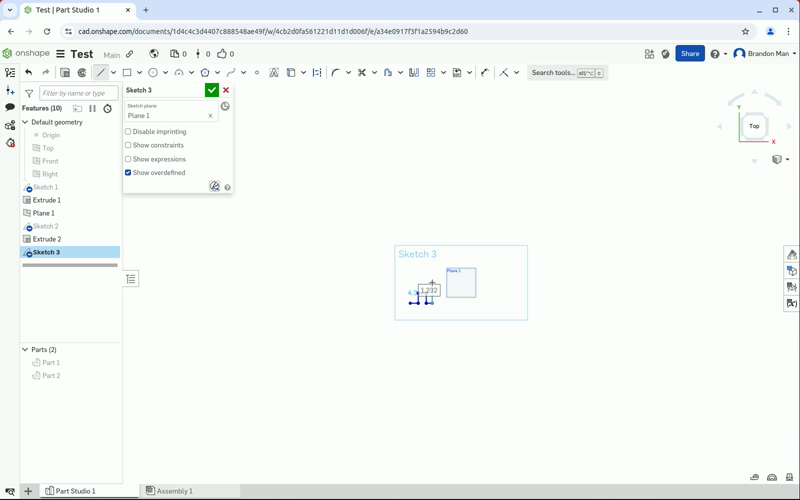
click(432, 282)
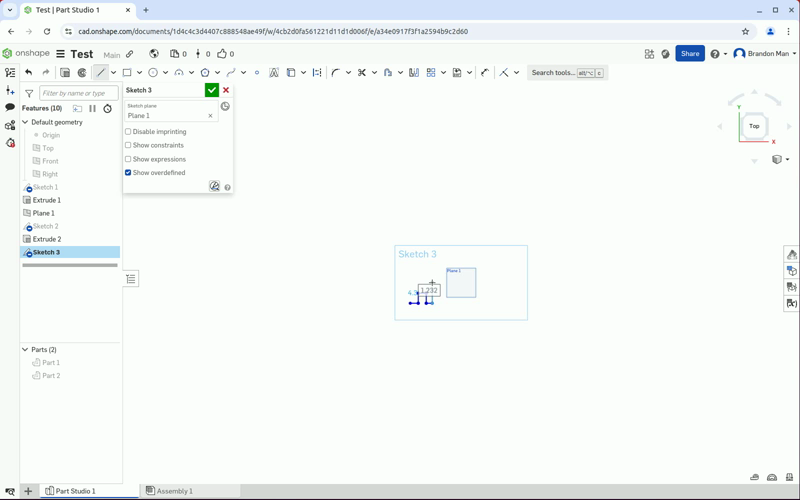
key_up(shift)
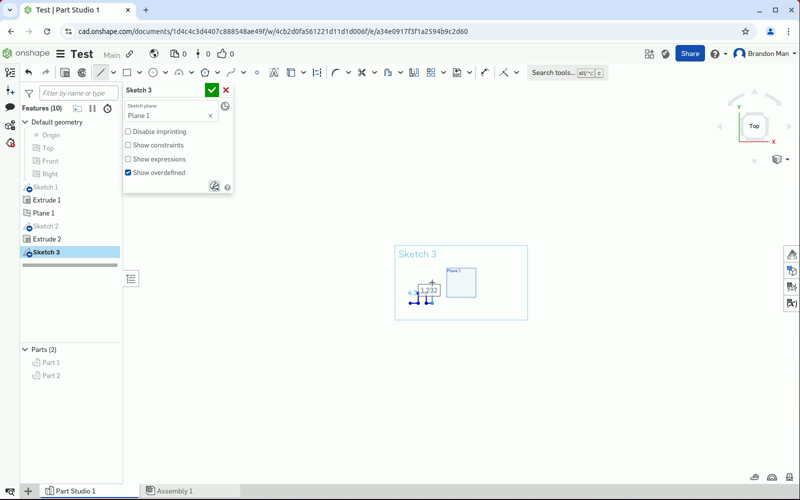
key_down(shift)
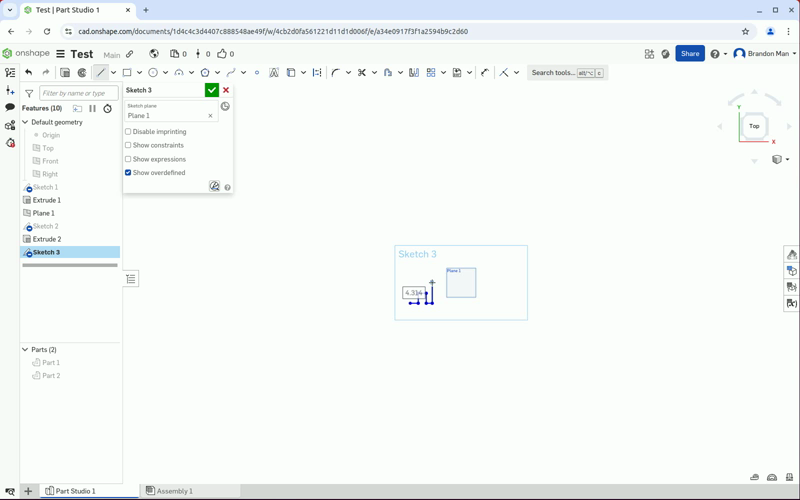
mouse_move(462, 282)
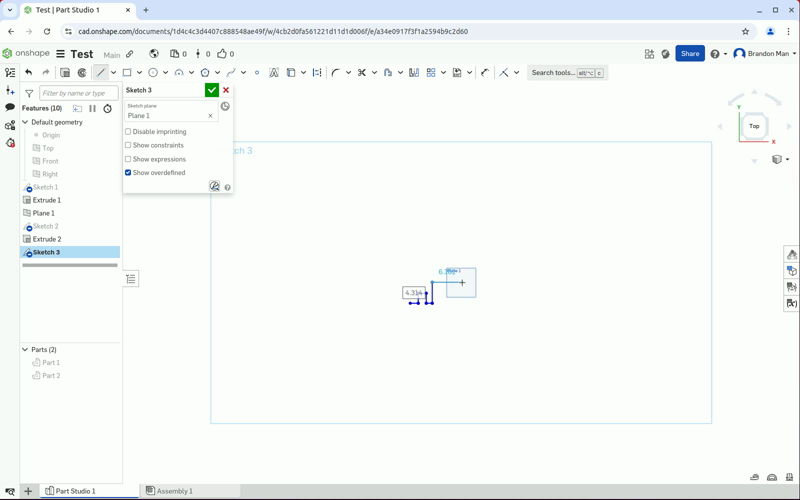
mouse_move(426, 282)
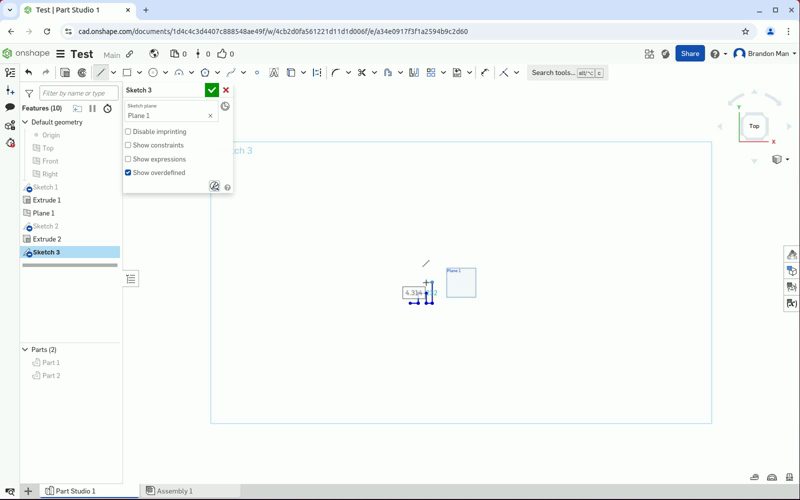
scroll(6)
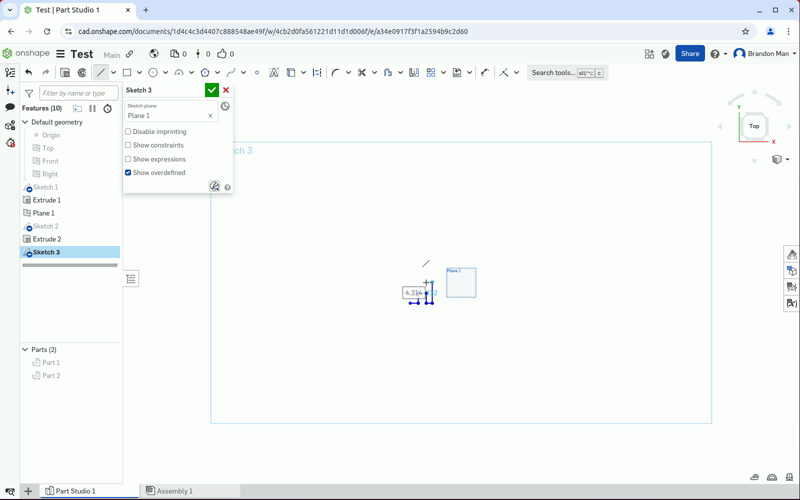
scroll(6)
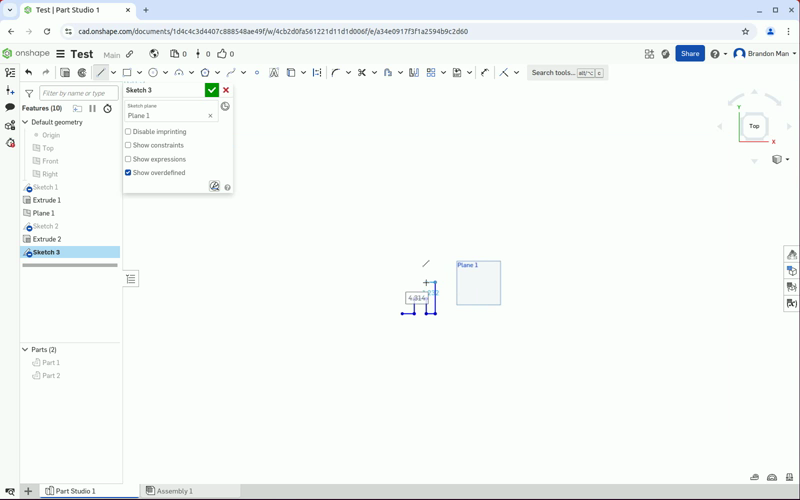
scroll(6)
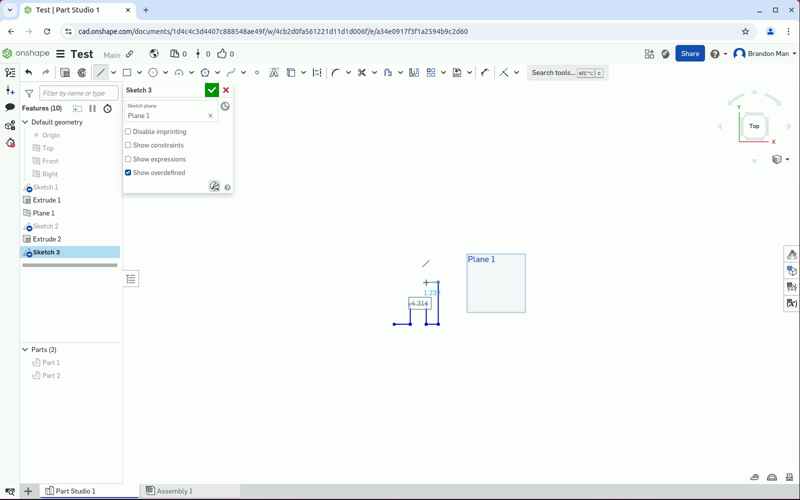
scroll(6)
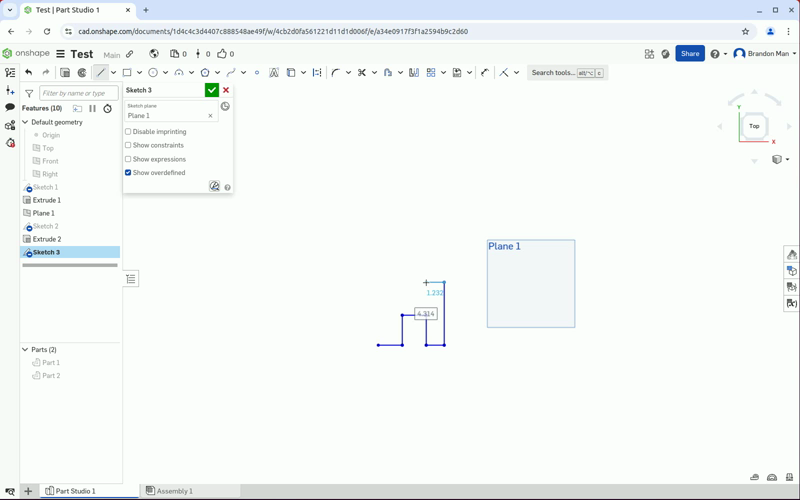
scroll(6)
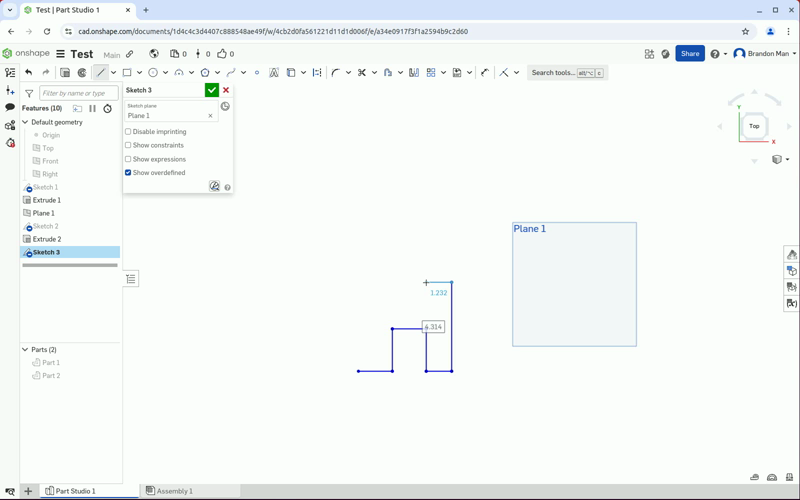
scroll(6)
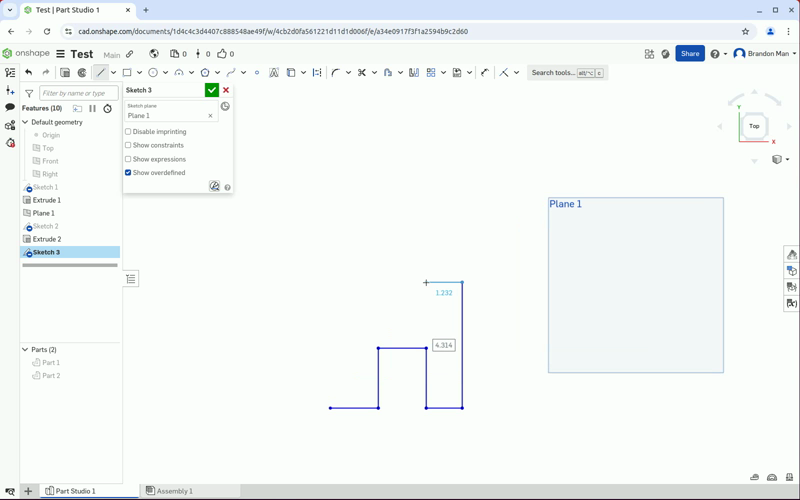
scroll(6)
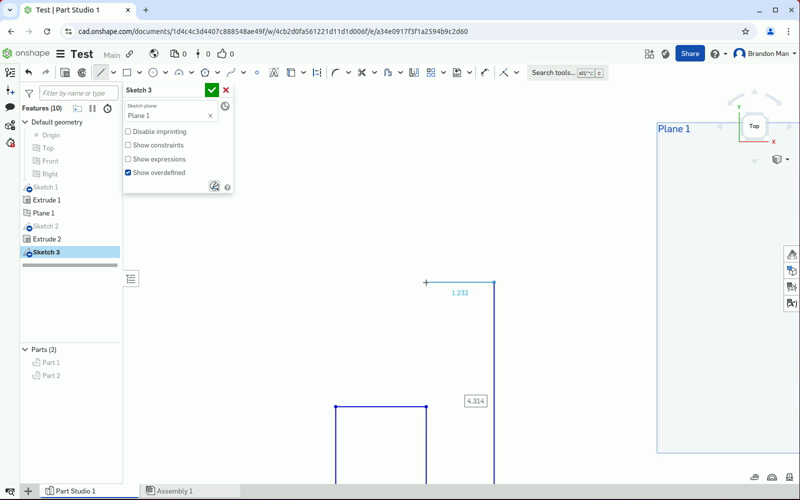
click(426, 282)
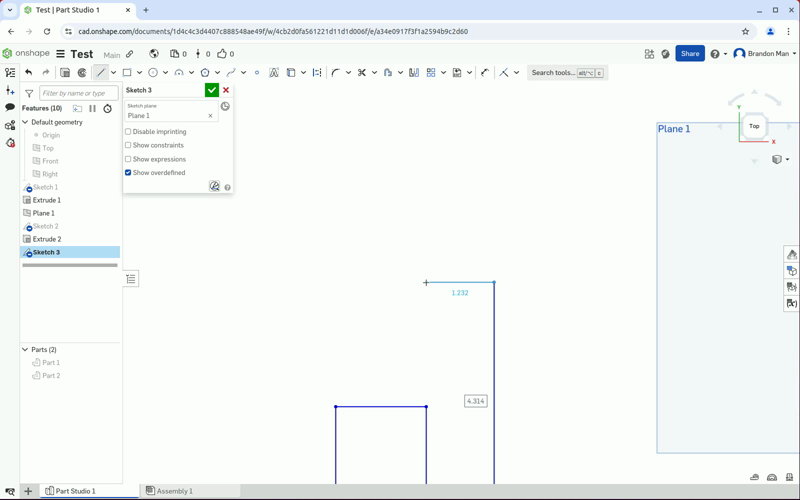
scroll(-6)
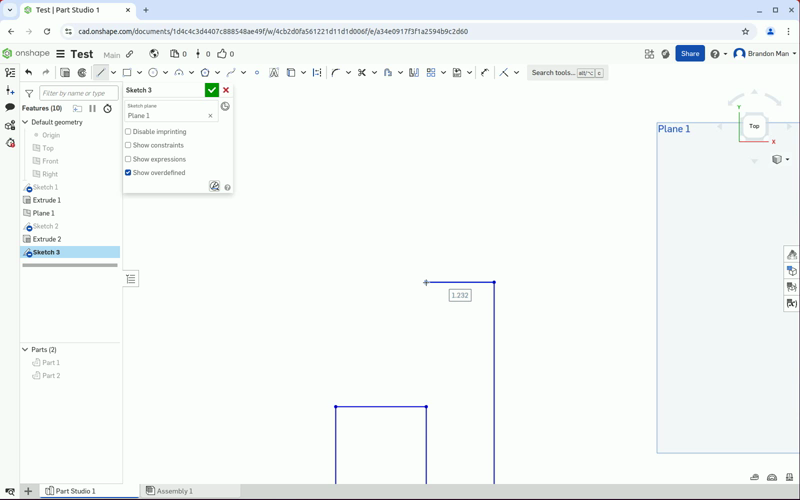
scroll(-6)
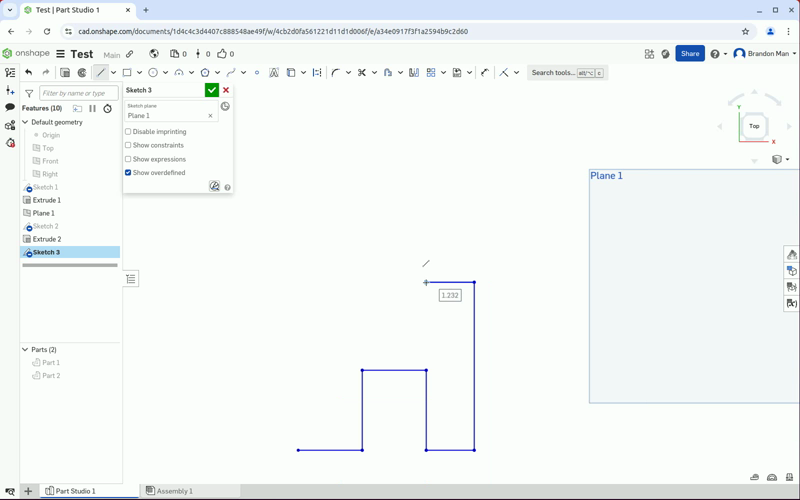
scroll(-6)
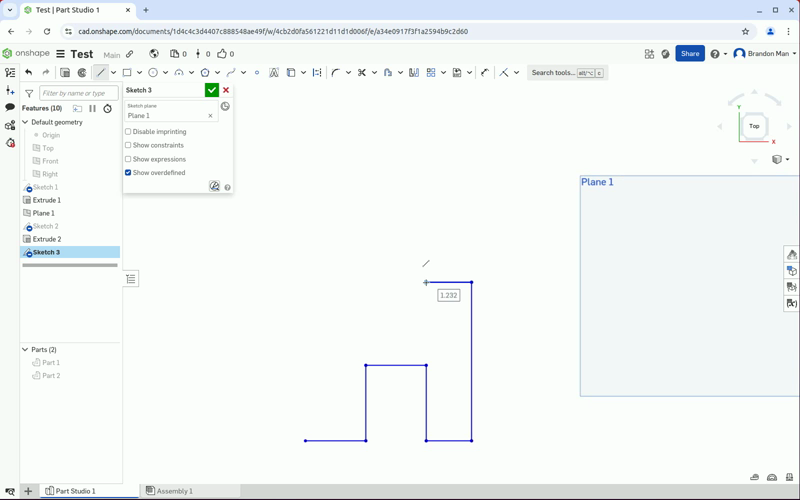
scroll(-6)
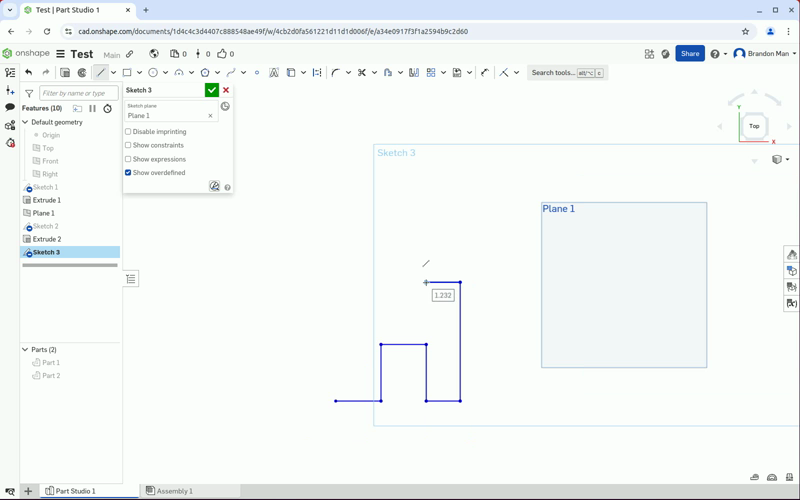
scroll(-6)
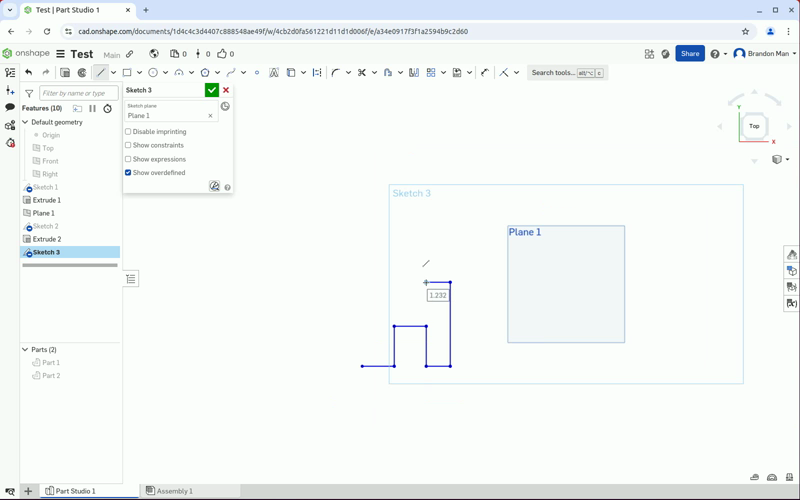
scroll(-6)
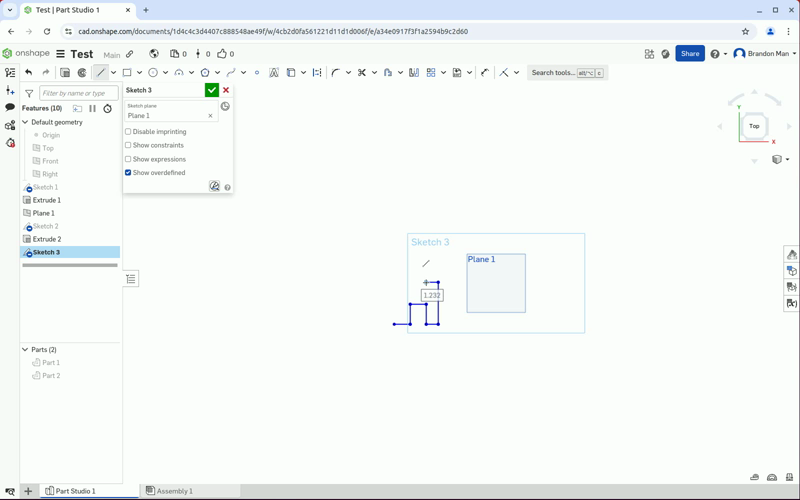
scroll(-6)
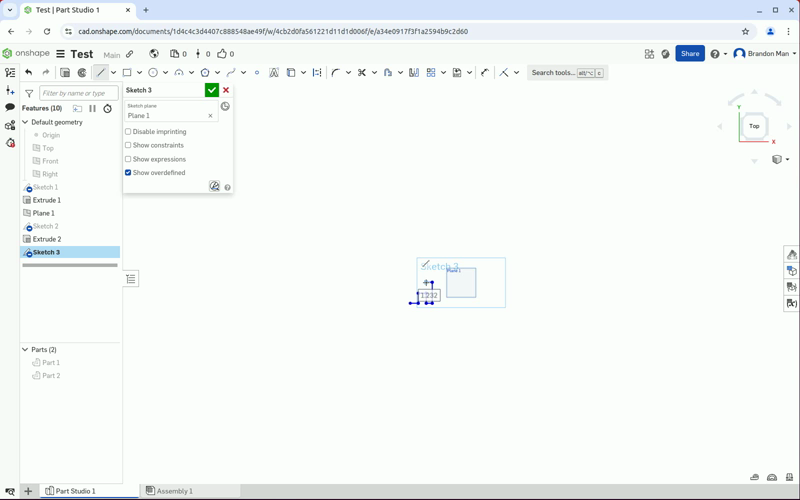
key_up(shift)
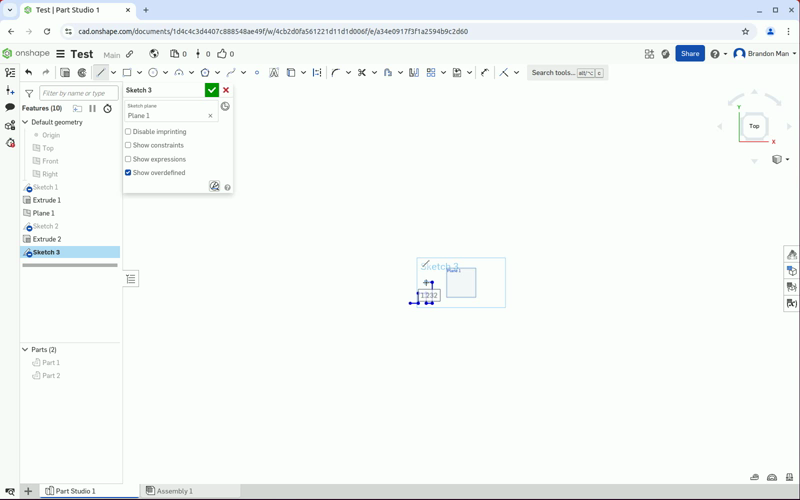
key_down(shift)
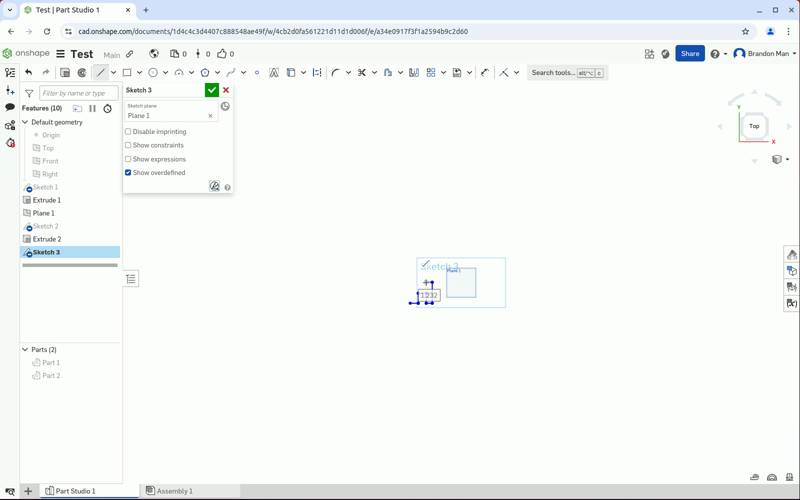
mouse_move(456, 282)
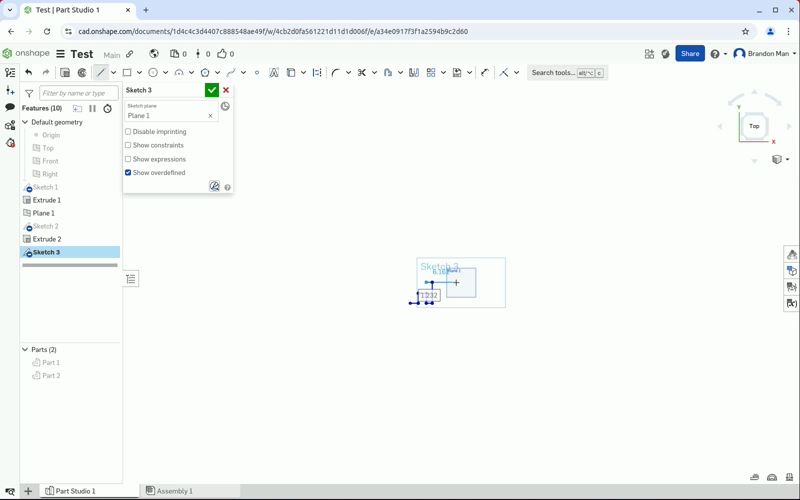
mouse_move(426, 289)
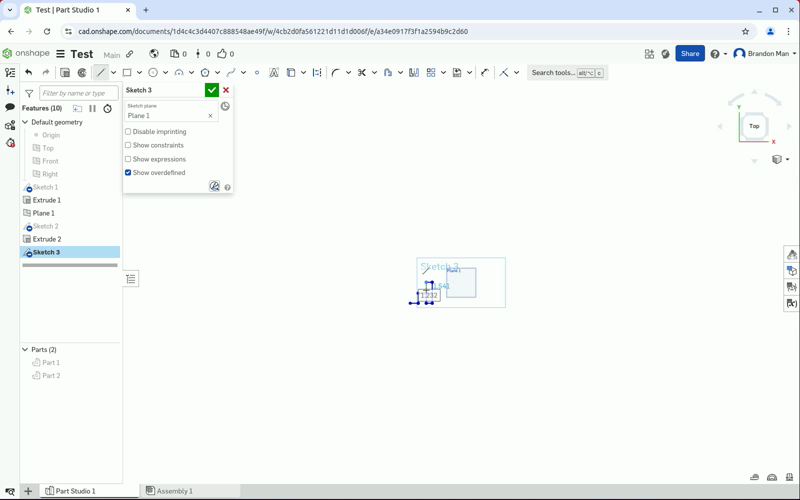
scroll(6)
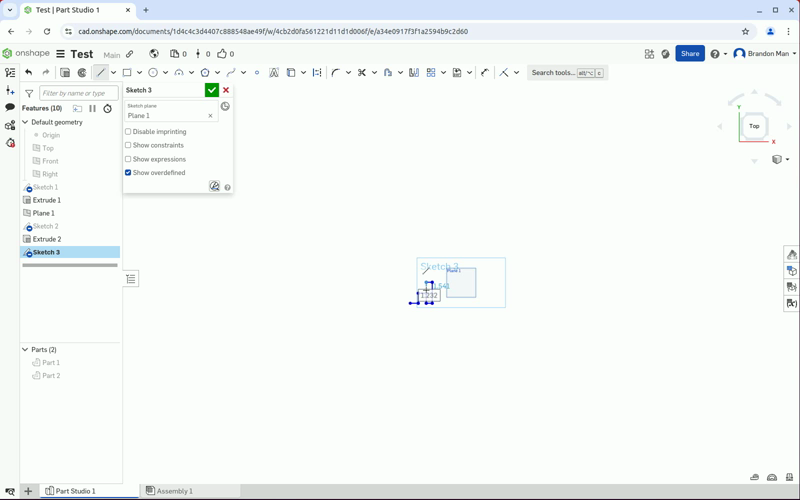
scroll(6)
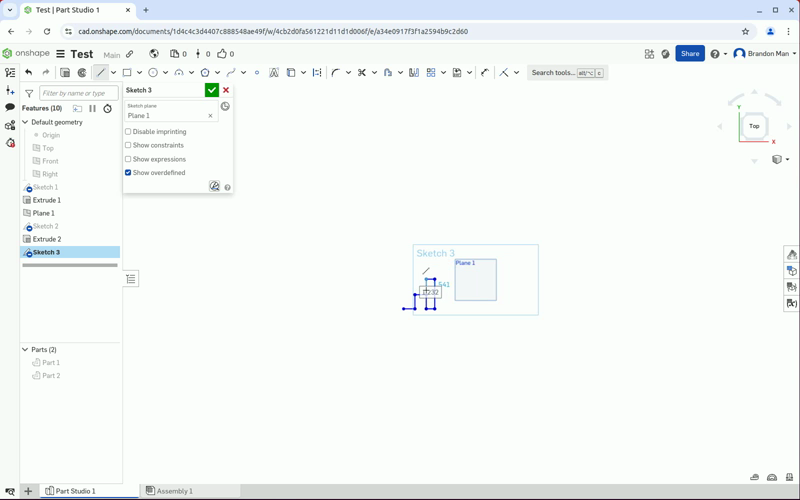
scroll(6)
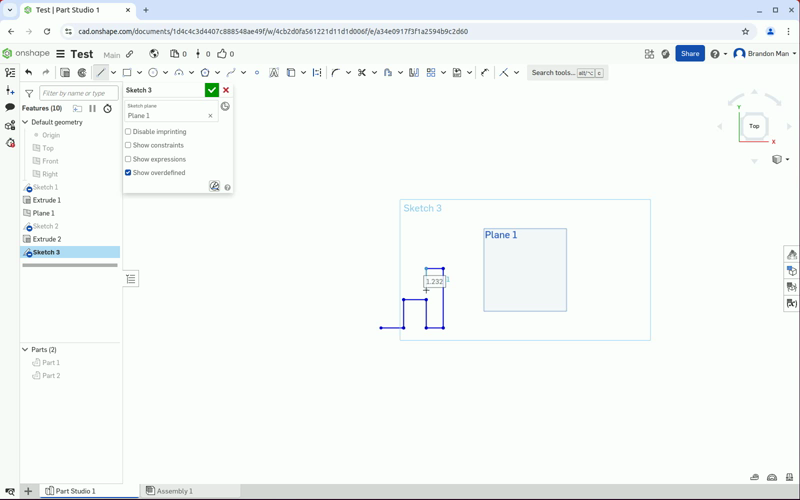
scroll(6)
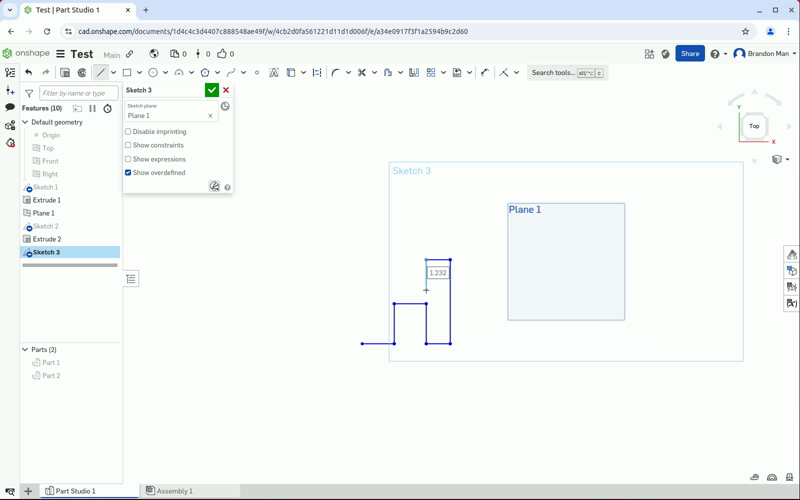
scroll(6)
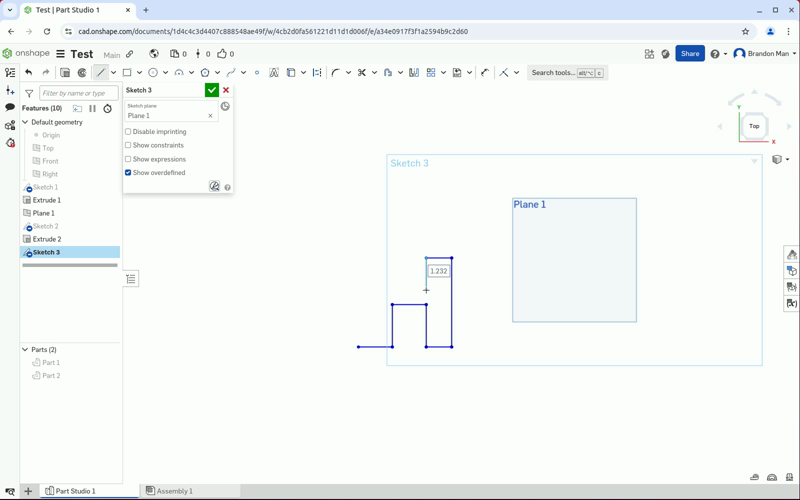
scroll(6)
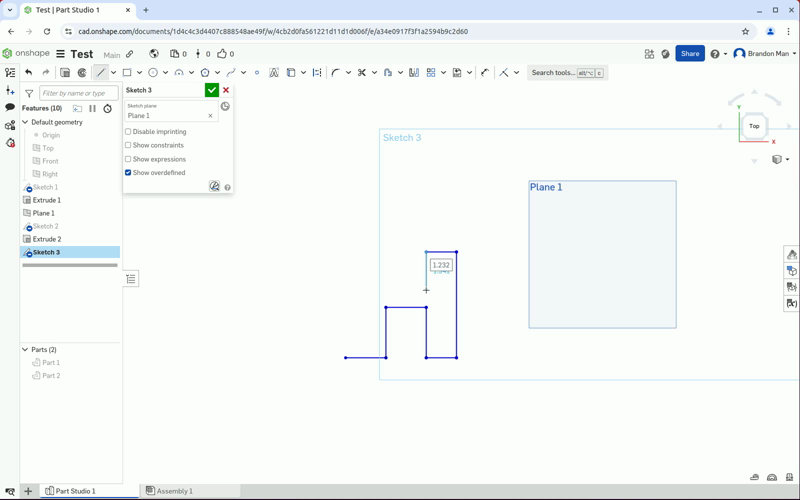
scroll(6)
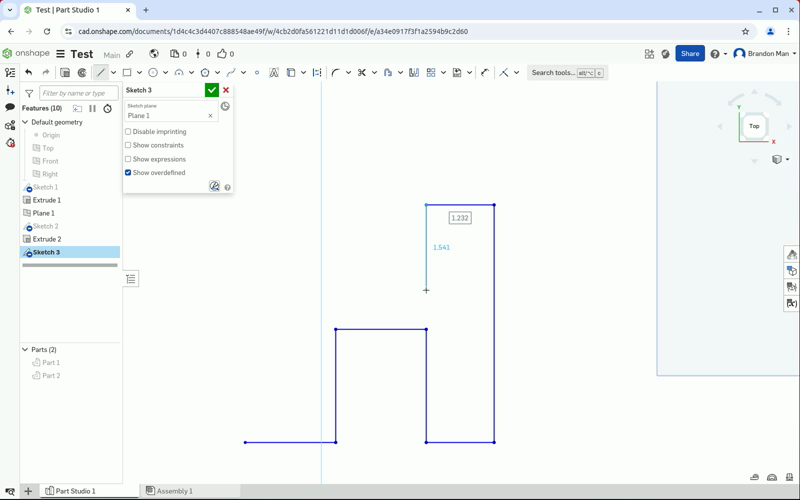
click(426, 289)
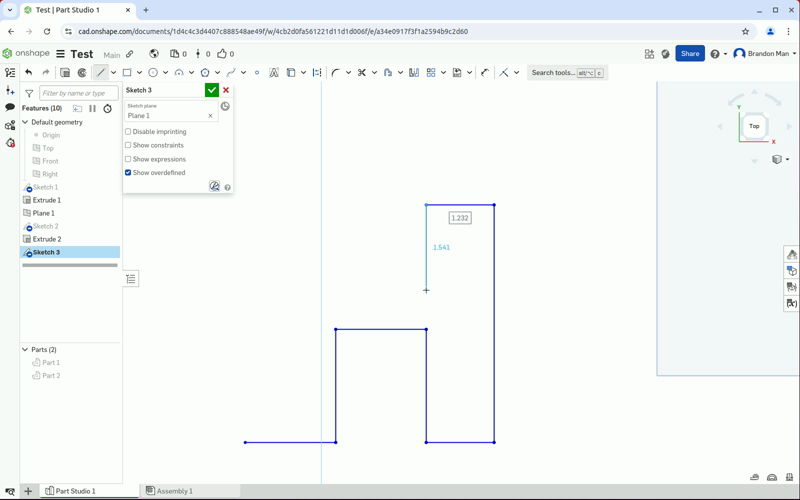
scroll(-6)
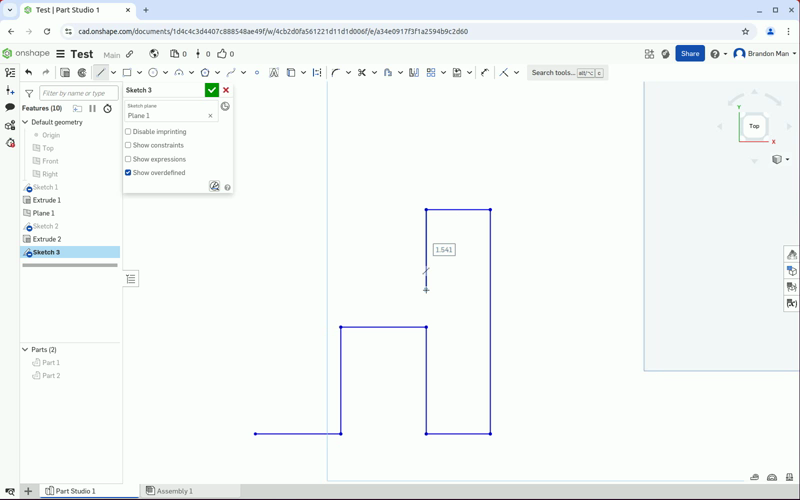
scroll(-6)
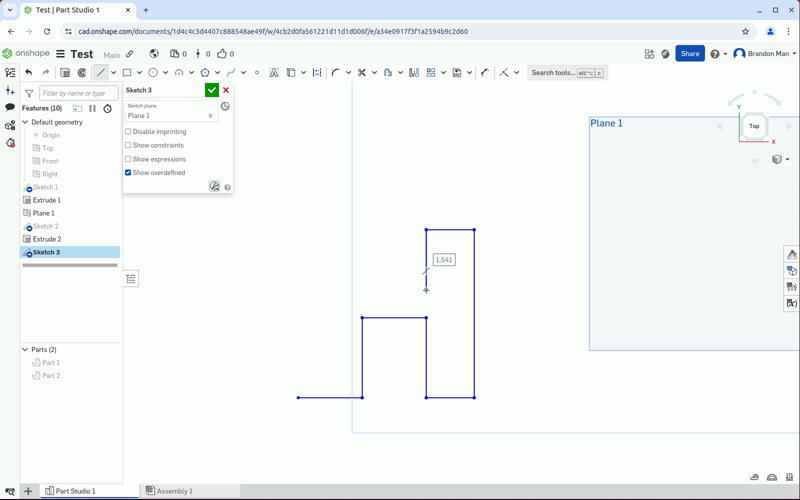
scroll(-6)
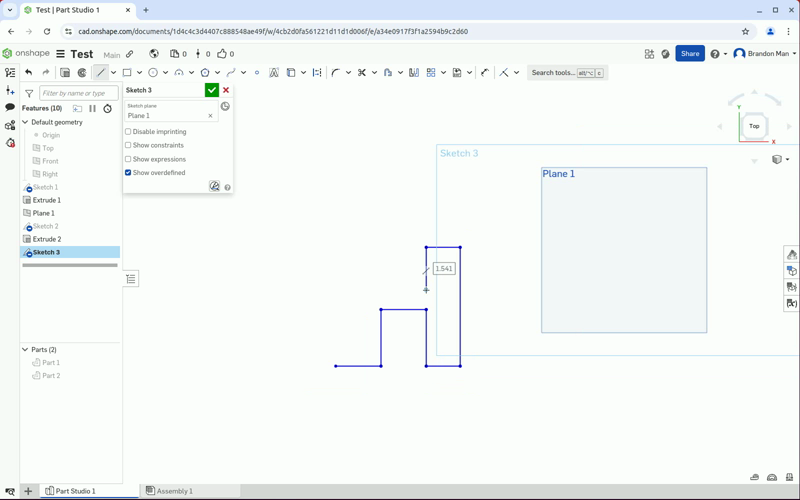
scroll(-6)
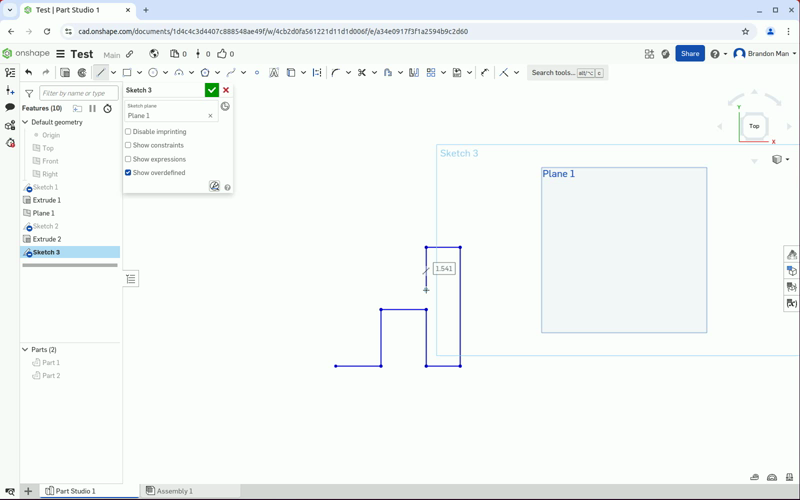
scroll(-6)
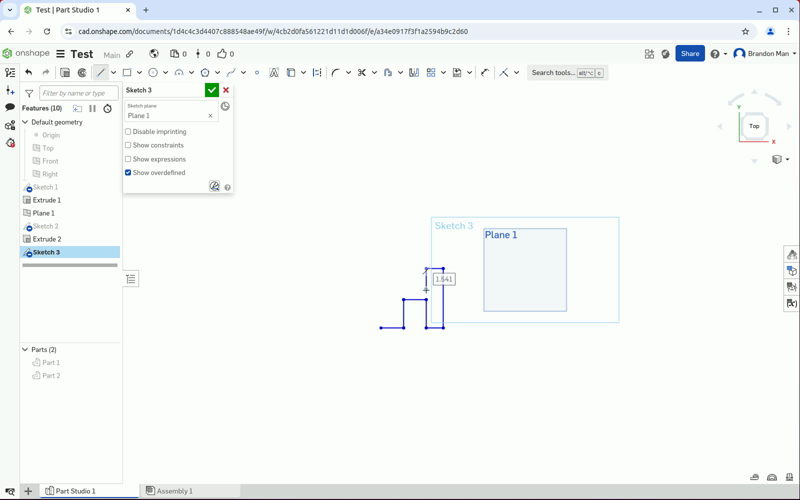
scroll(-6)
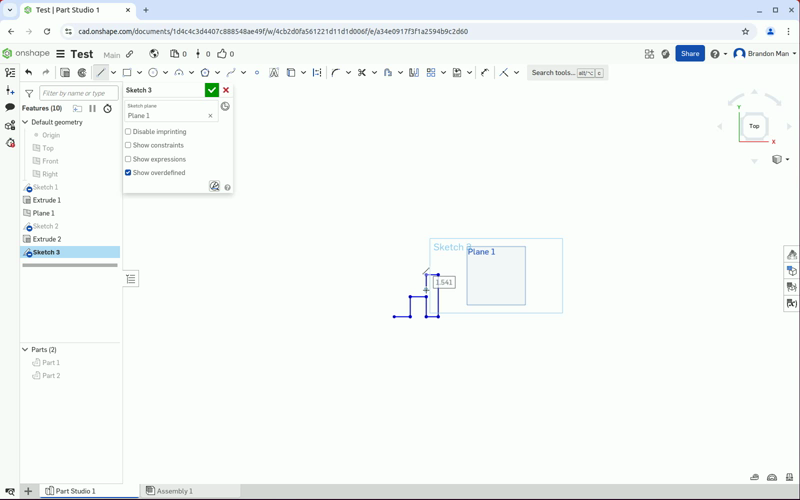
scroll(-6)
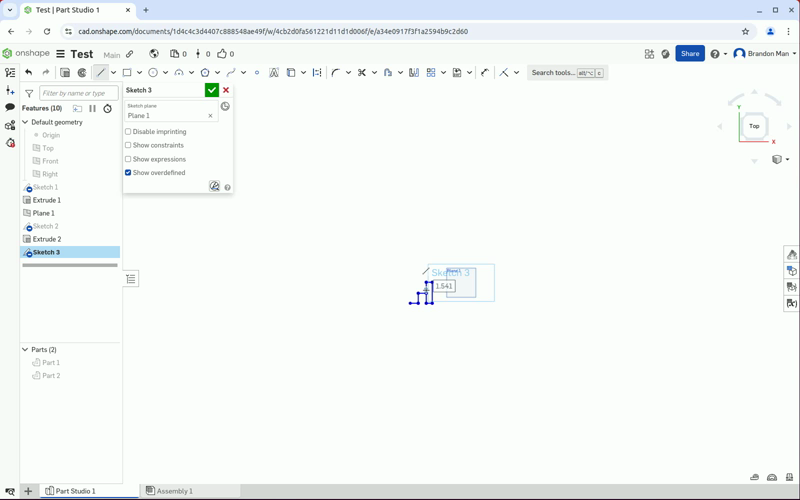
key_up(shift)
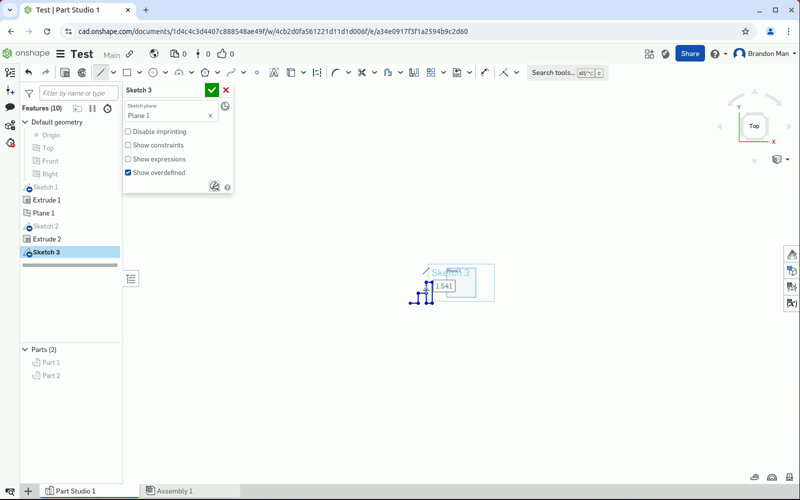
key_down(shift)
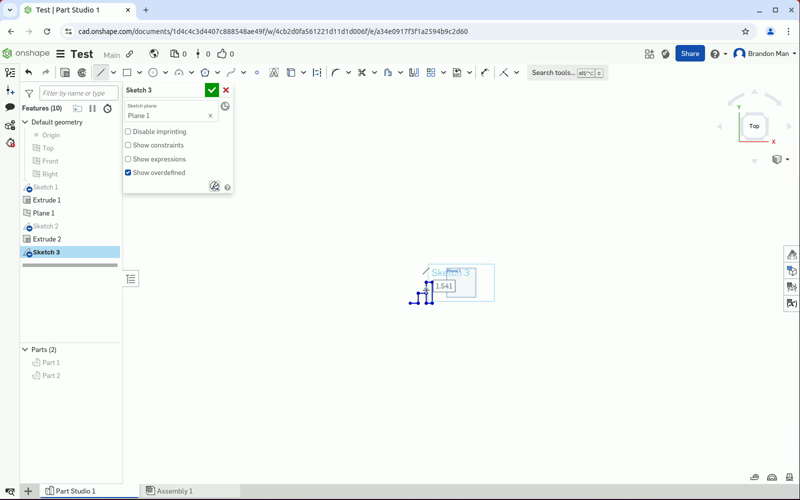
mouse_move(456, 289)
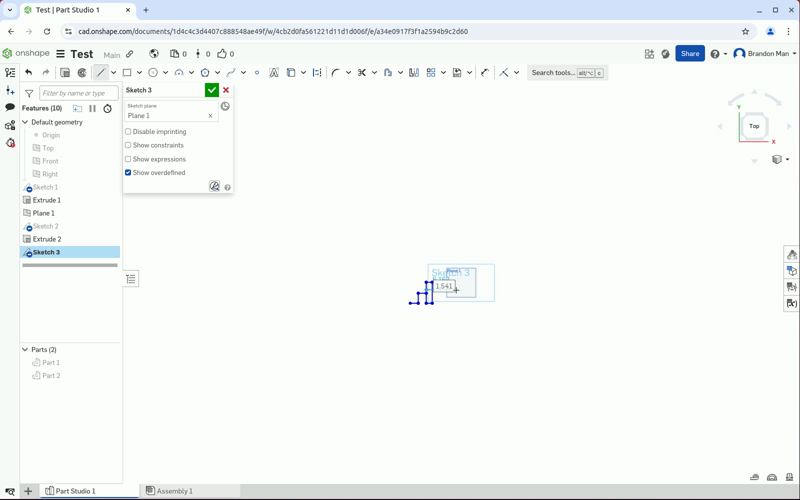
mouse_move(418, 289)
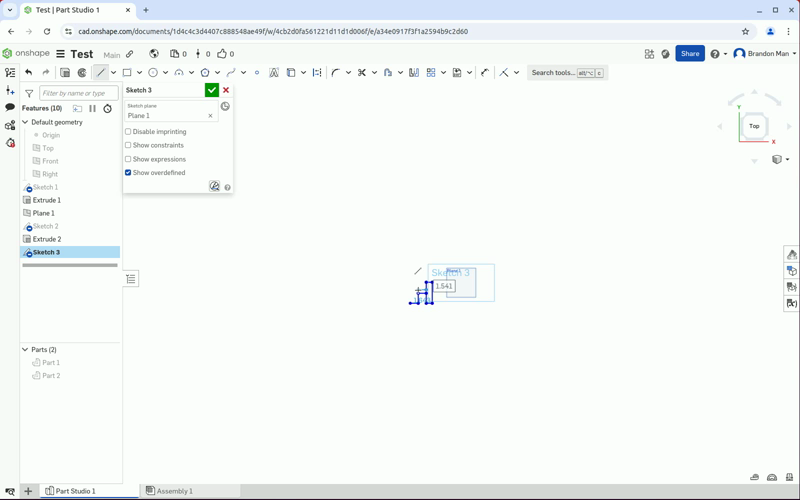
scroll(6)
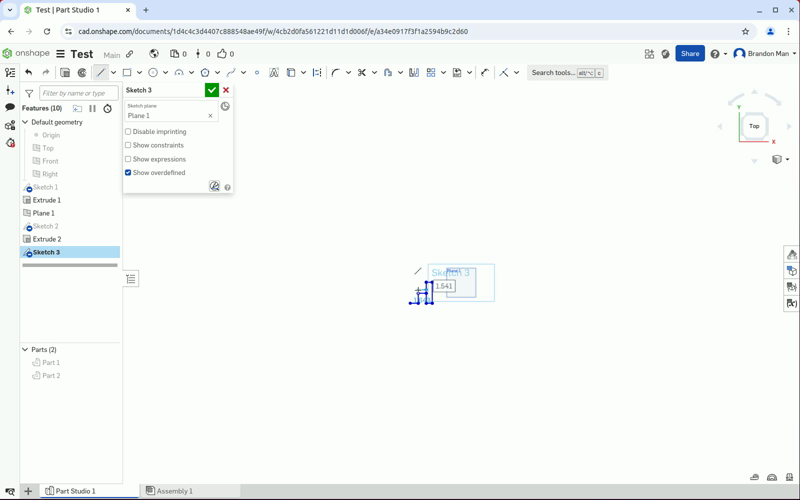
scroll(6)
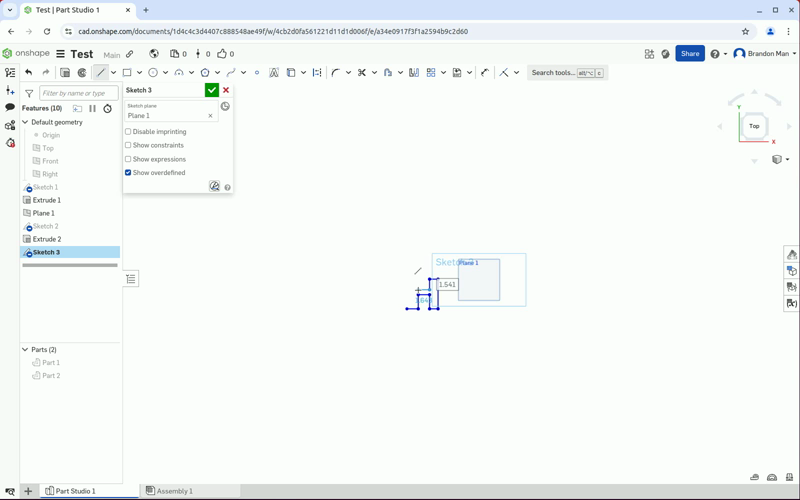
scroll(6)
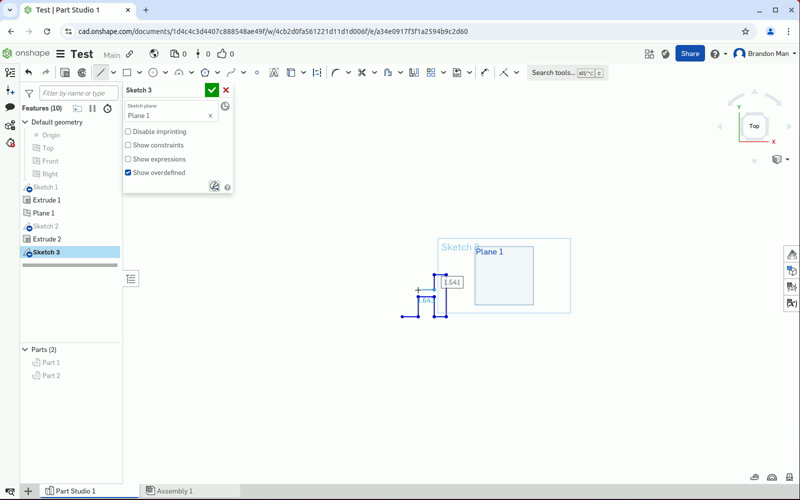
scroll(6)
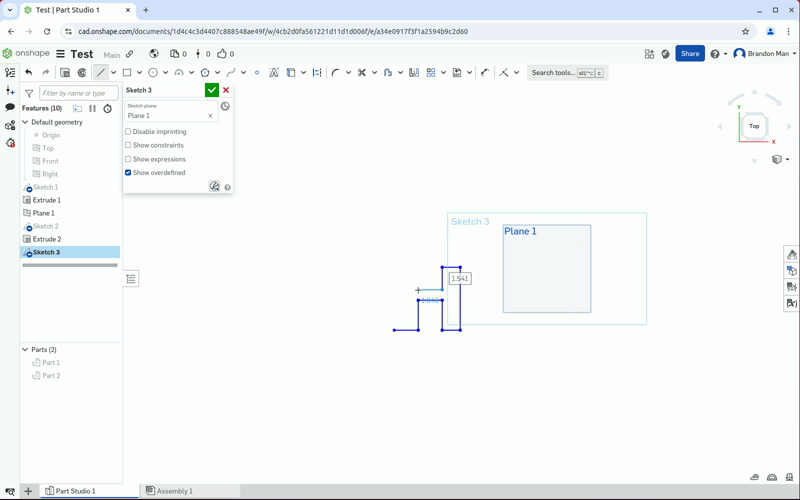
scroll(6)
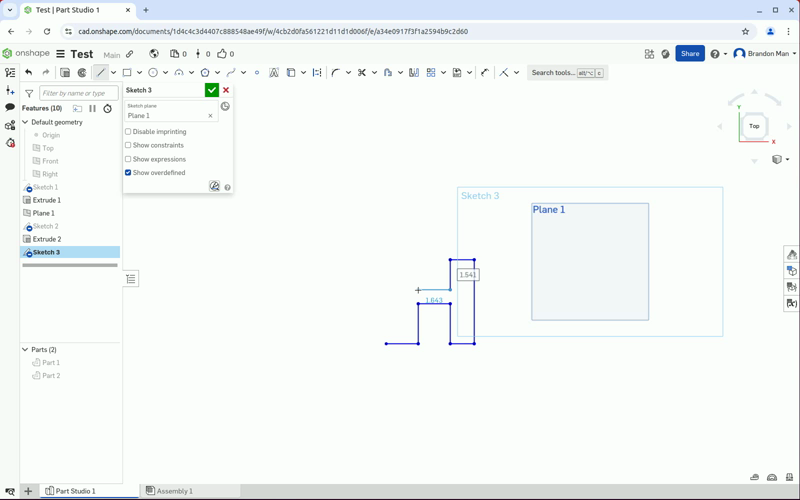
scroll(6)
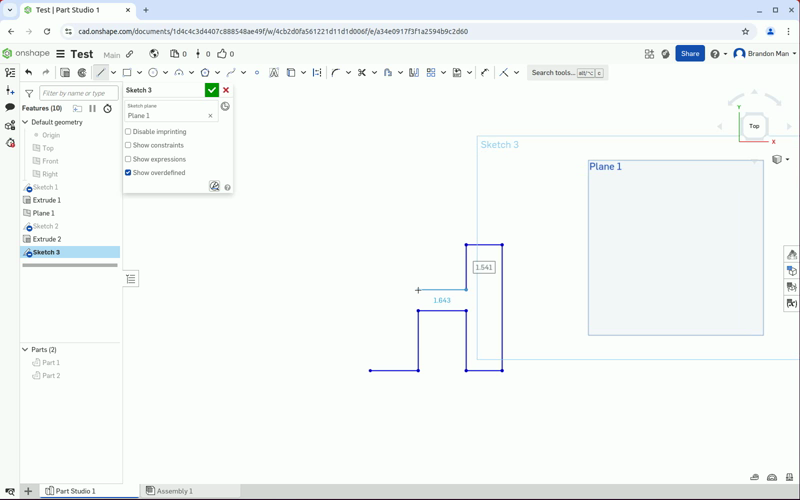
scroll(6)
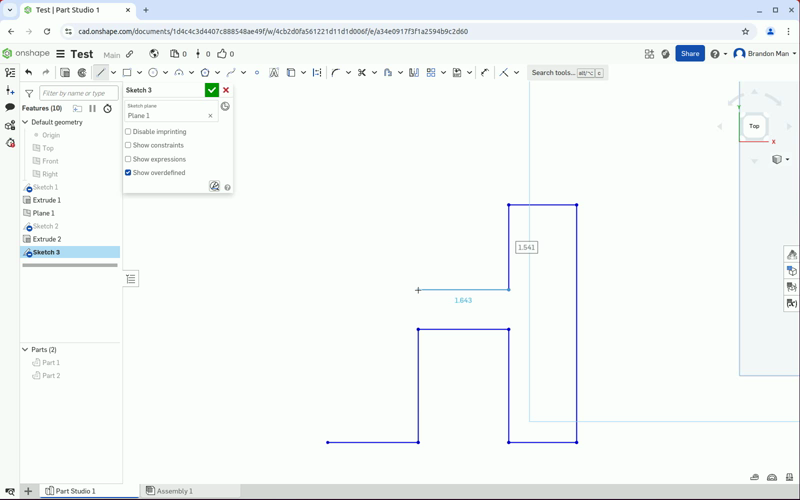
click(418, 289)
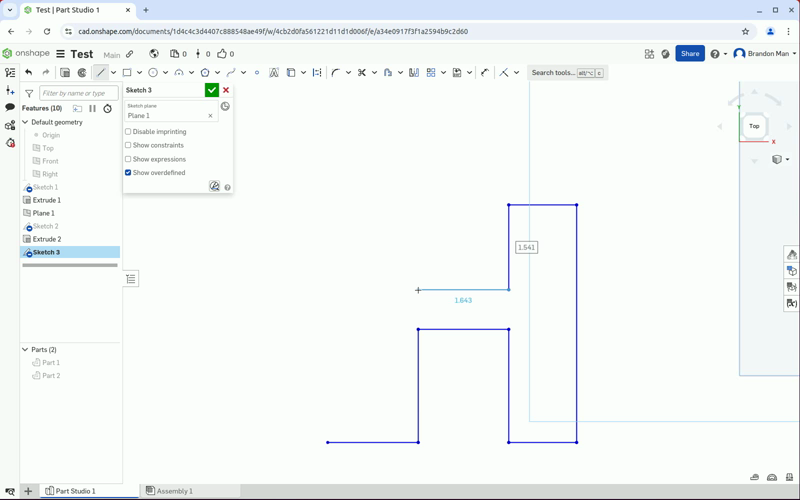
scroll(-6)
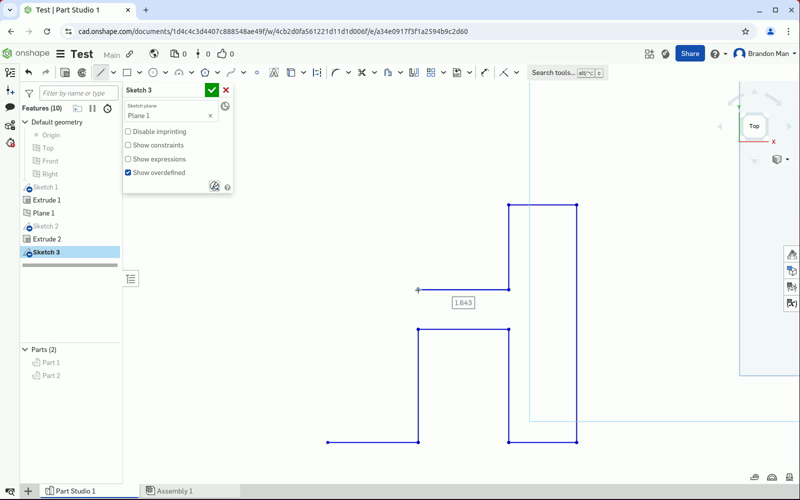
scroll(-6)
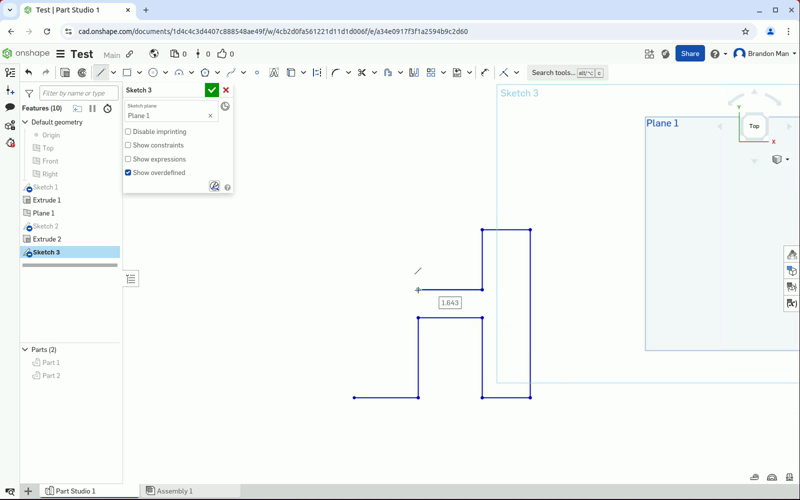
scroll(-6)
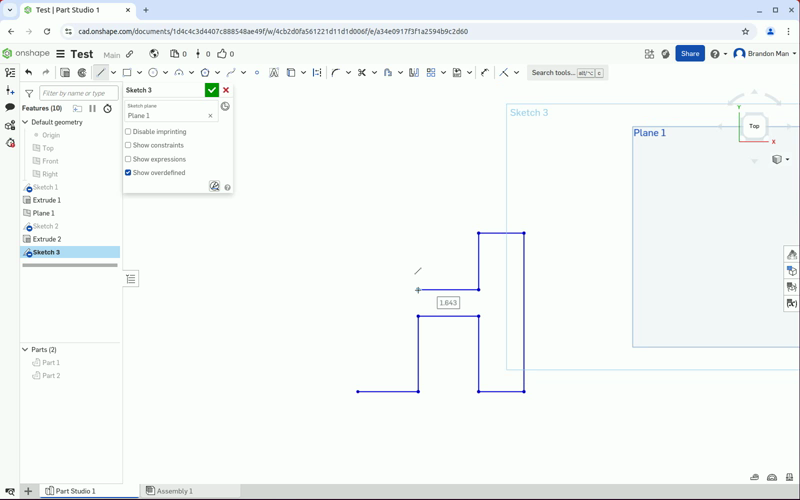
scroll(-6)
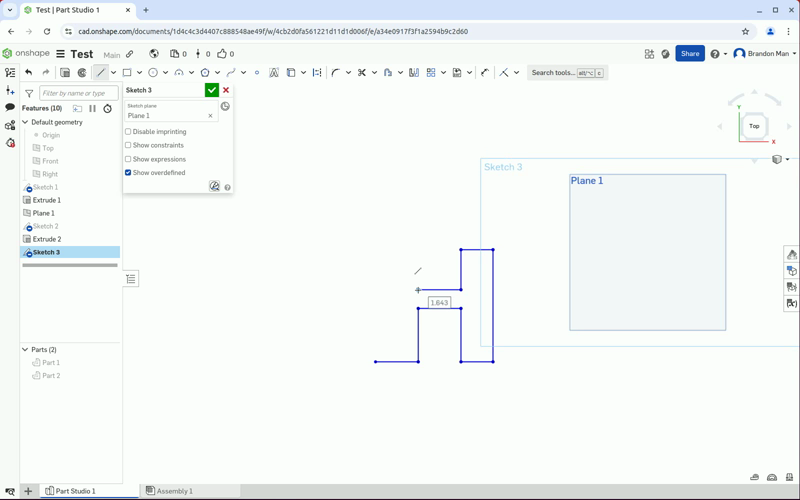
scroll(-6)
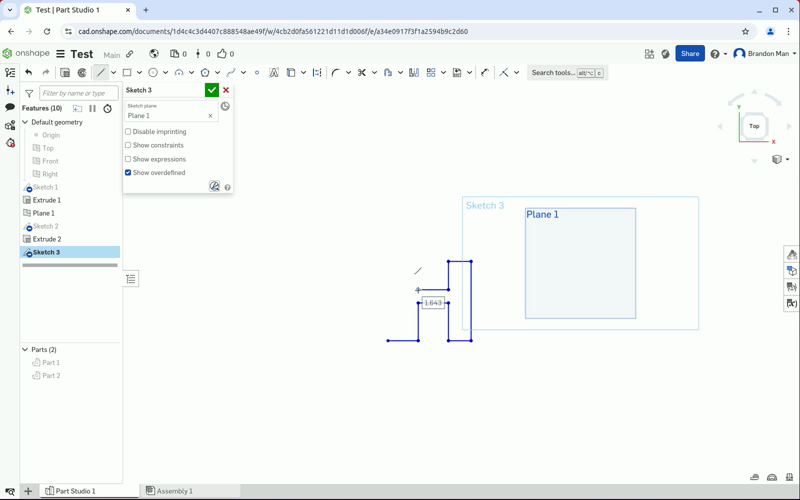
scroll(-6)
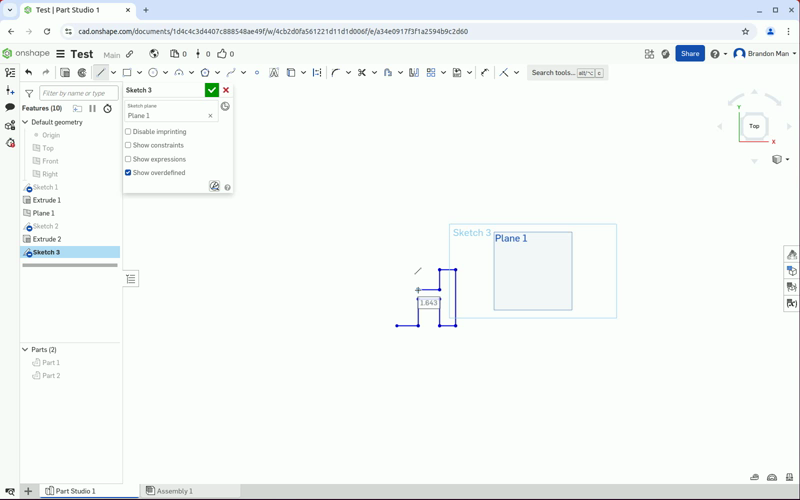
scroll(-6)
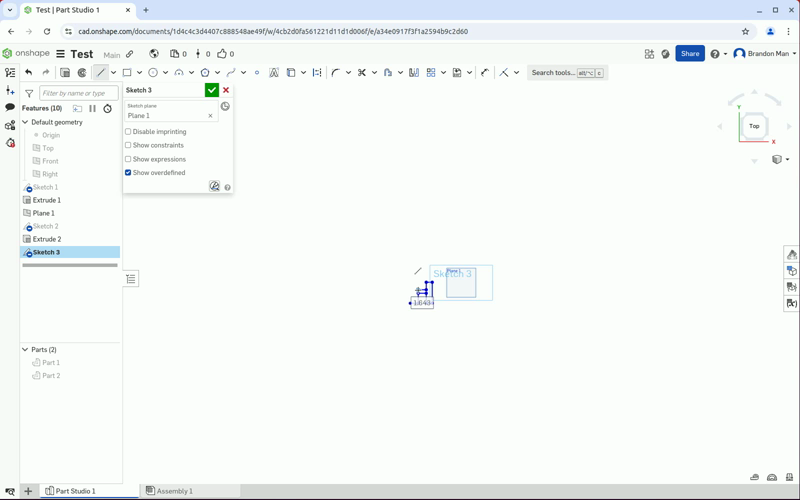
key_up(shift)
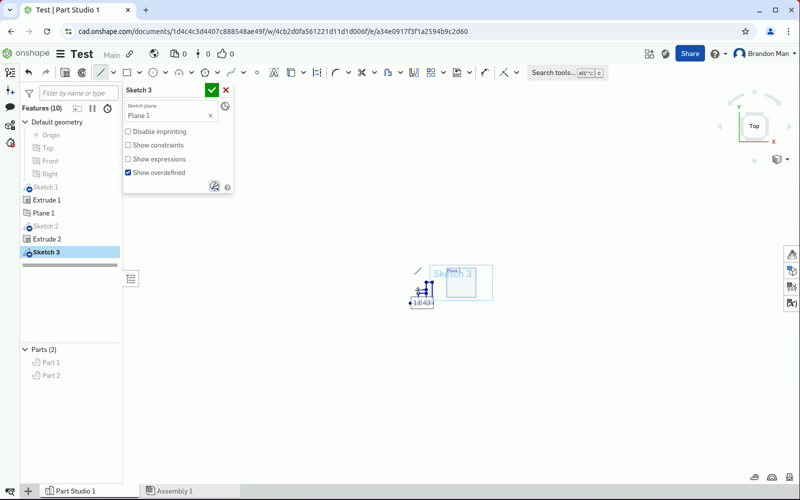
key_down(shift)
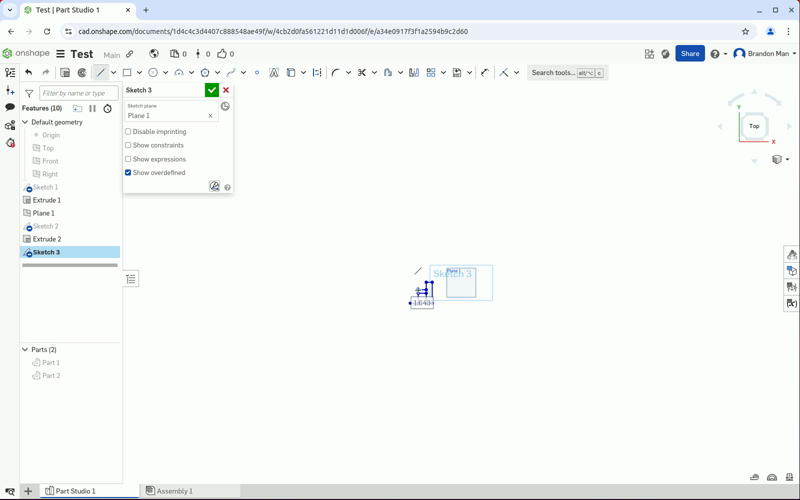
mouse_move(448, 289)
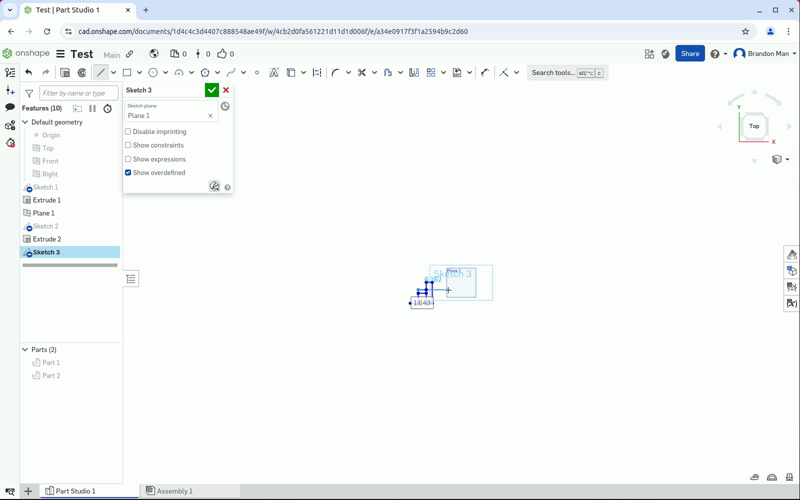
mouse_move(418, 282)
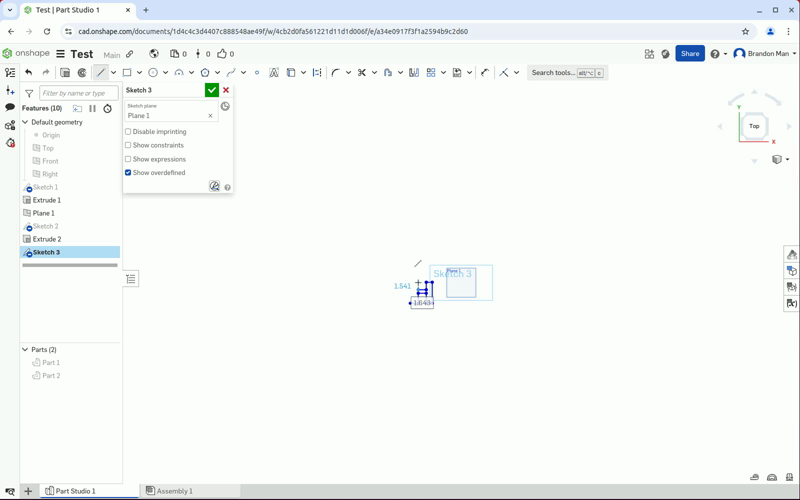
click(418, 282)
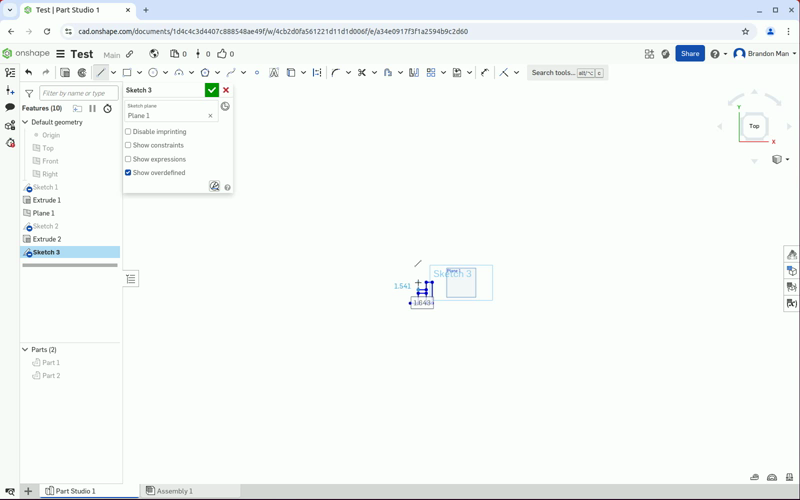
key_up(shift)
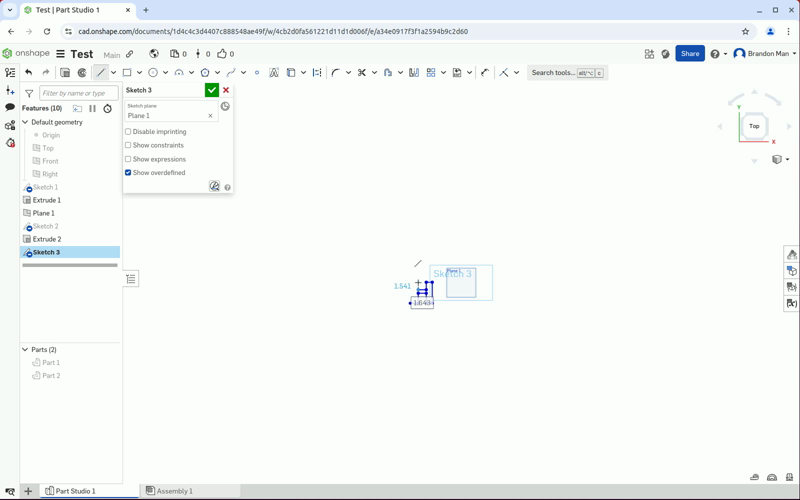
key_down(shift)
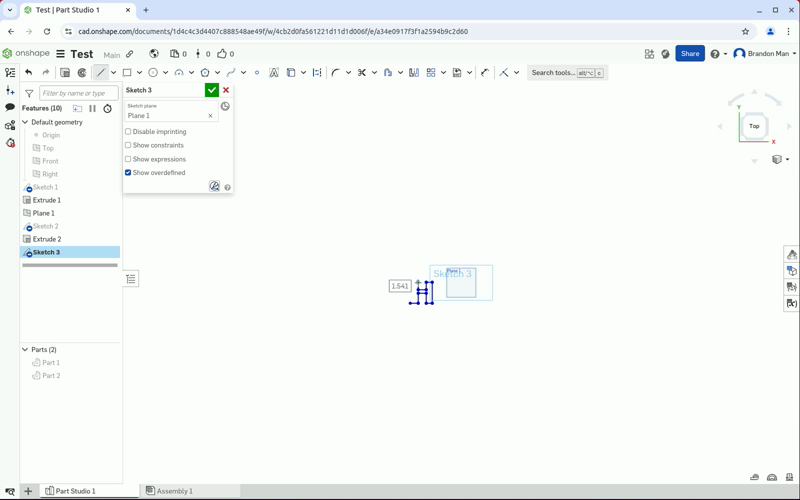
mouse_move(448, 282)
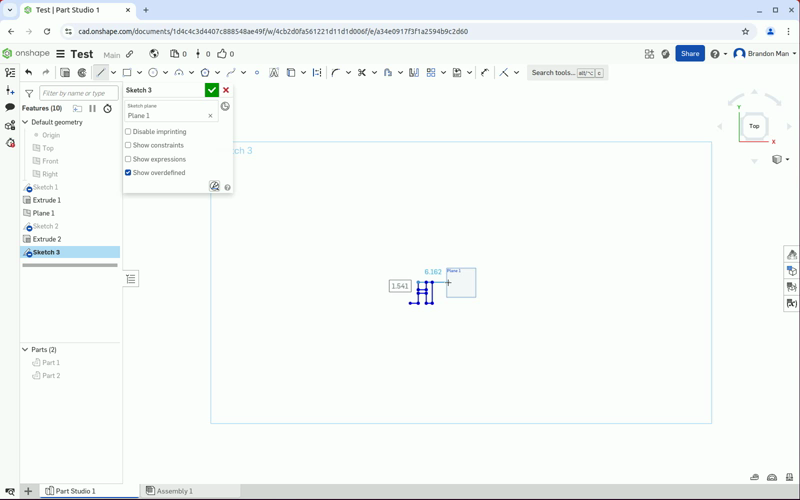
mouse_move(410, 282)
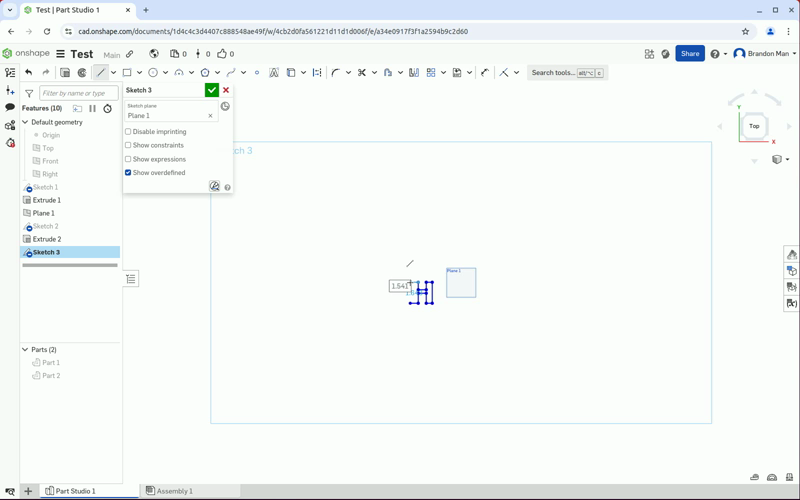
click(410, 282)
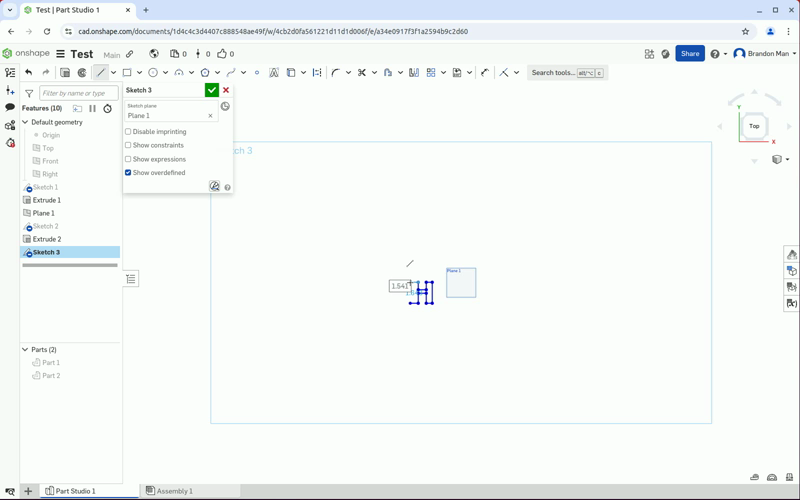
key_up(shift)
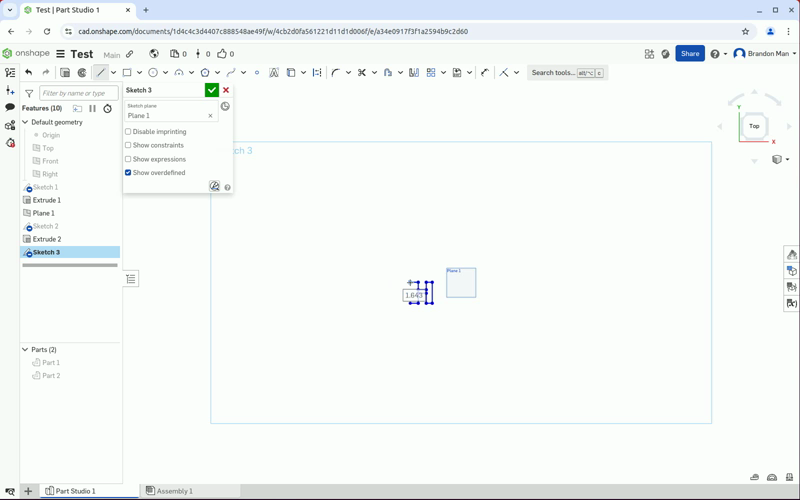
mouse_move(440, 282)
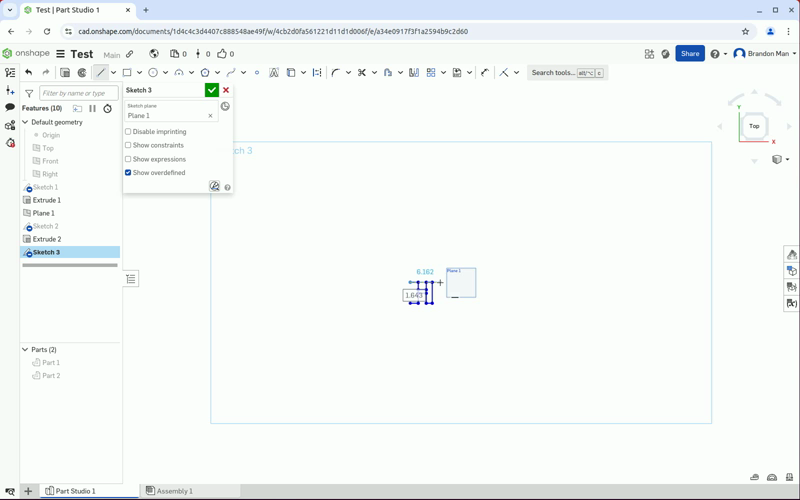
key_down(shift)
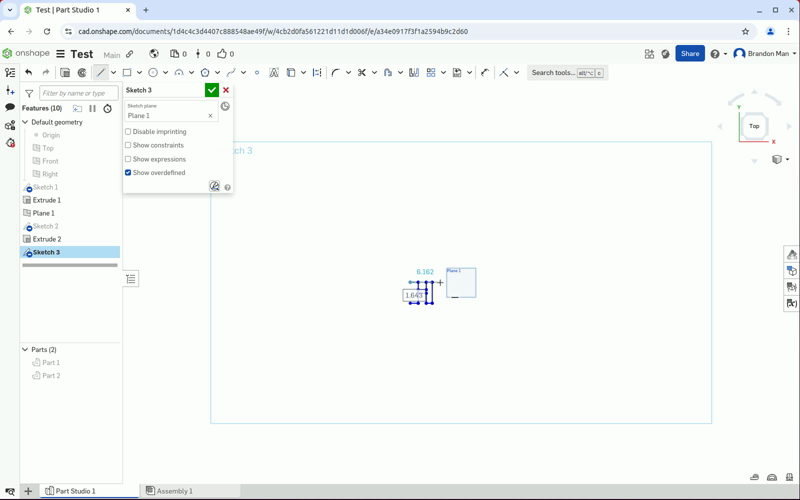
mouse_move(410, 303)
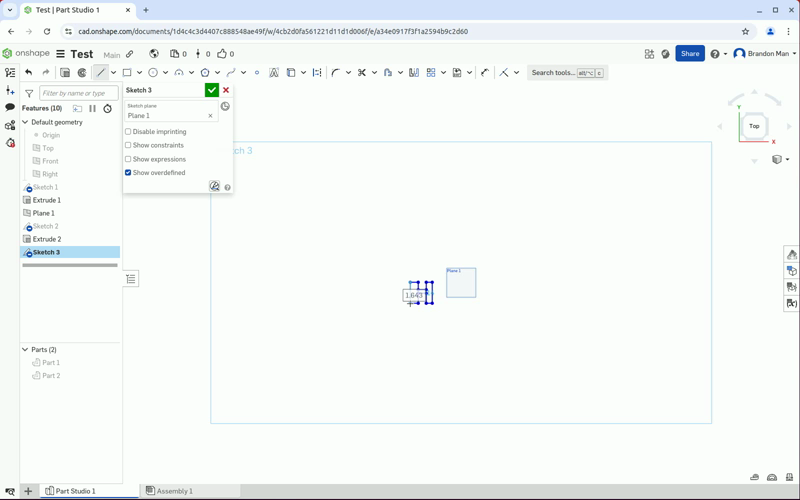
key_up(shift)
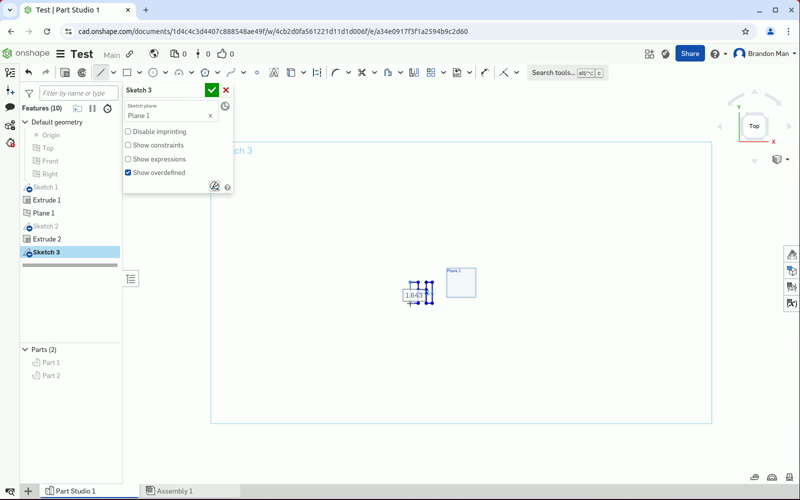
click(410, 303)
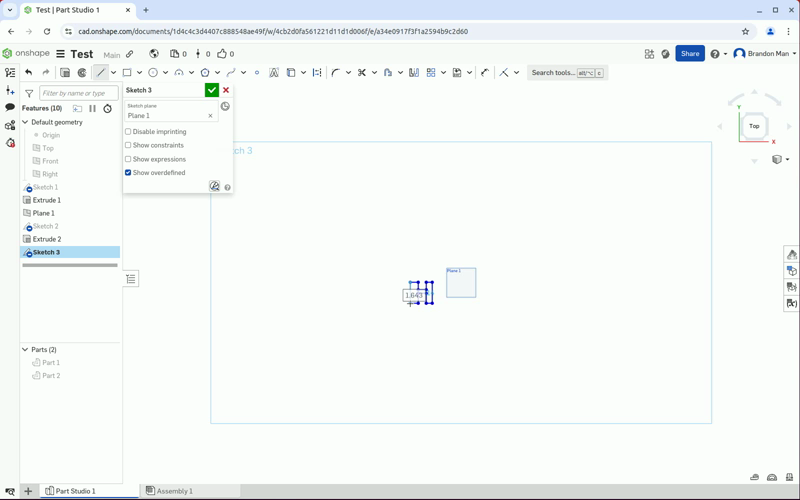
key(esc)
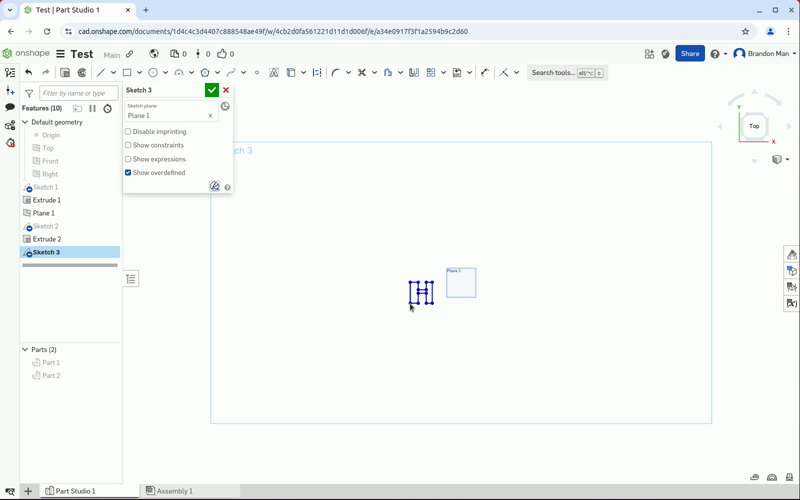
mouse_move(428, 299)
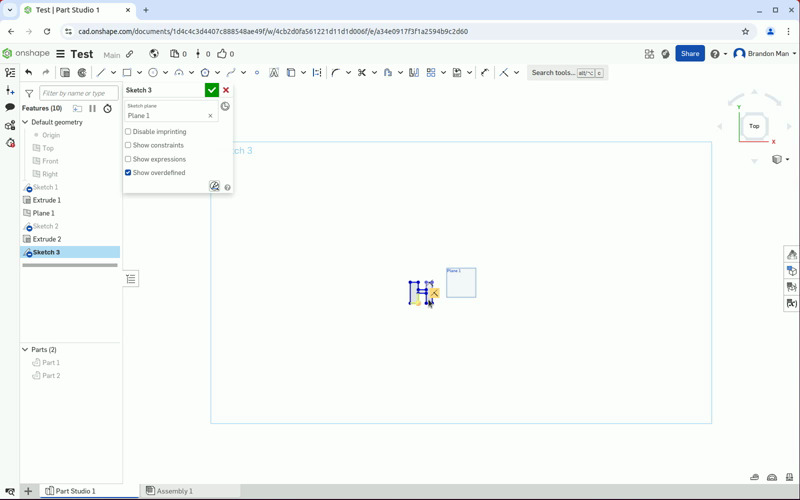
scroll(6)
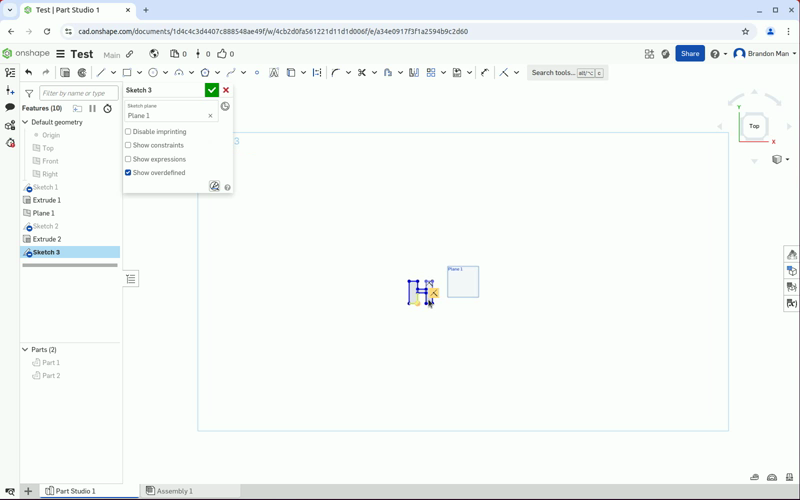
scroll(6)
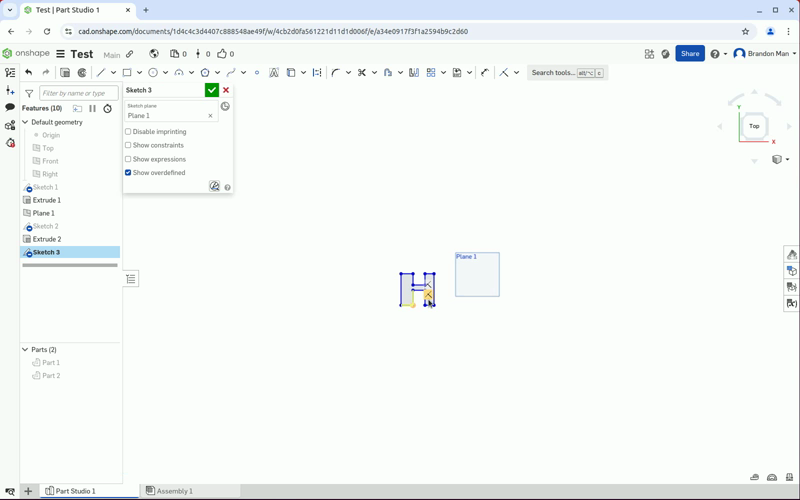
scroll(6)
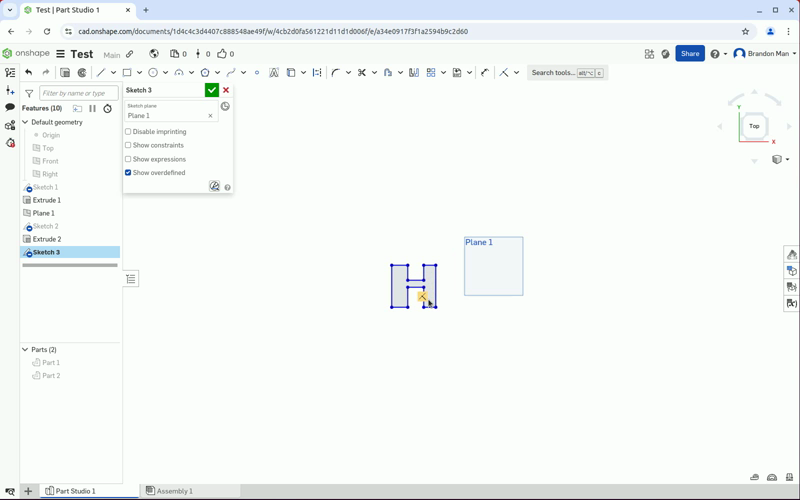
scroll(6)
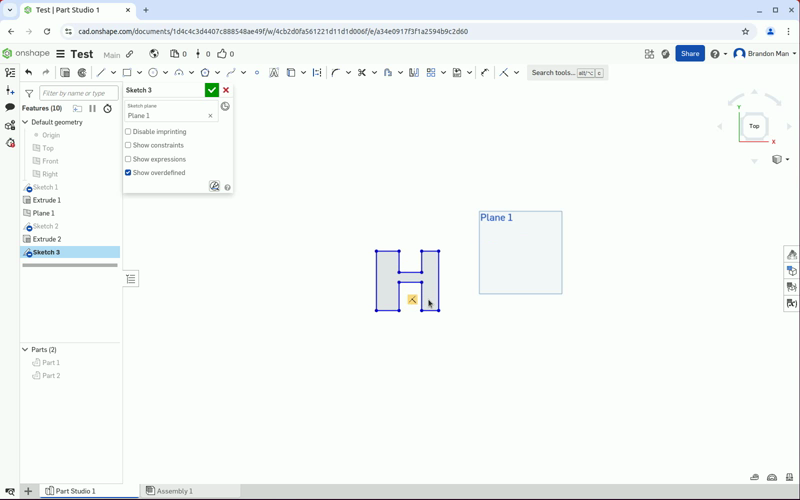
scroll(6)
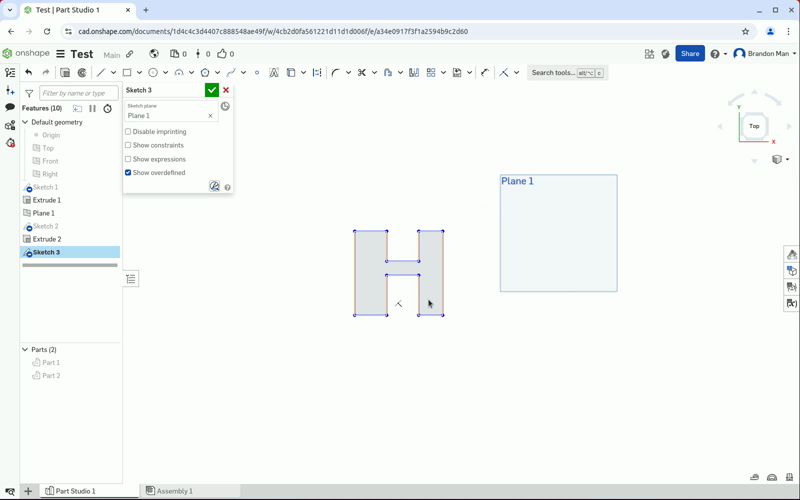
scroll(6)
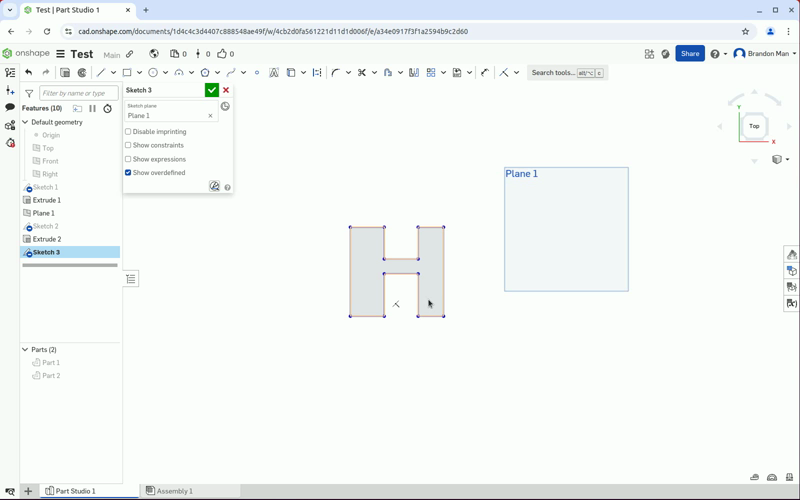
scroll(6)
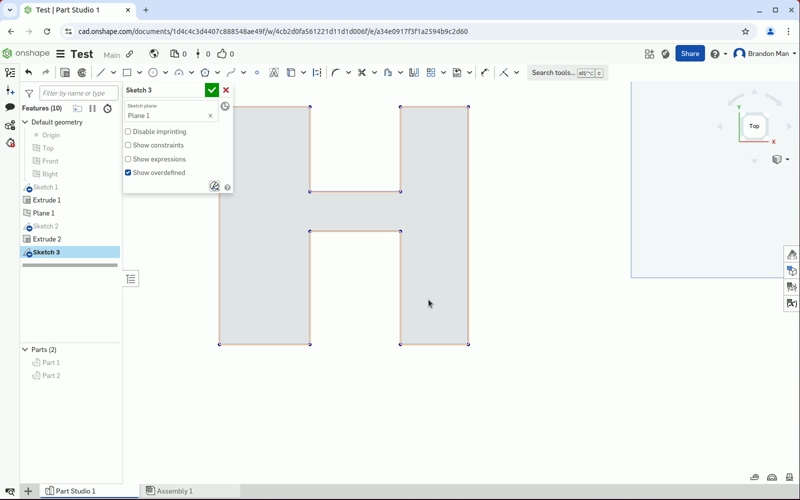
click(428, 299)
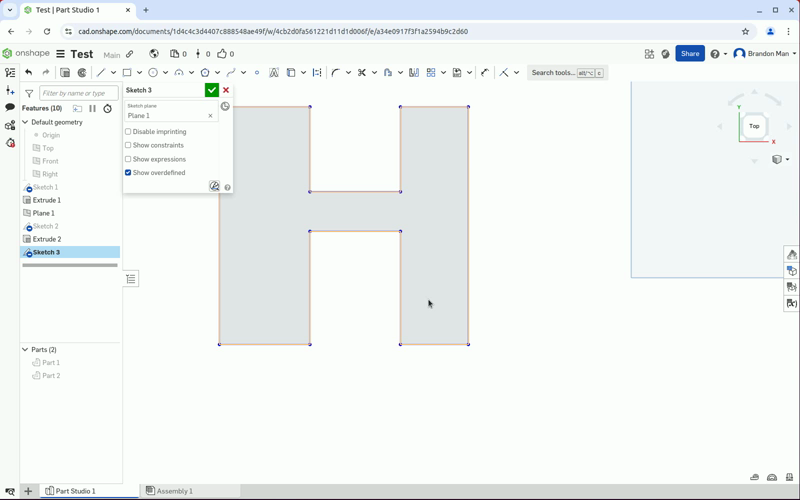
scroll(-6)
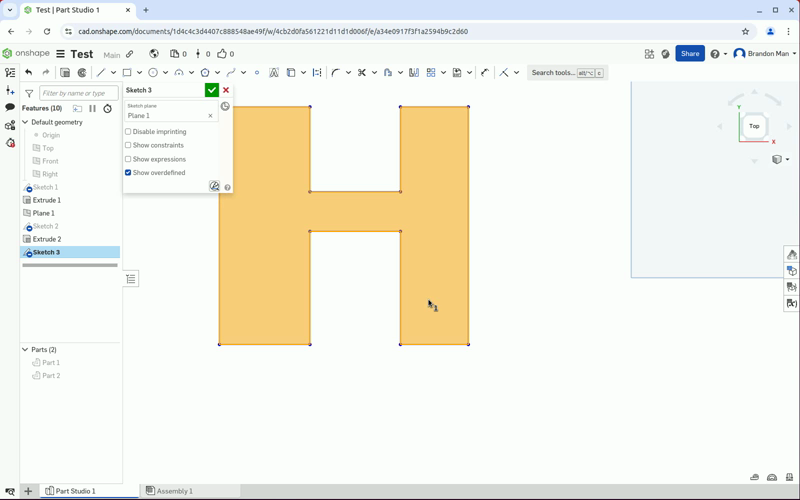
scroll(-6)
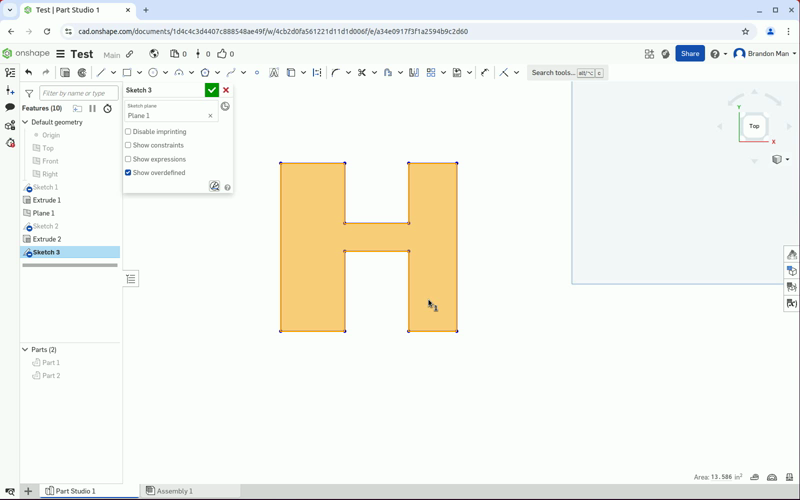
scroll(-6)
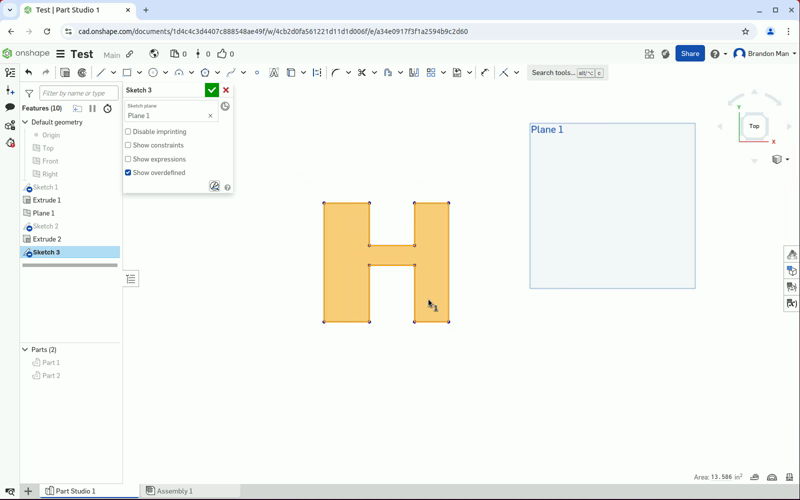
scroll(-6)
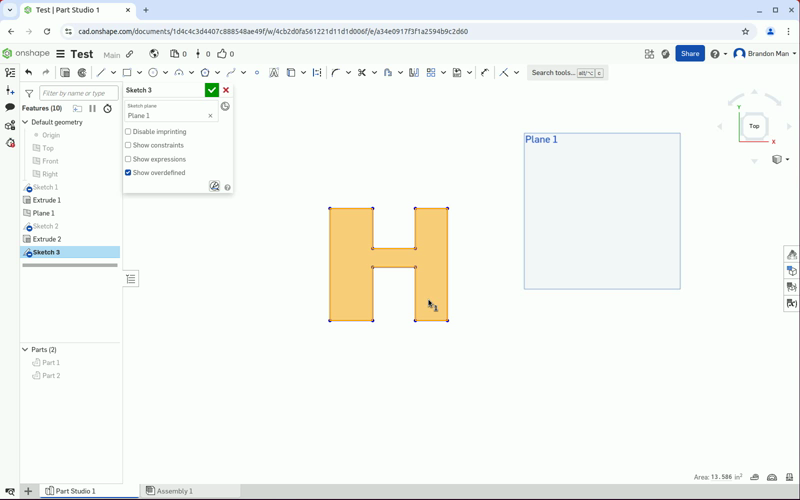
scroll(-6)
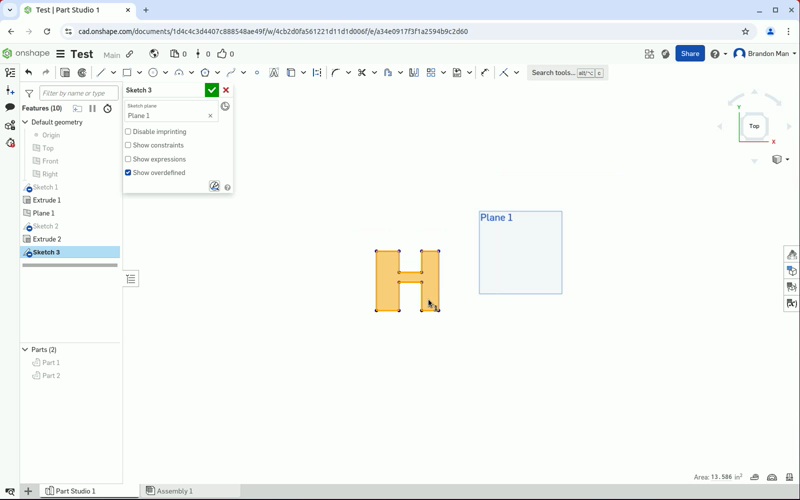
scroll(-6)
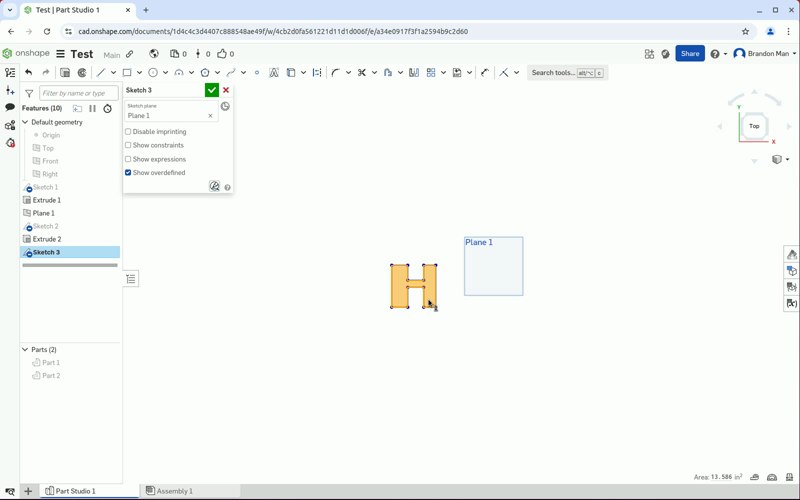
scroll(-6)
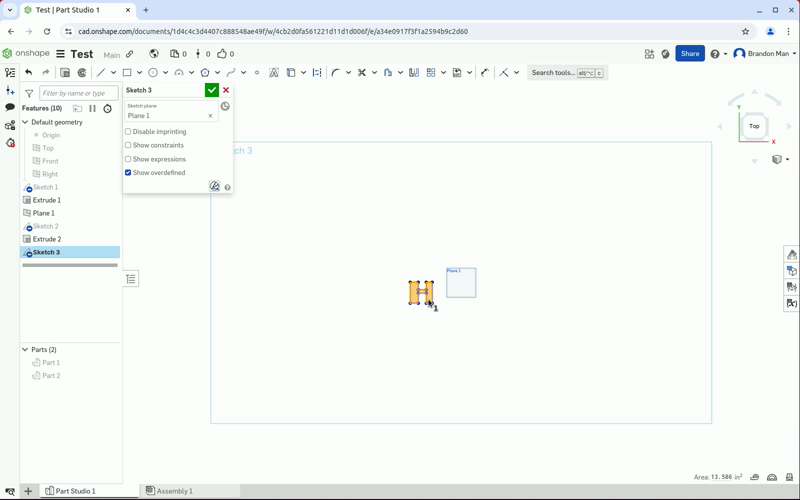
mouse_move(73, 352)
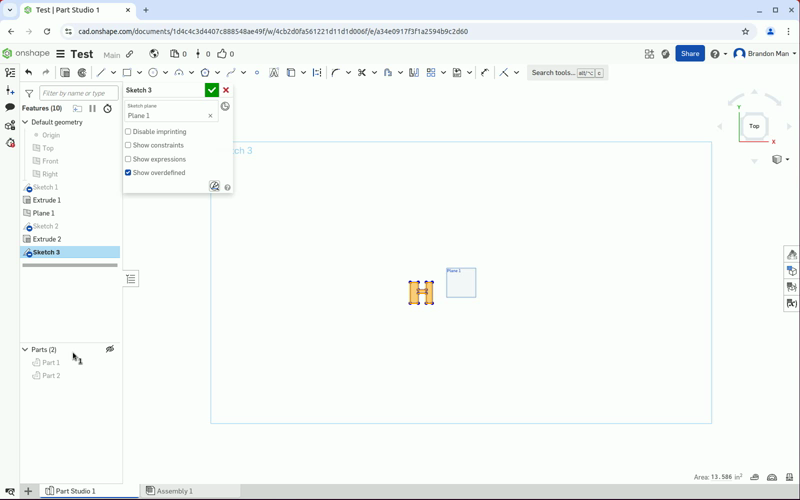
key(shift+y)
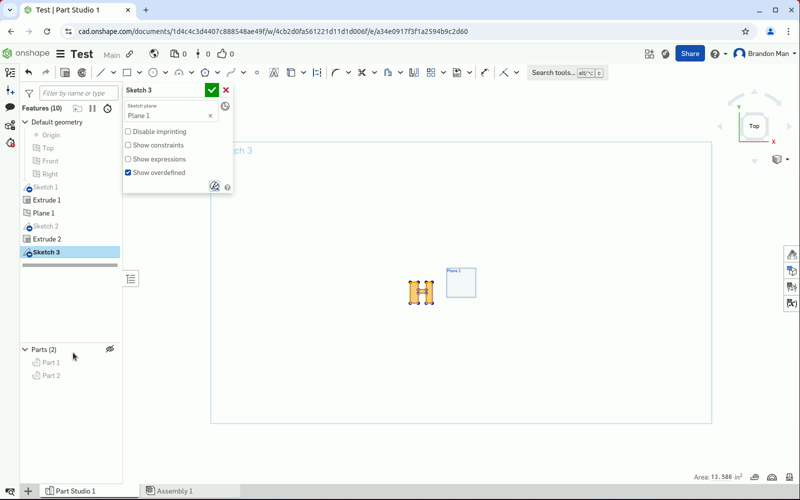
key(shift+e)
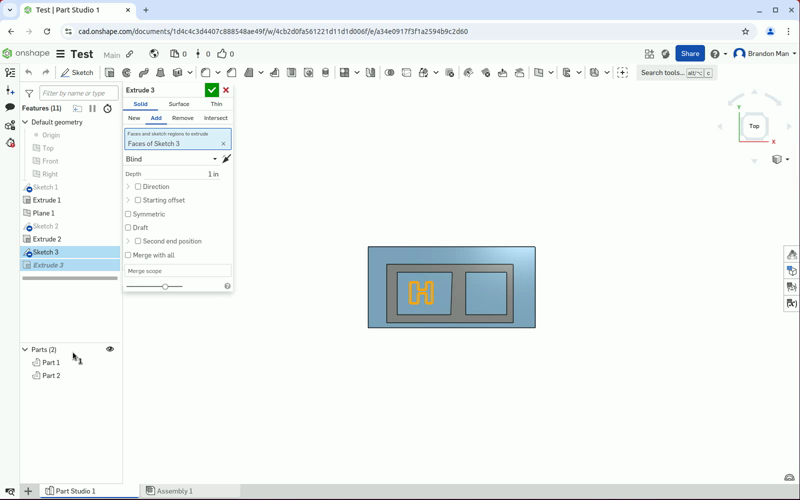
mouse_move(143, 106)
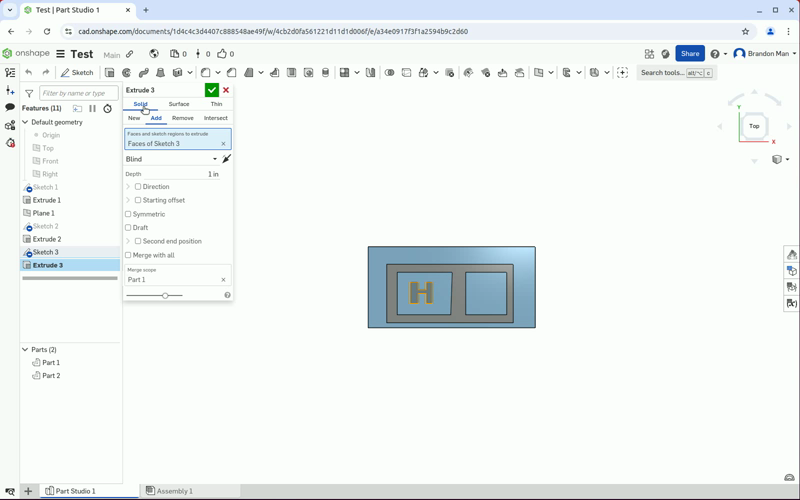
click(143, 106)
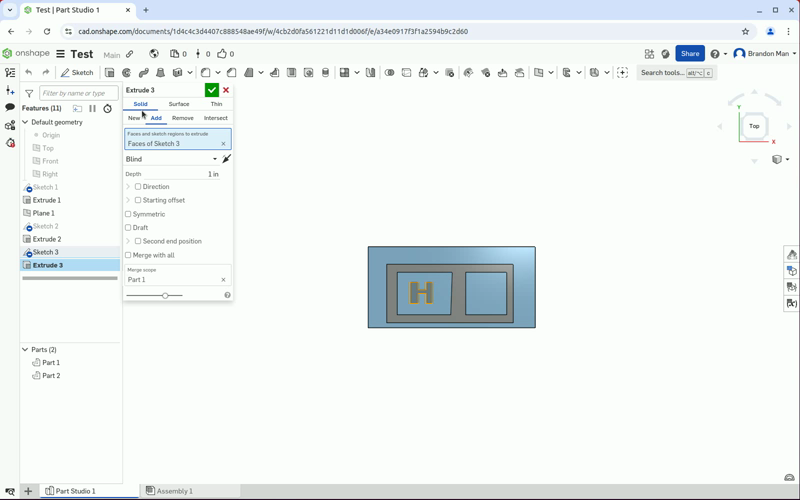
mouse_move(137, 120)
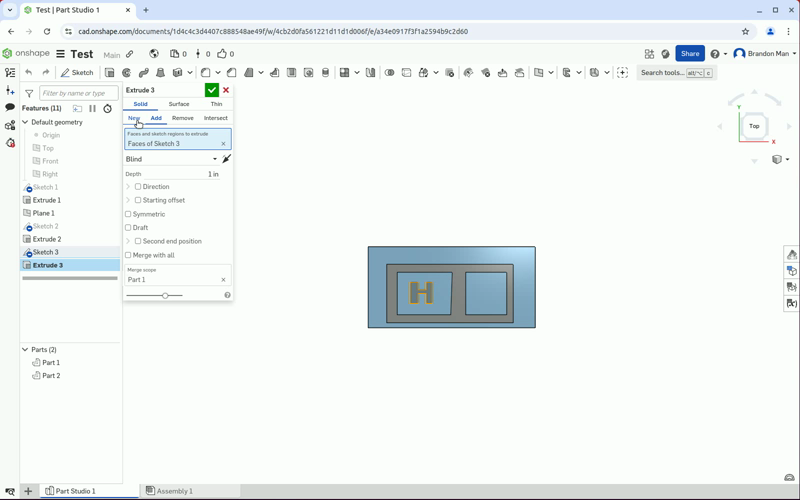
click(137, 120)
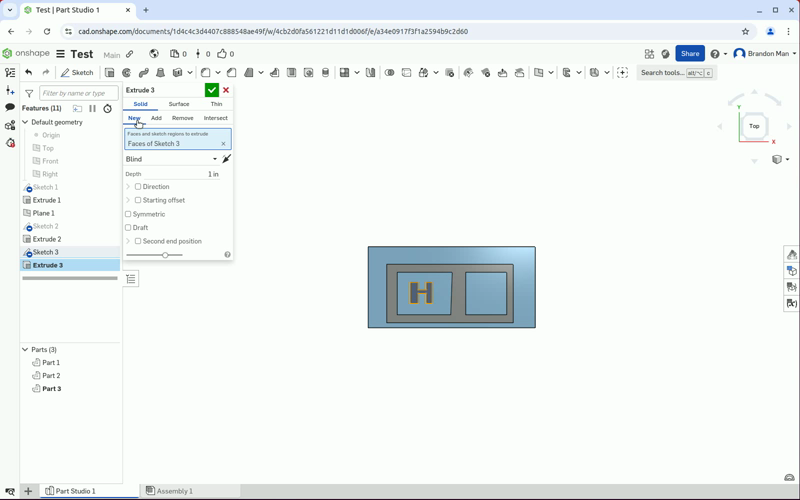
key(tab, 4)
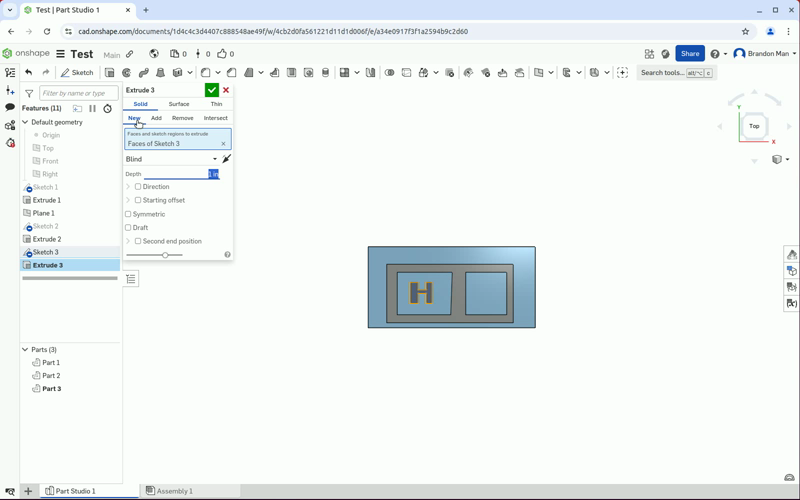
text(0.241)
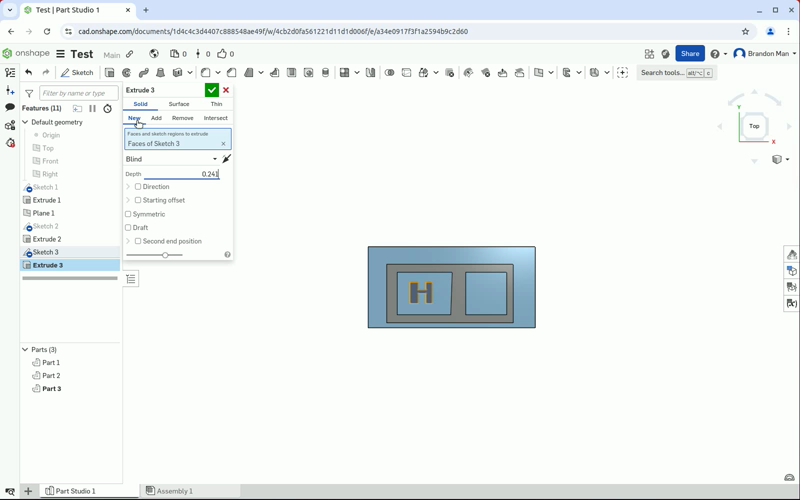
key(enter)
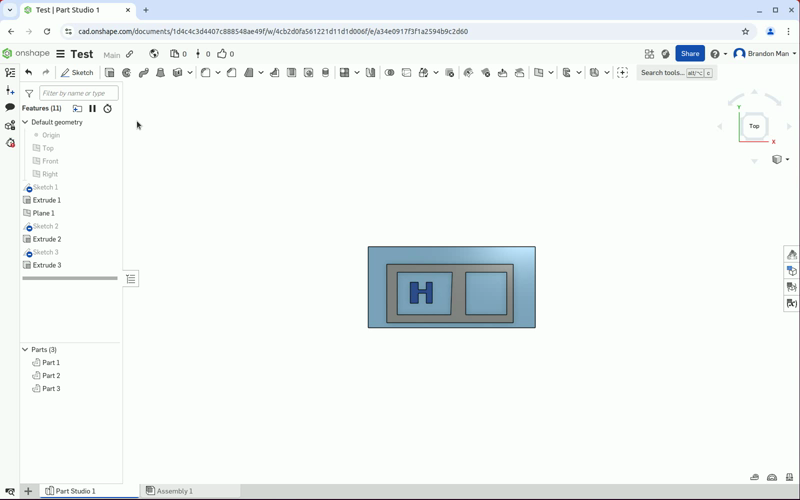
key(shift+h)
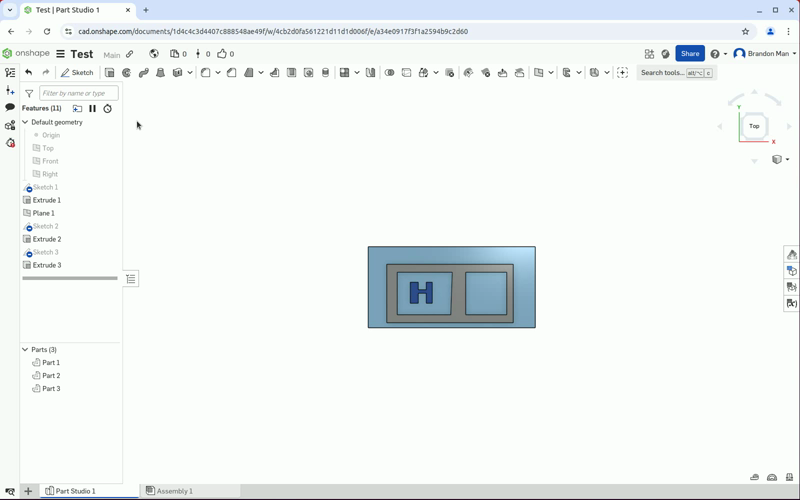
key(shift+h)
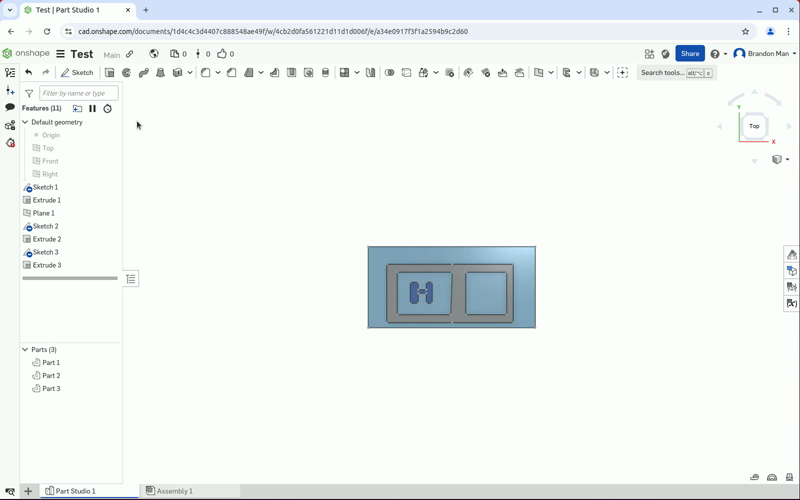
key(shift+7)
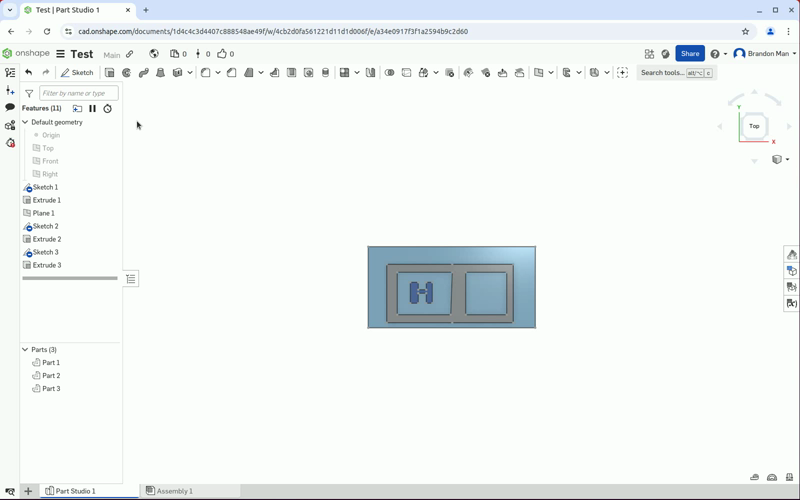
key(up, 3)
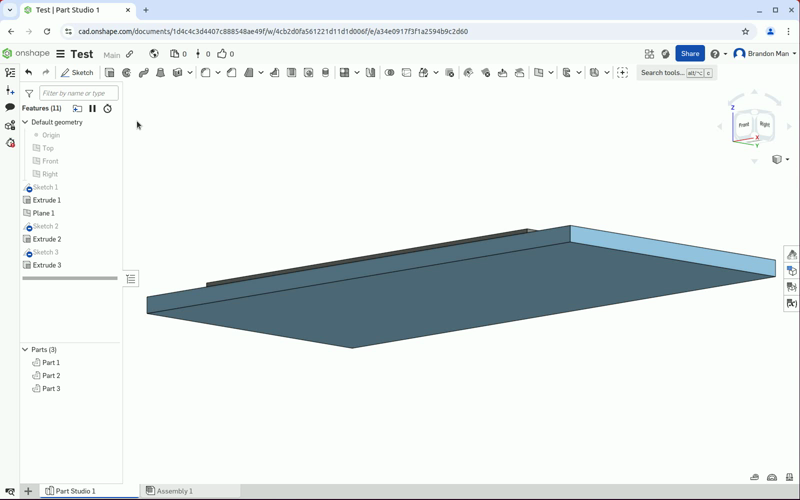
key(left, 3)
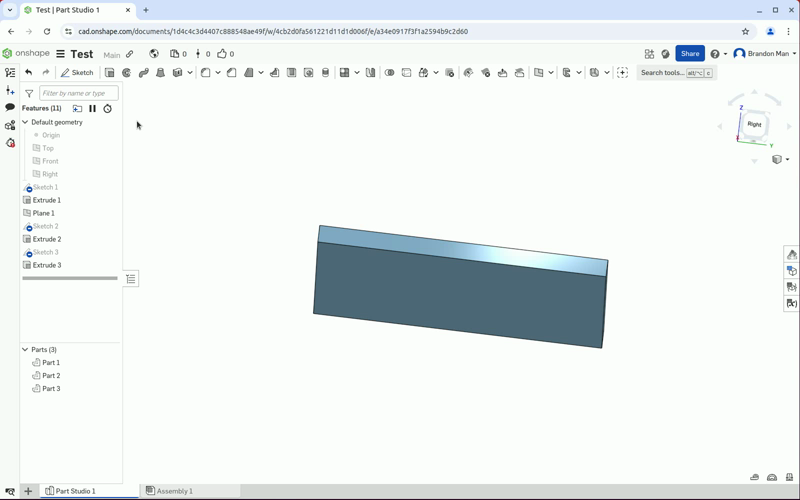
key(right, 3)
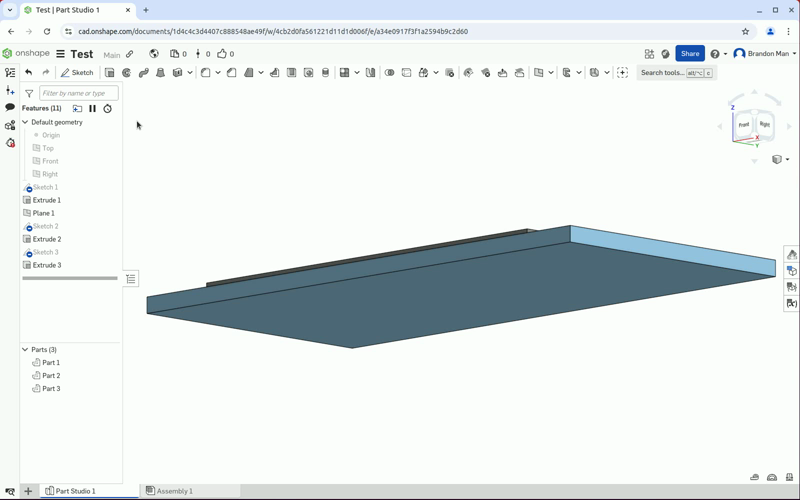
key(down, 3)
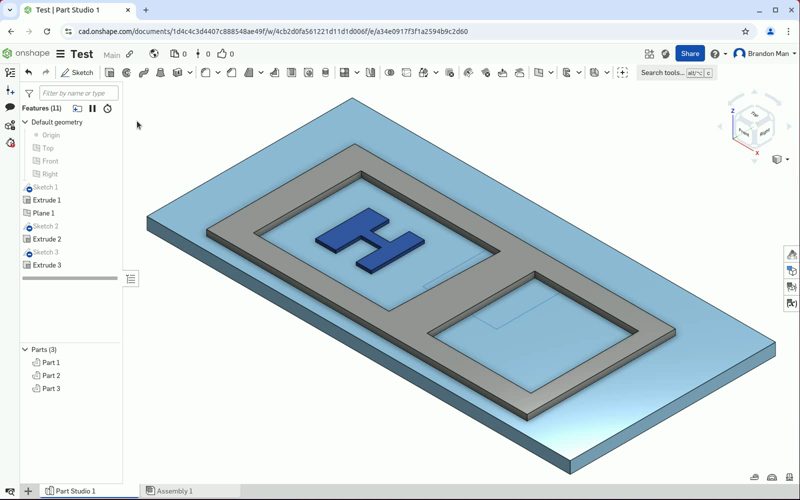
mouse_move(73, 189)
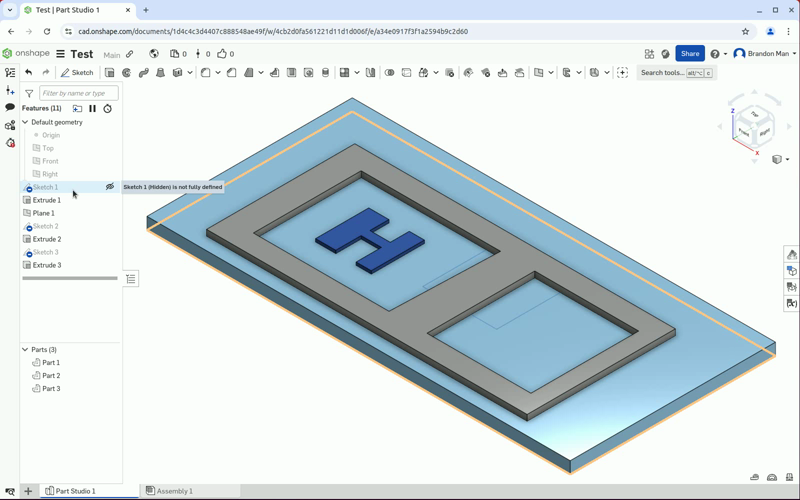
click(73, 189)